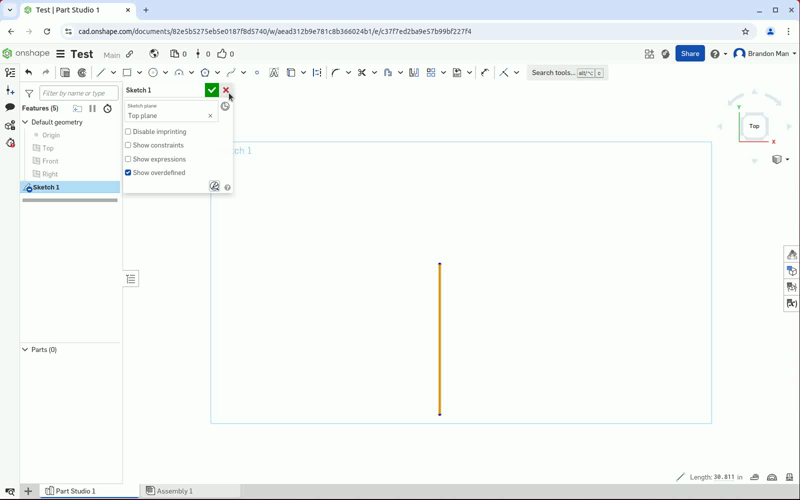
key(shift+h)
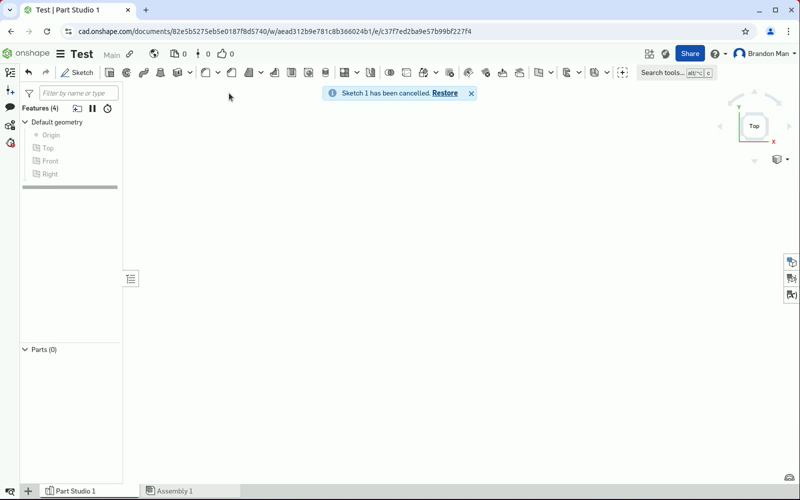
mouse_move(73, 352)
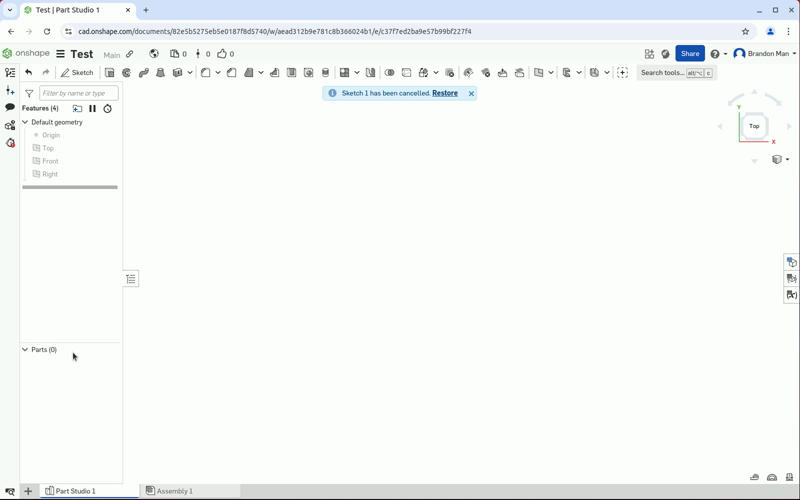
key(y)
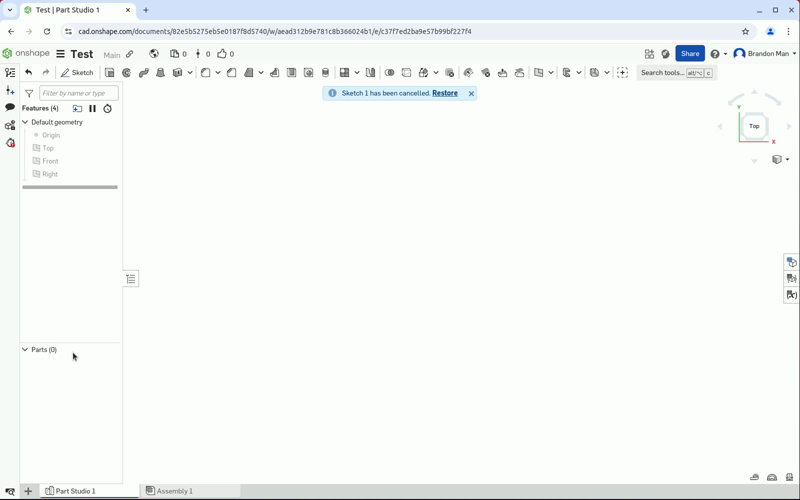
key(shift+p)
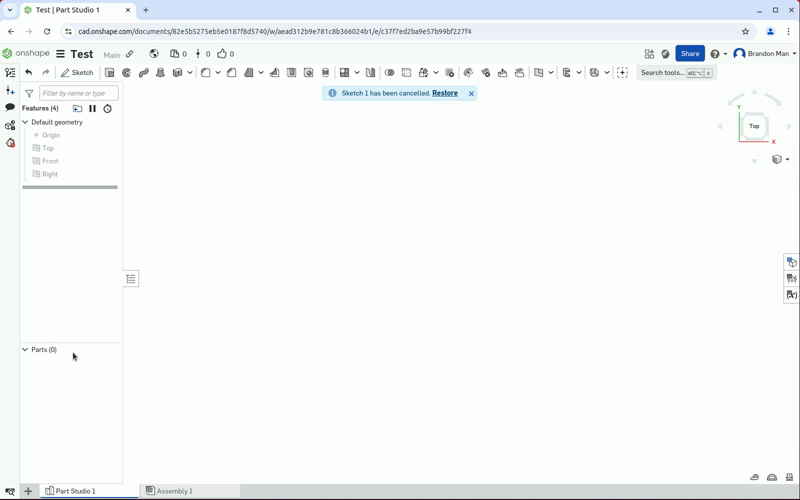
key(space)
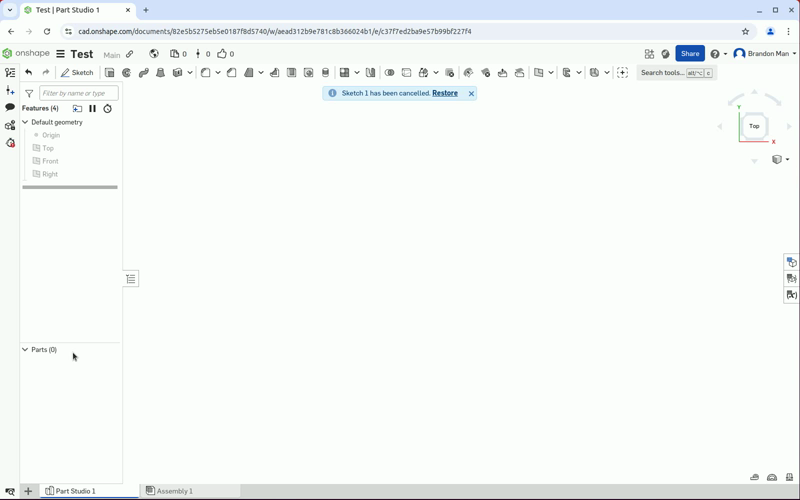
key_down(shift)
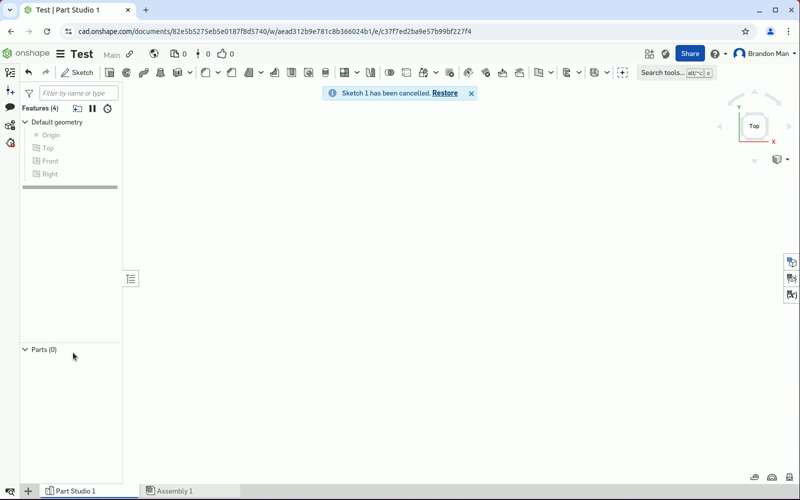
key(up)
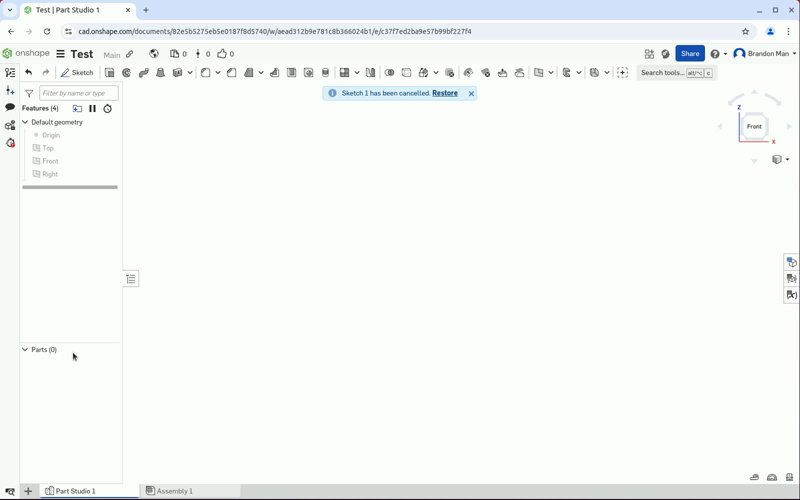
key_up(shift)
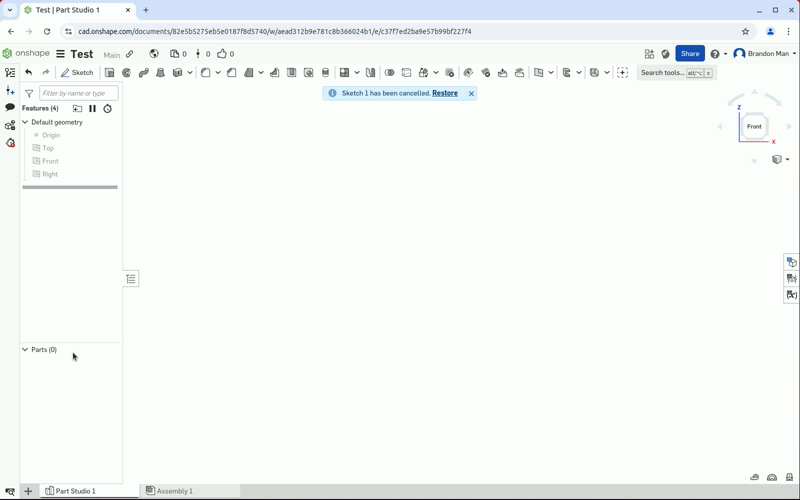
mouse_move(73, 352)
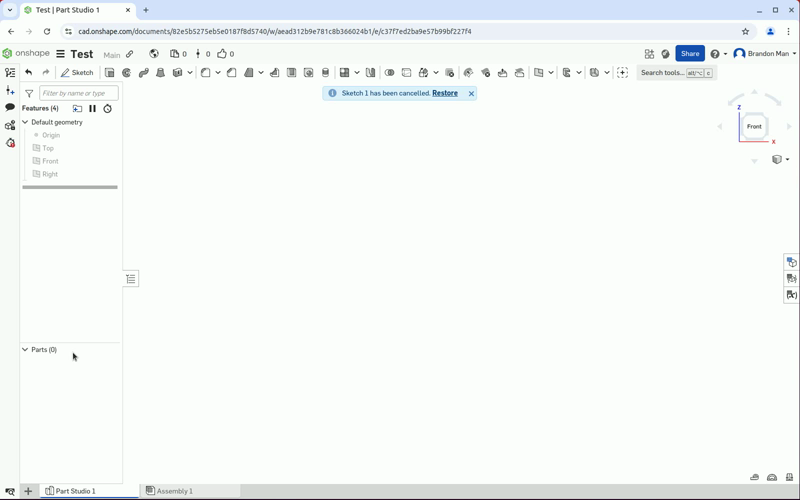
key(shift+y)
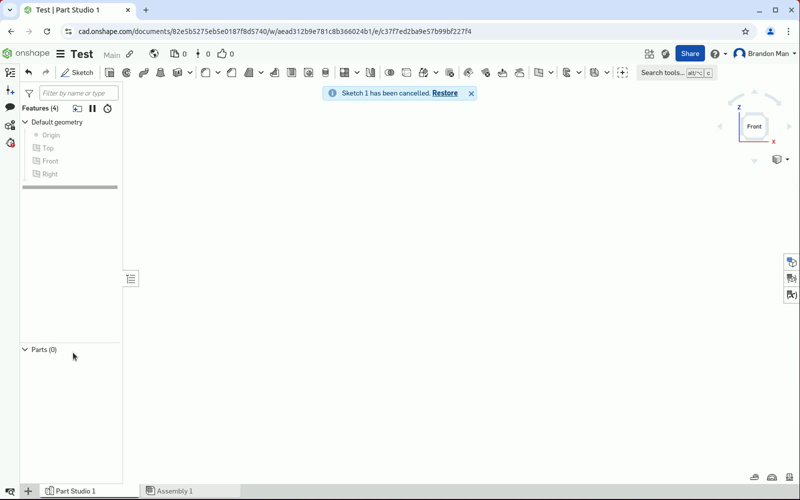
key(shift+s)
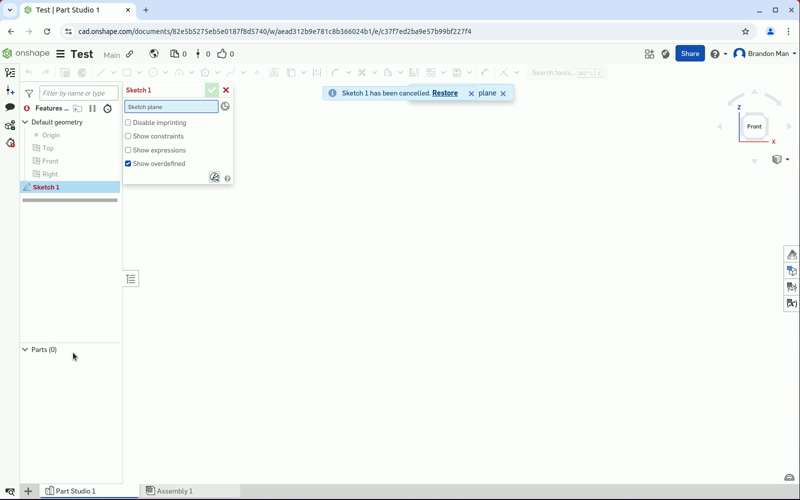
mouse_move(73, 163)
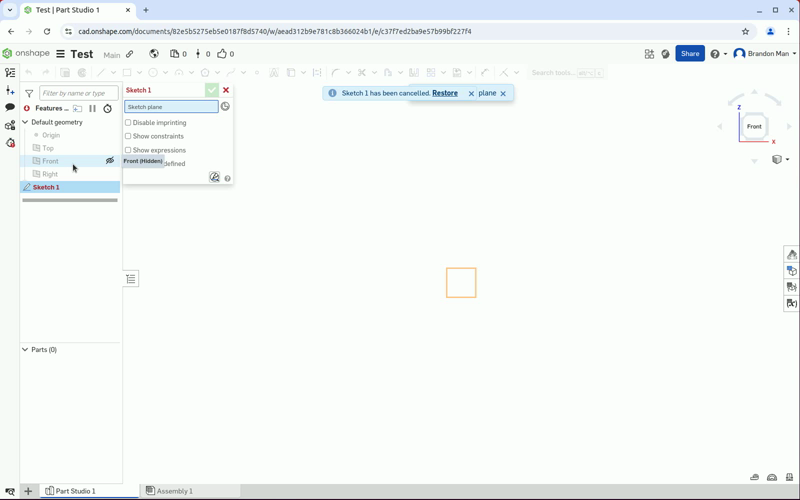
click(73, 163)
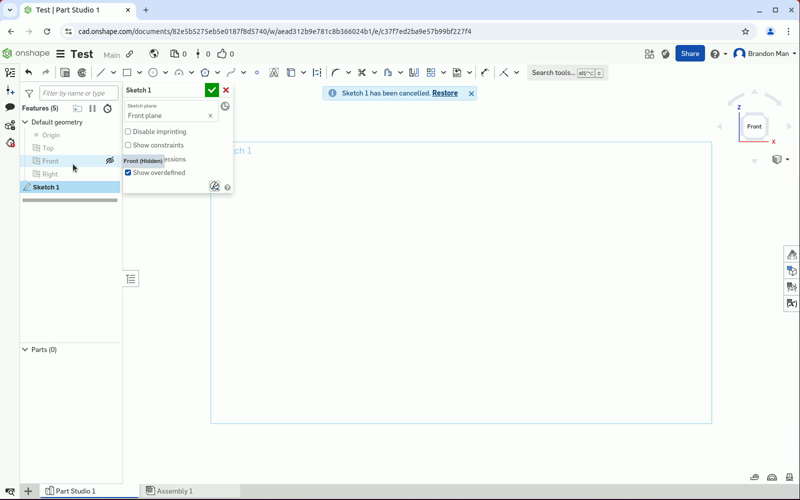
mouse_move(73, 352)
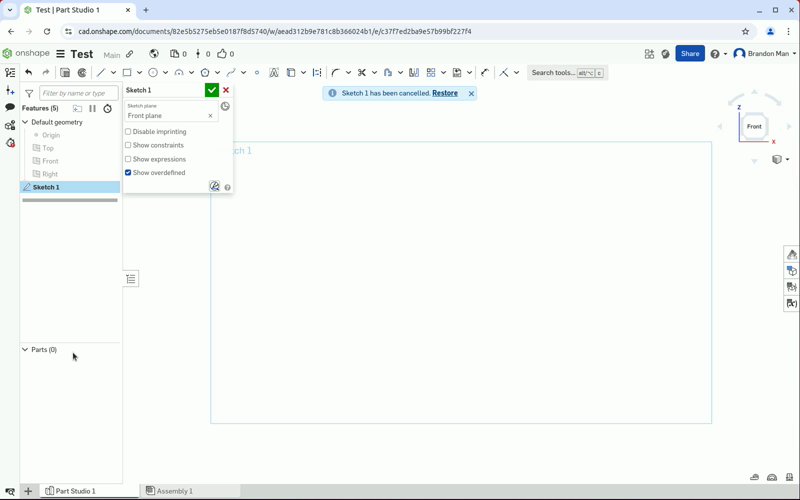
key(y)
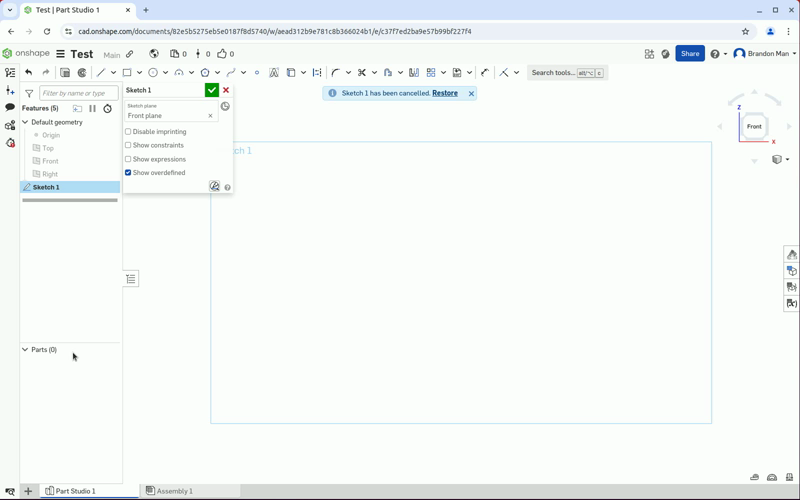
key(l)
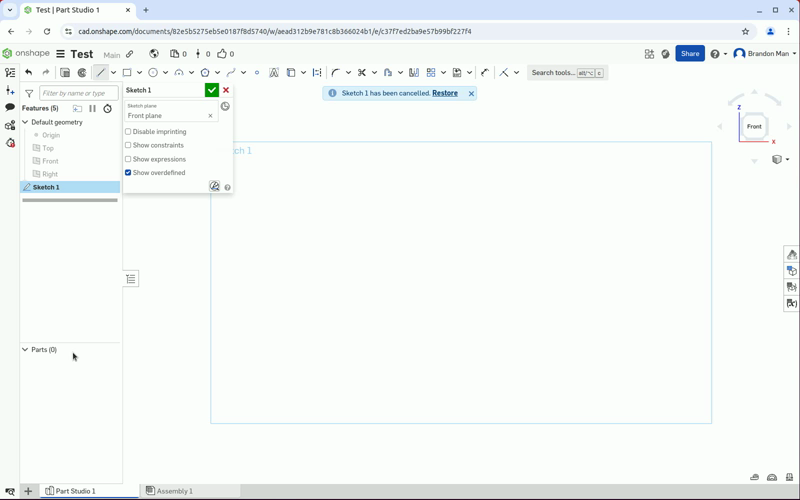
key_down(shift)
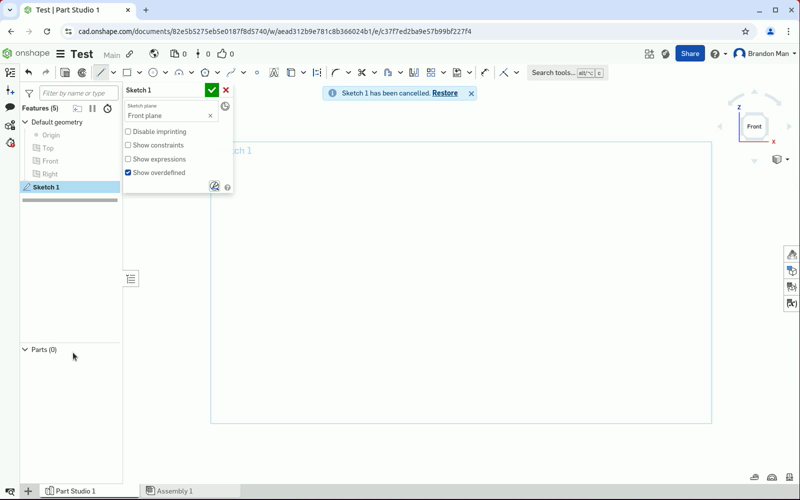
mouse_move(404, 282)
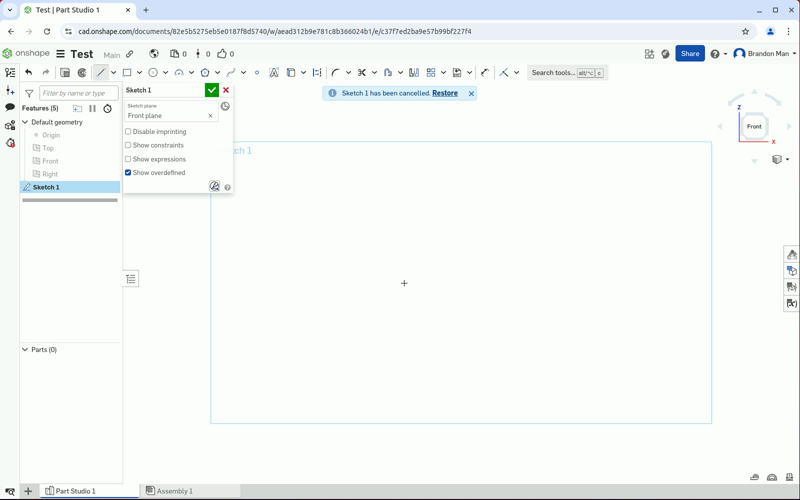
click(404, 282)
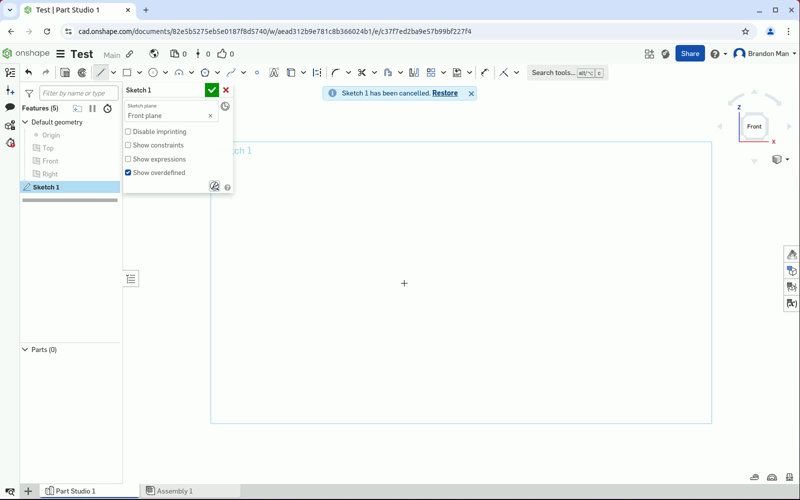
key_up(shift)
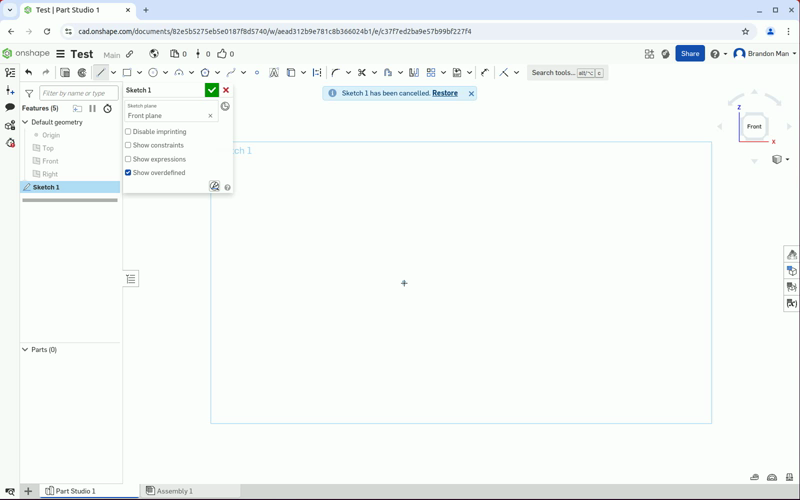
key_down(shift)
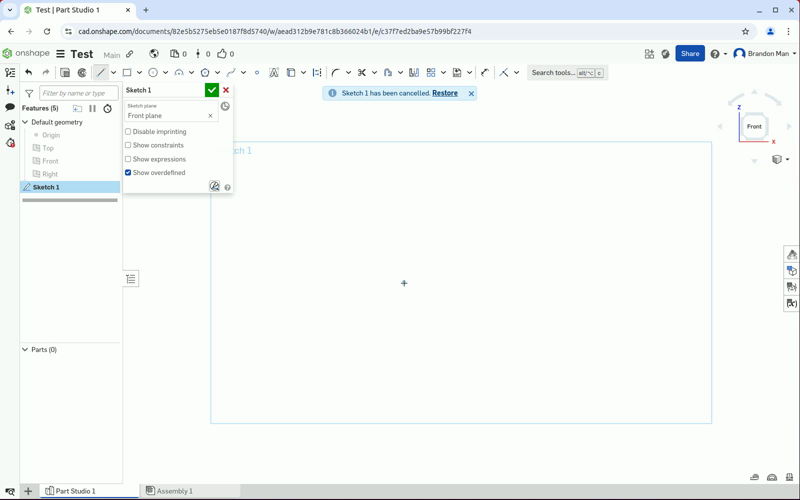
mouse_move(434, 282)
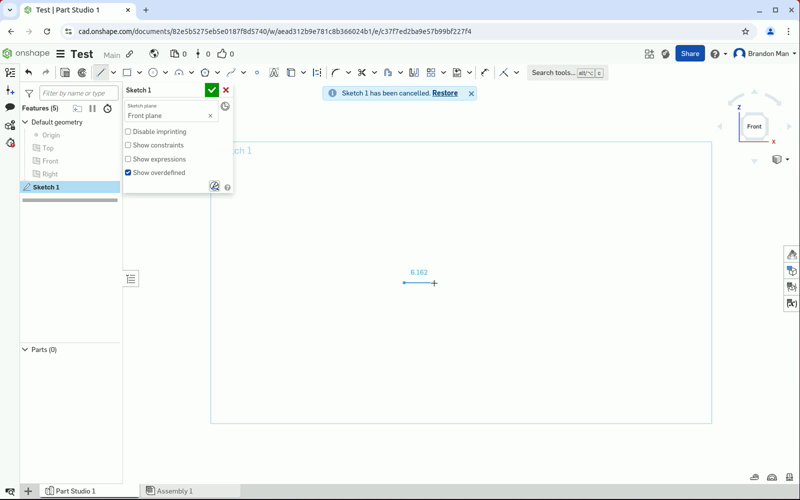
mouse_move(461, 282)
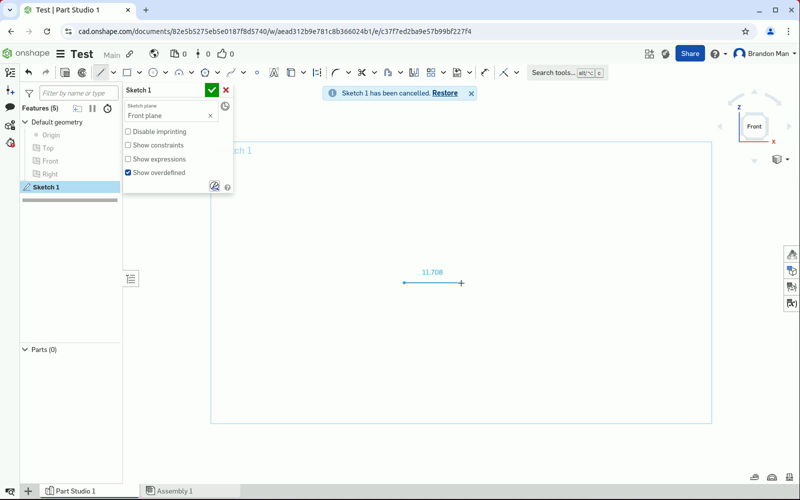
click(461, 282)
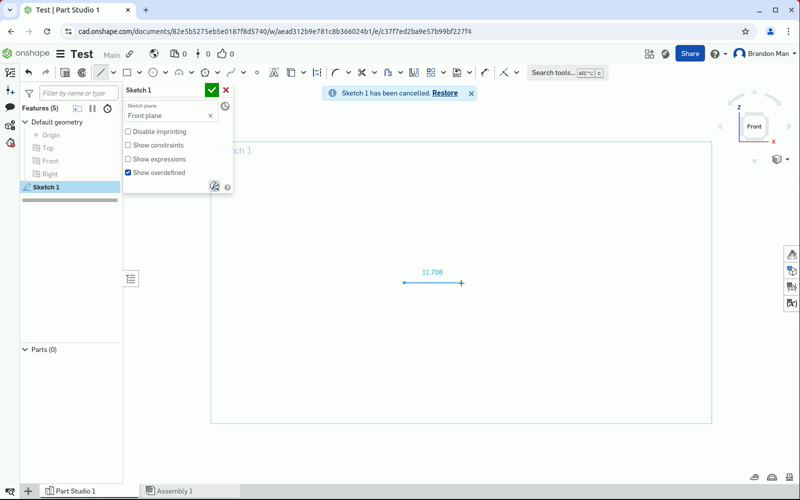
key_up(shift)
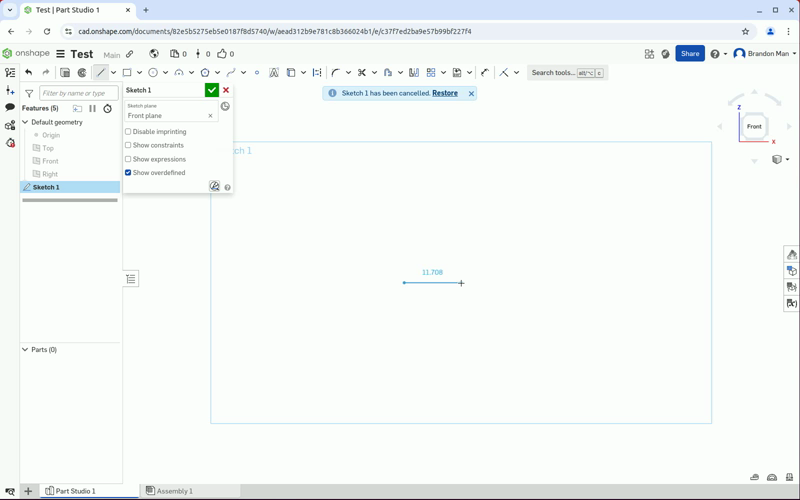
key_down(shift)
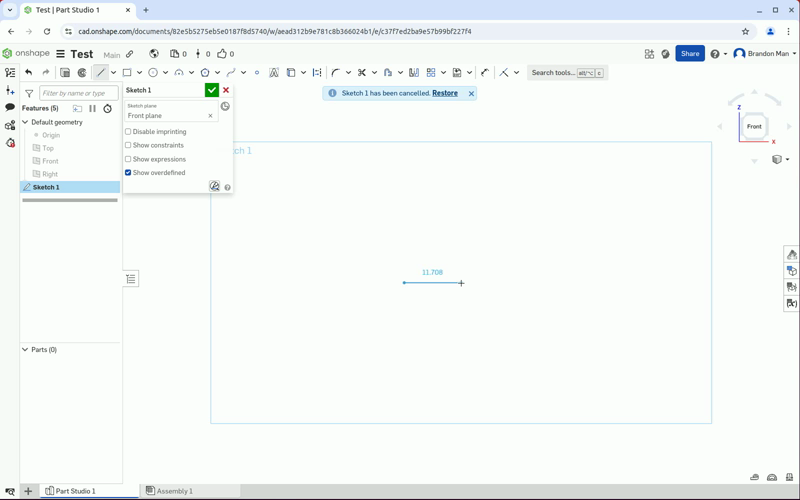
mouse_move(491, 282)
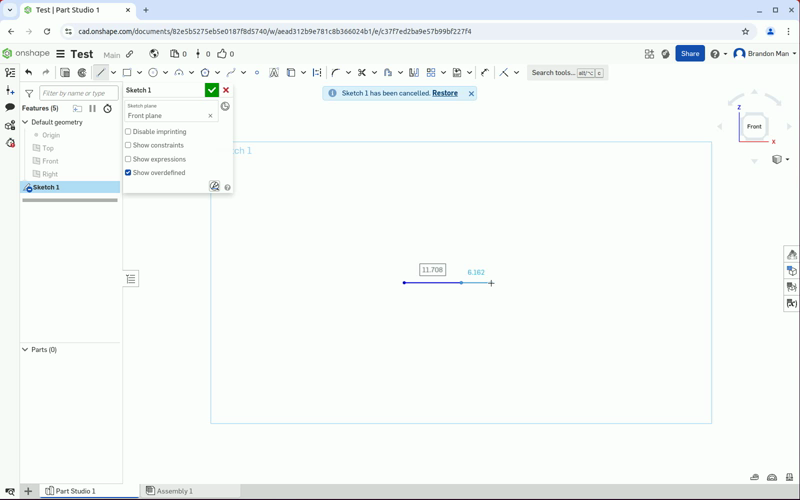
mouse_move(461, 226)
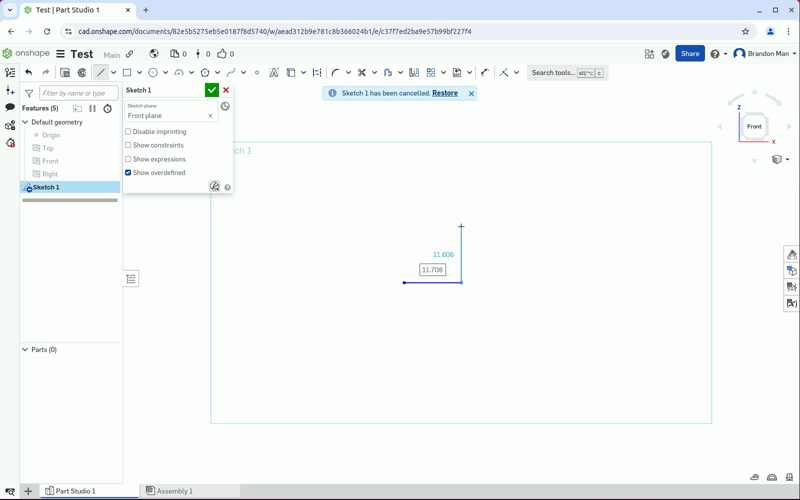
click(461, 226)
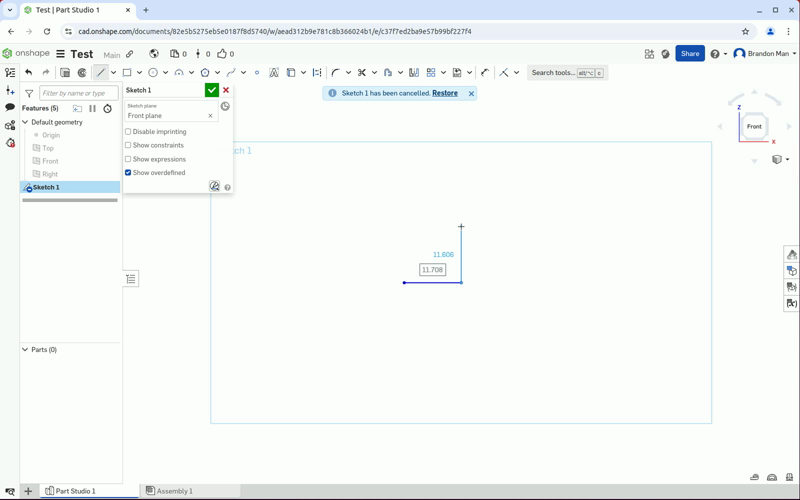
key_up(shift)
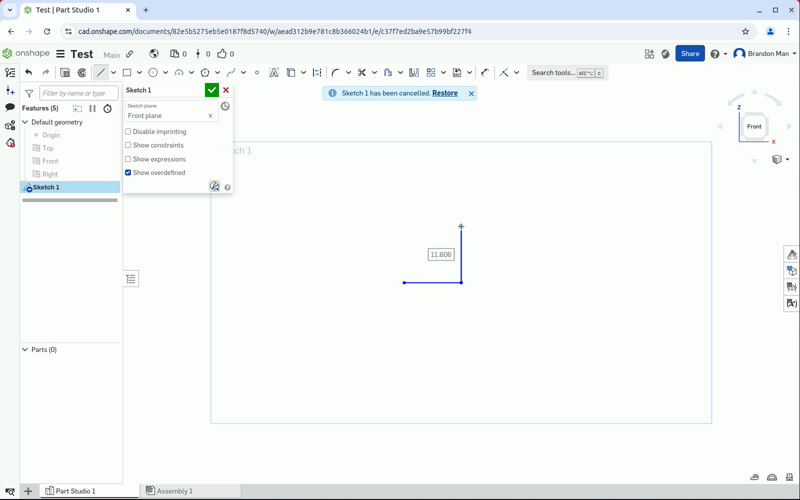
key_down(shift)
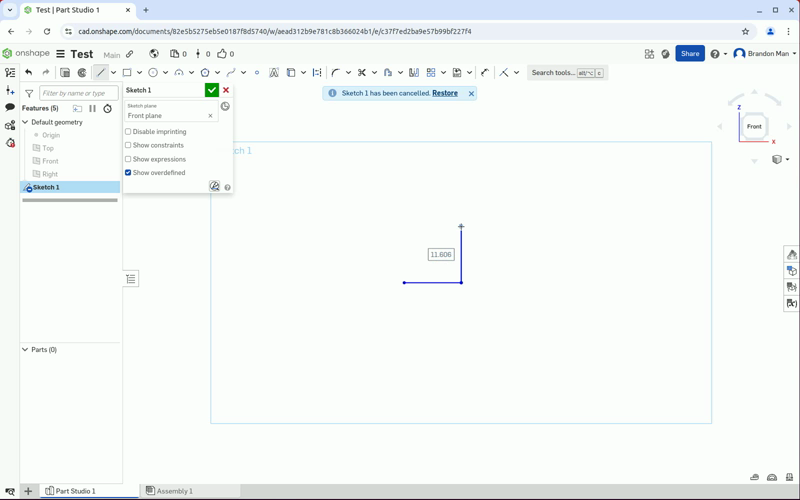
mouse_move(491, 226)
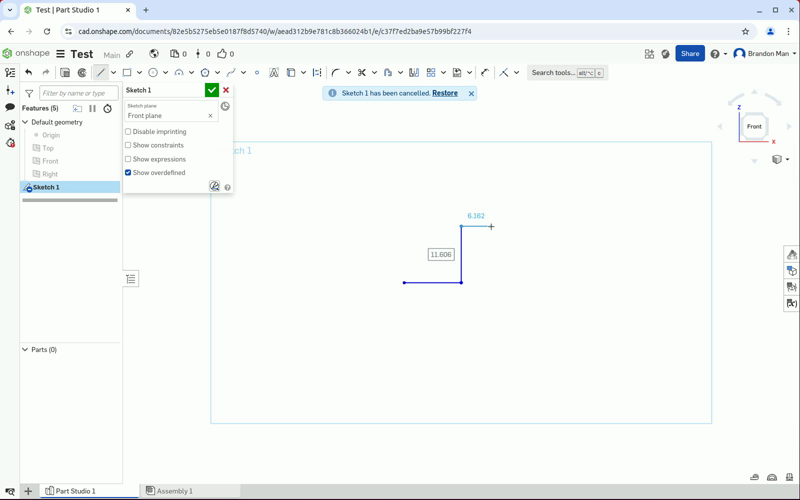
mouse_move(404, 226)
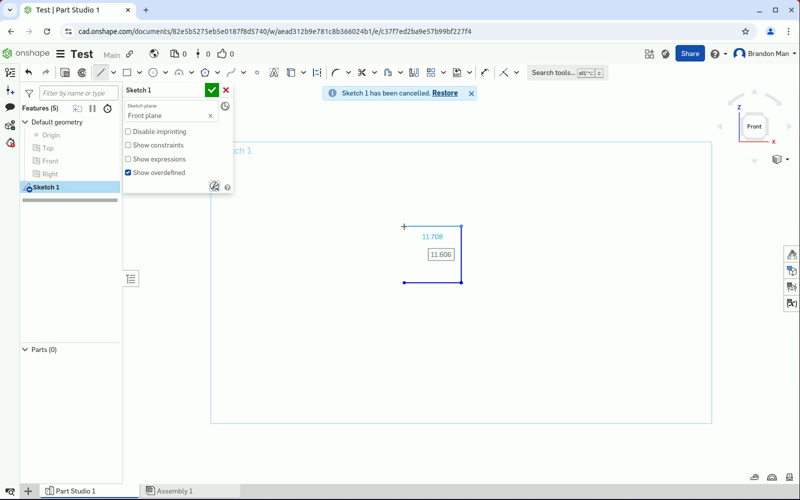
click(404, 226)
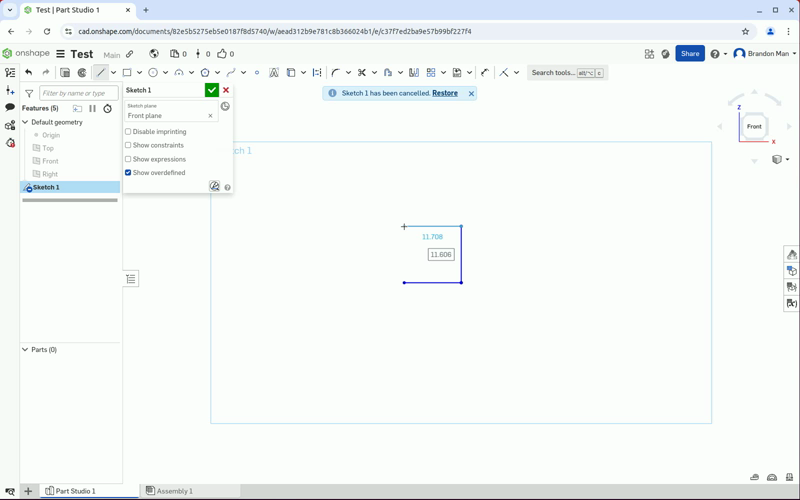
key_up(shift)
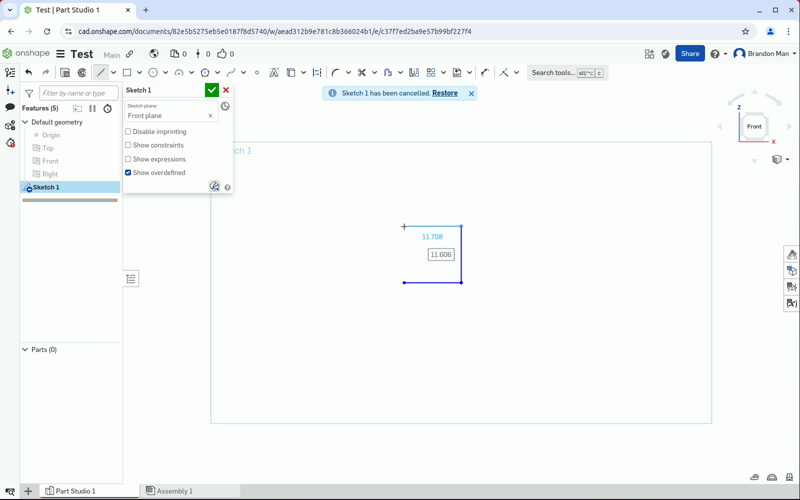
mouse_move(434, 226)
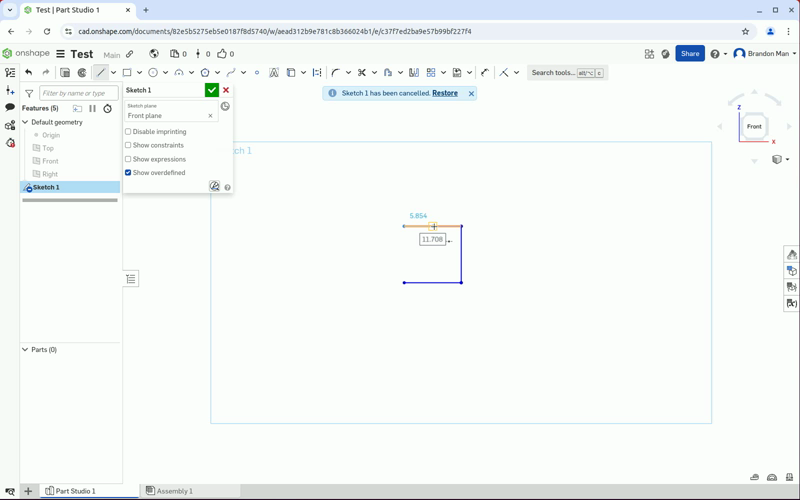
key_down(shift)
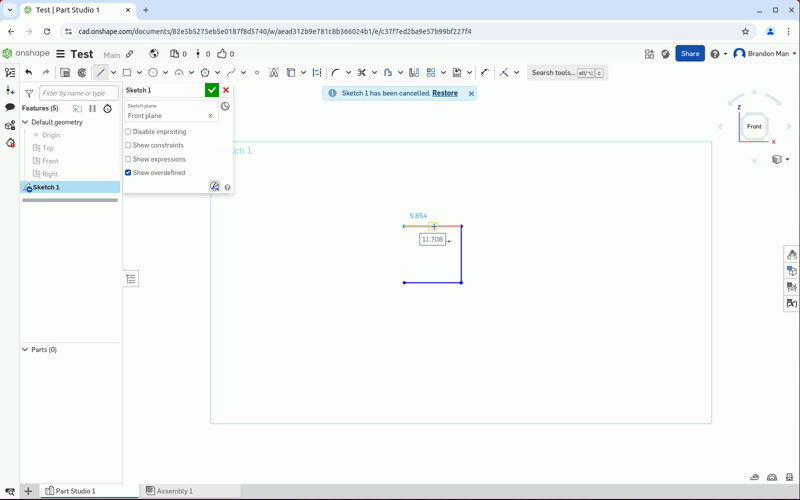
mouse_move(404, 282)
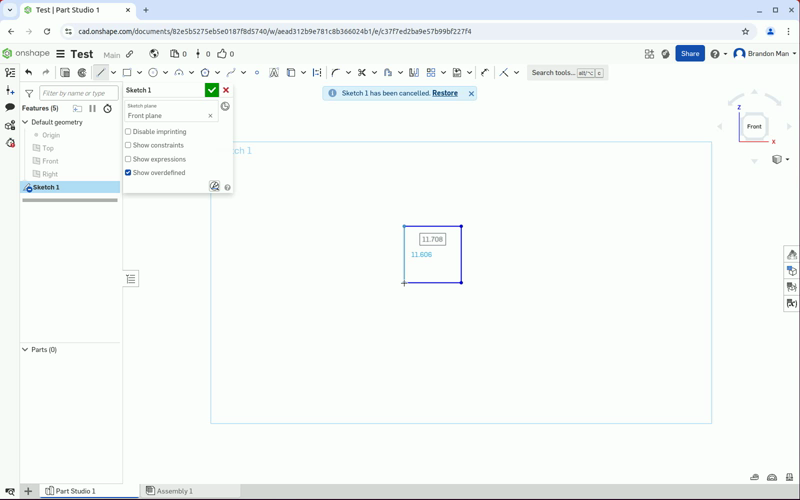
key_up(shift)
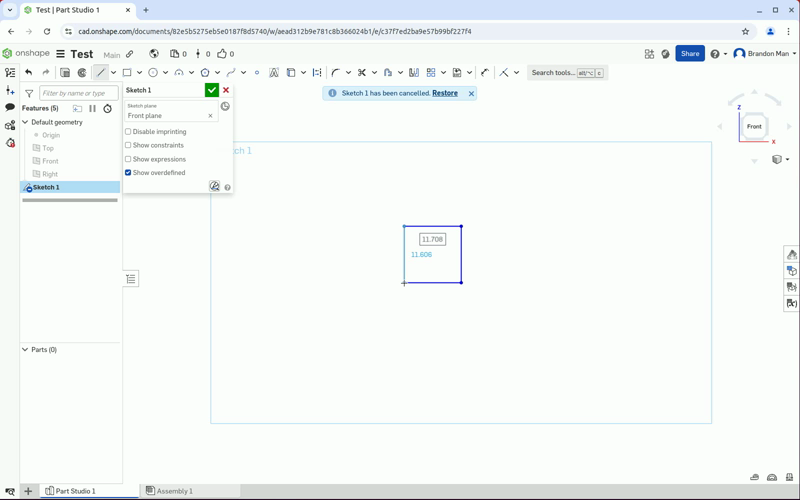
click(404, 282)
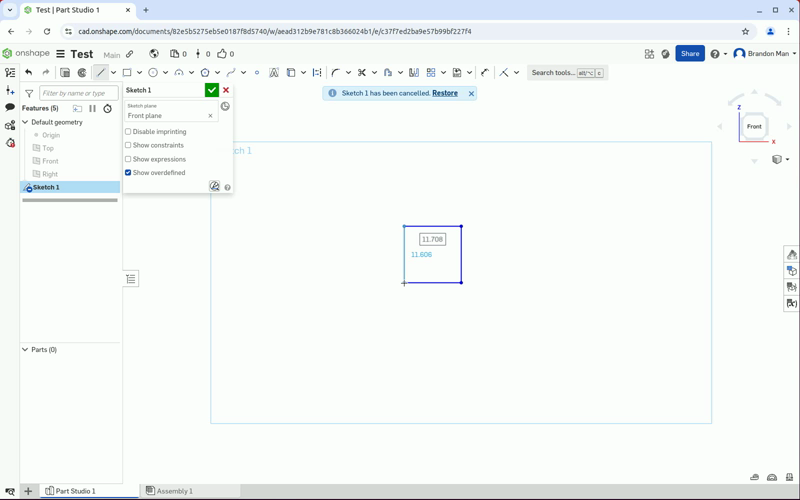
key(esc)
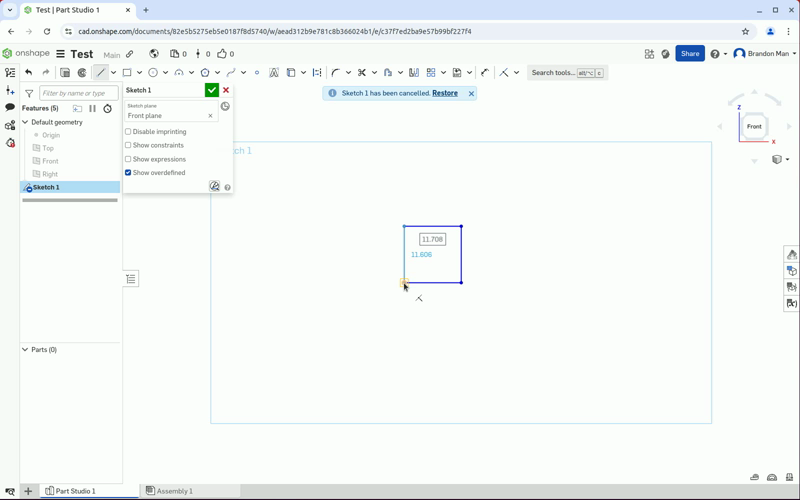
mouse_move(426, 233)
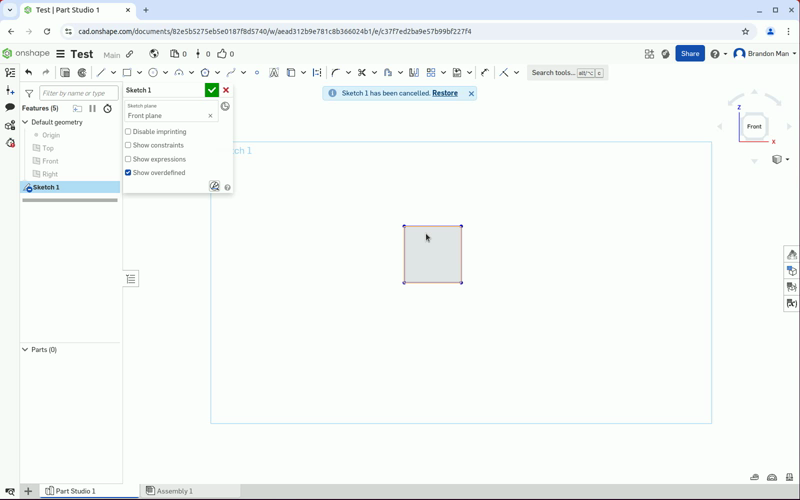
click(426, 233)
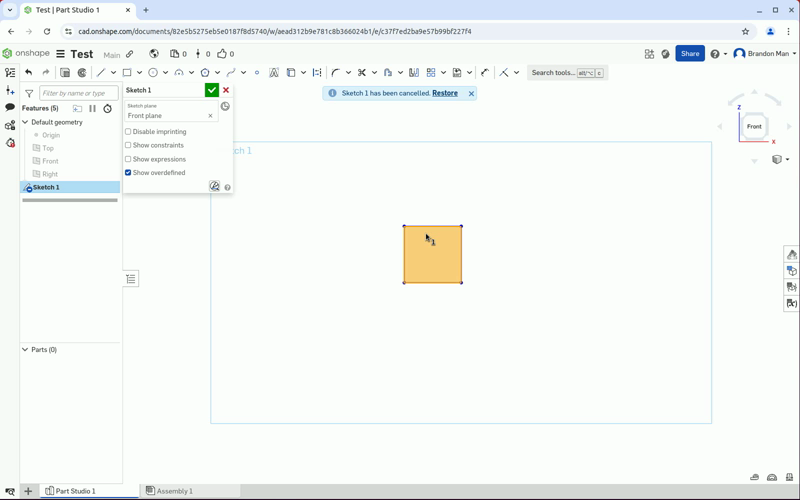
mouse_move(73, 352)
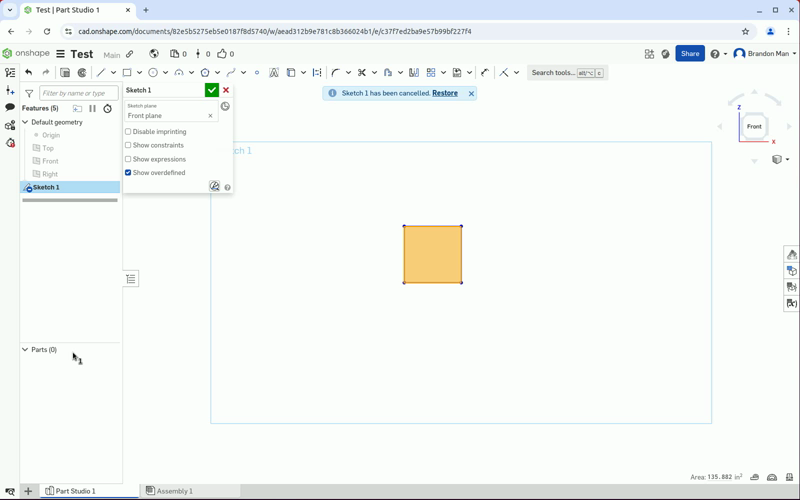
key(shift+y)
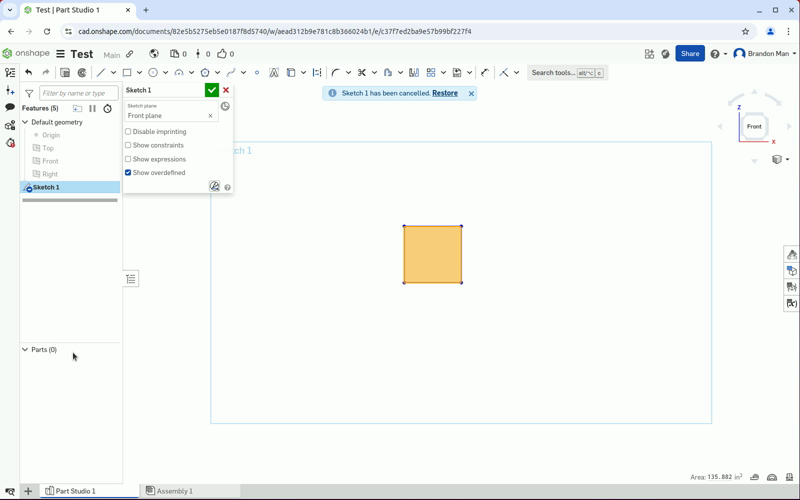
key(shift+e)
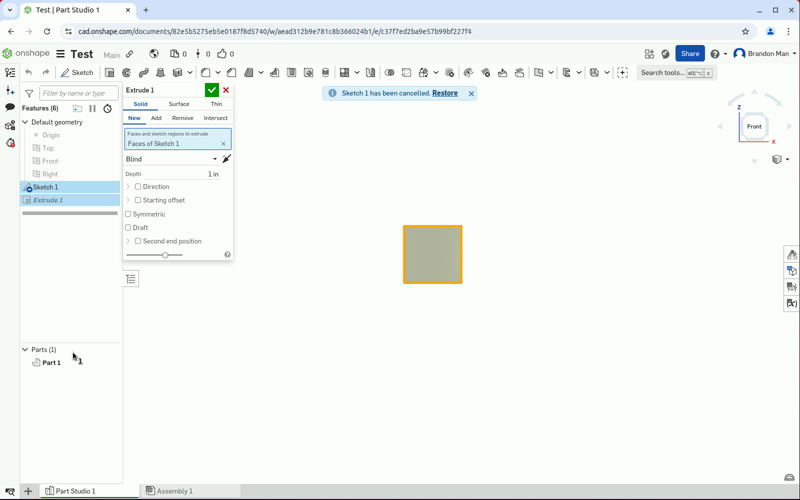
mouse_move(143, 106)
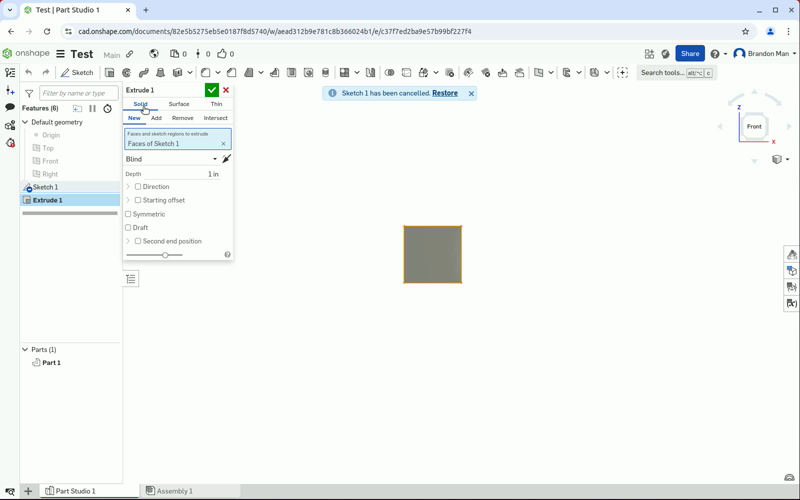
click(143, 106)
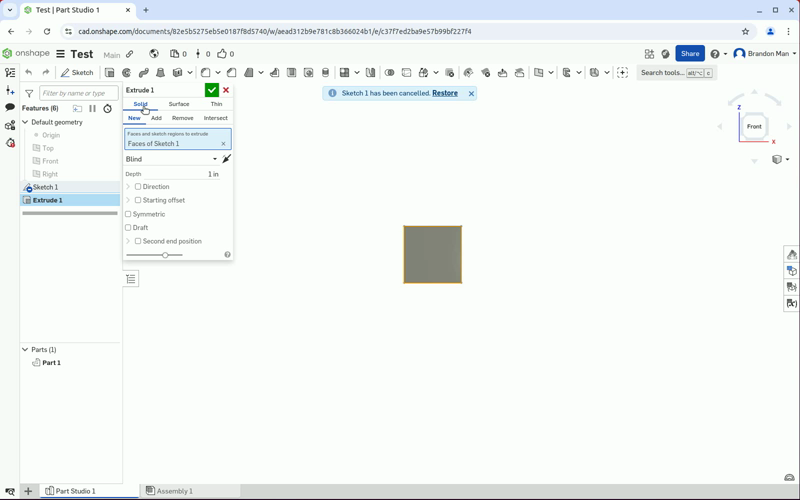
mouse_move(137, 120)
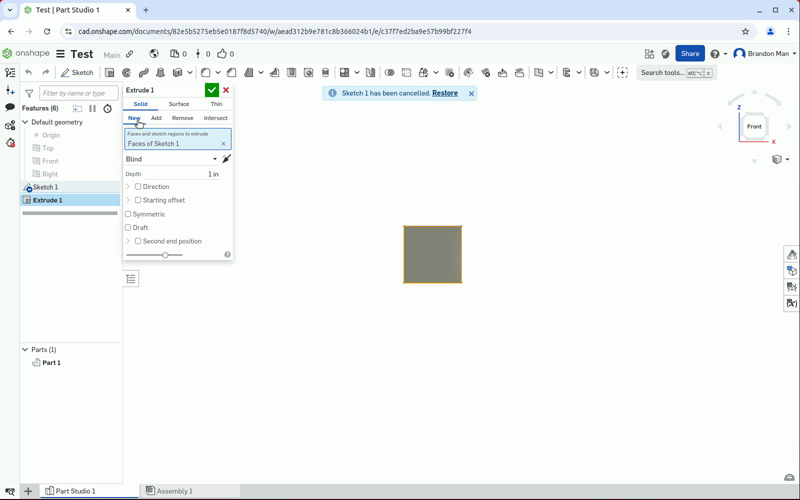
click(137, 120)
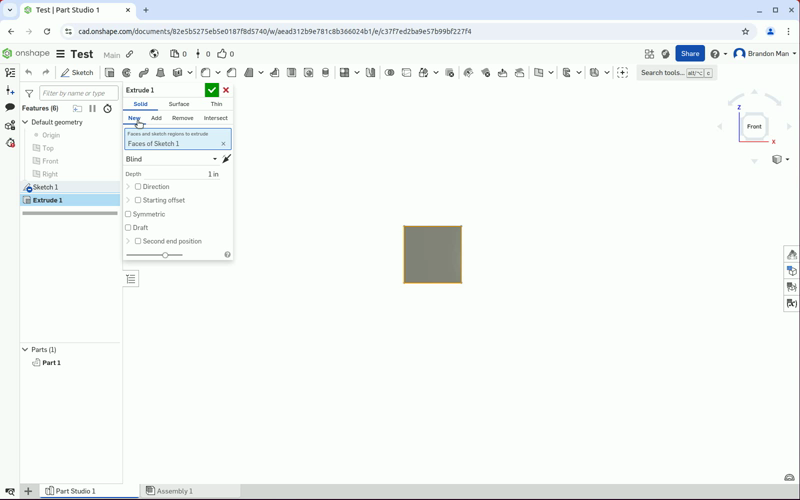
key(tab, 4)
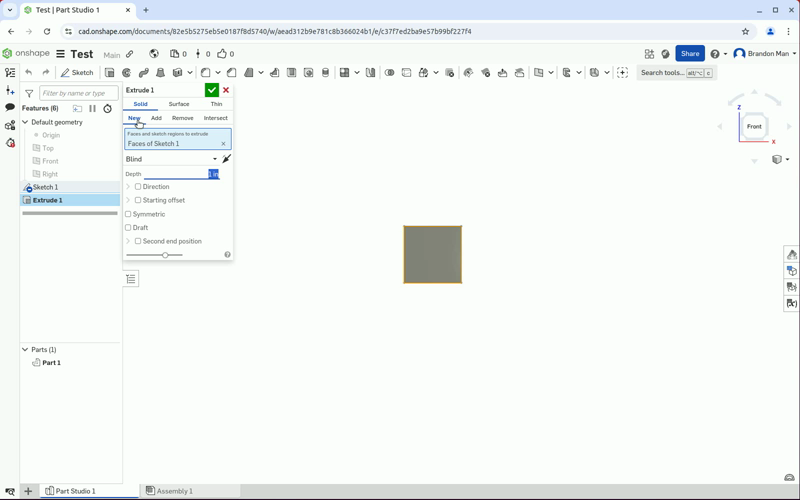
text(11.554)
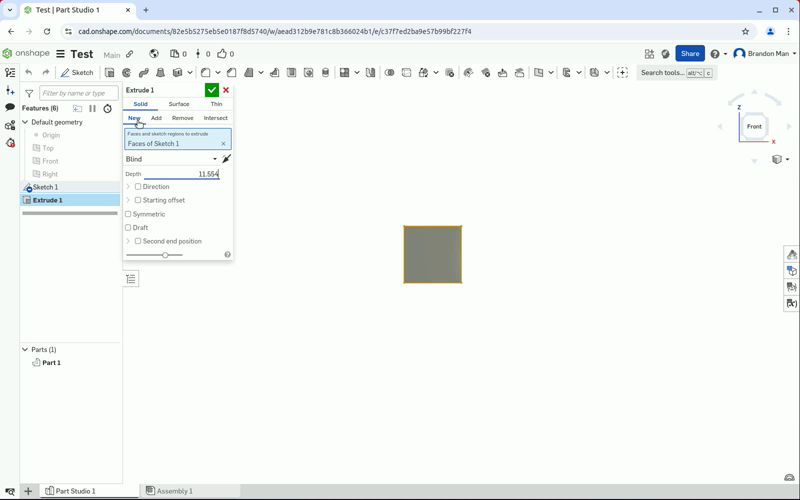
key(enter)
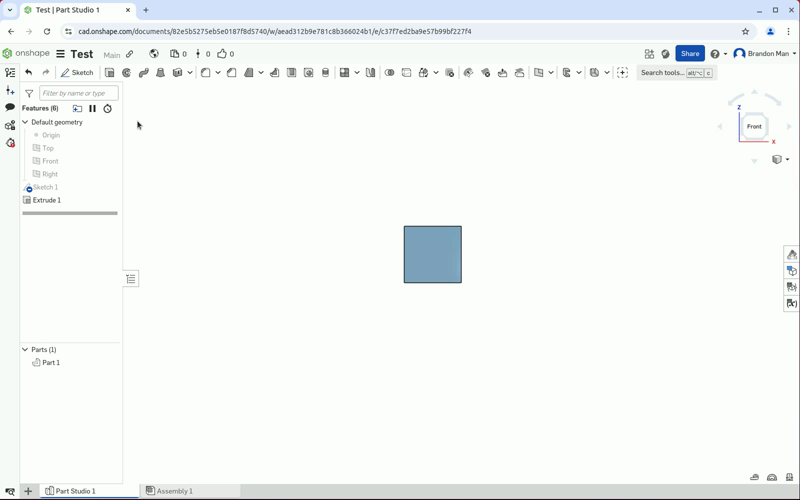
key(shift+h)
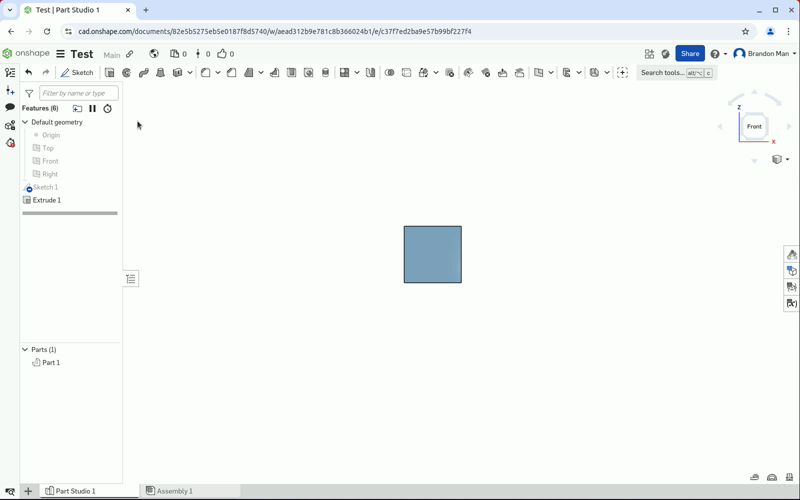
key(shift+h)
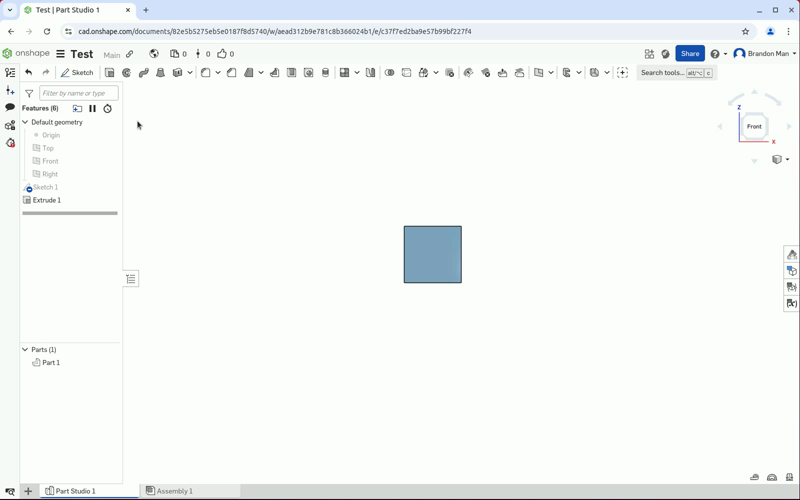
mouse_move(73, 189)
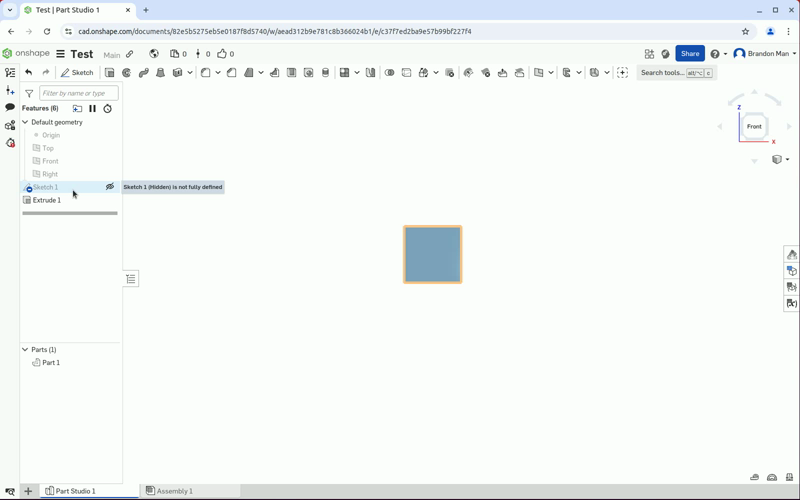
click(73, 189)
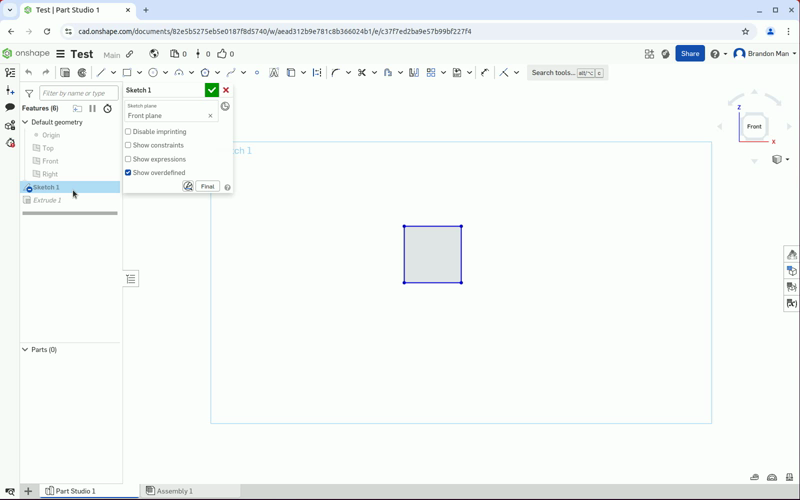
mouse_move(229, 92)
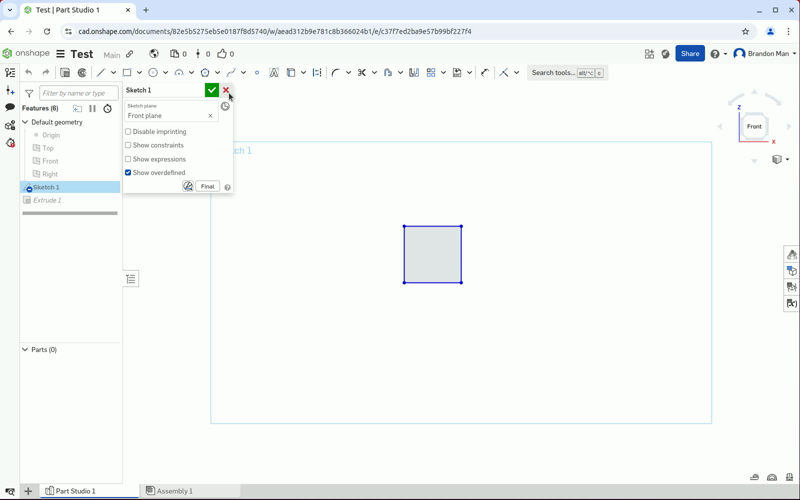
click(229, 92)
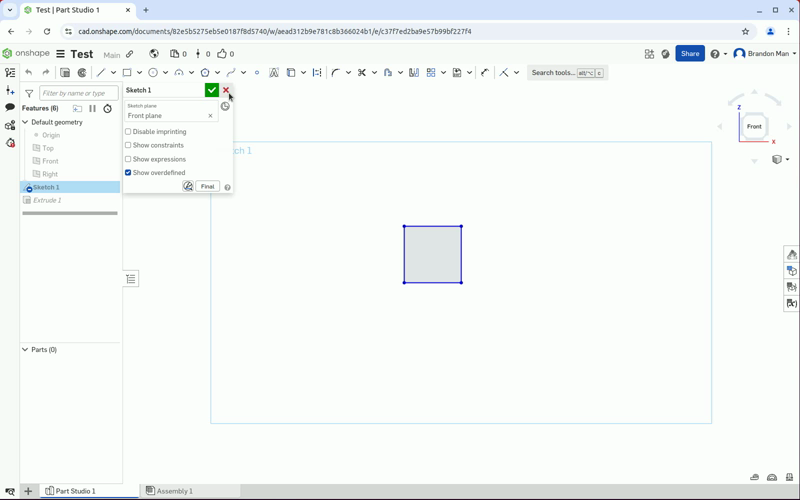
key(shift+s)
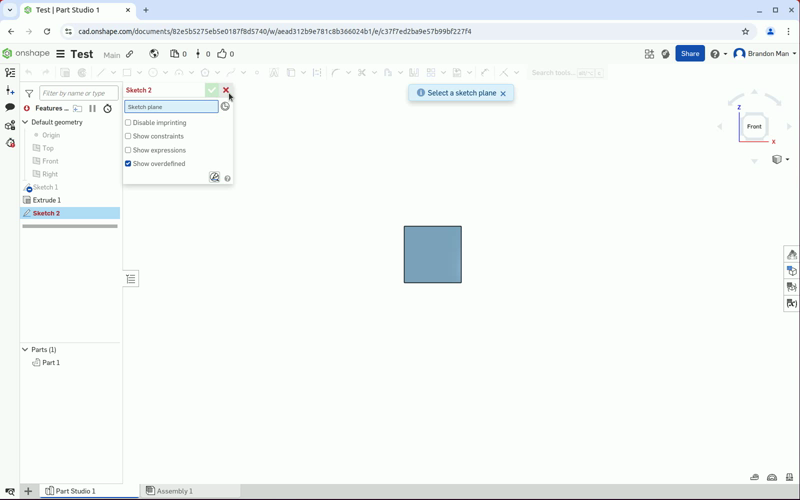
mouse_move(73, 163)
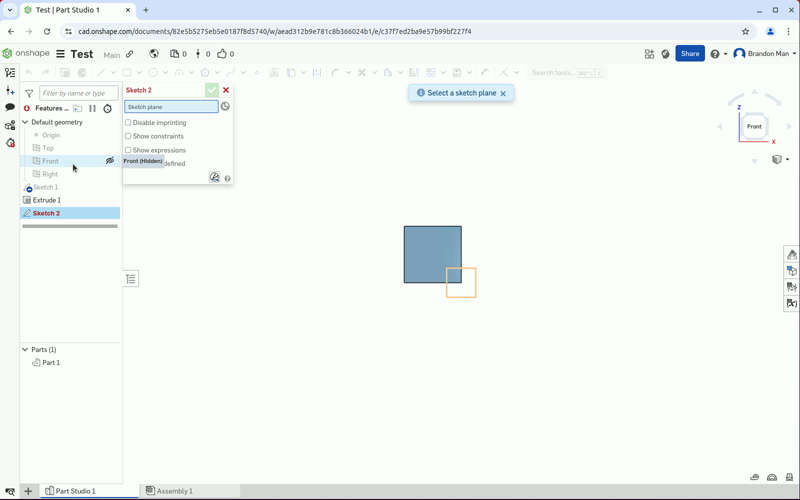
click(73, 163)
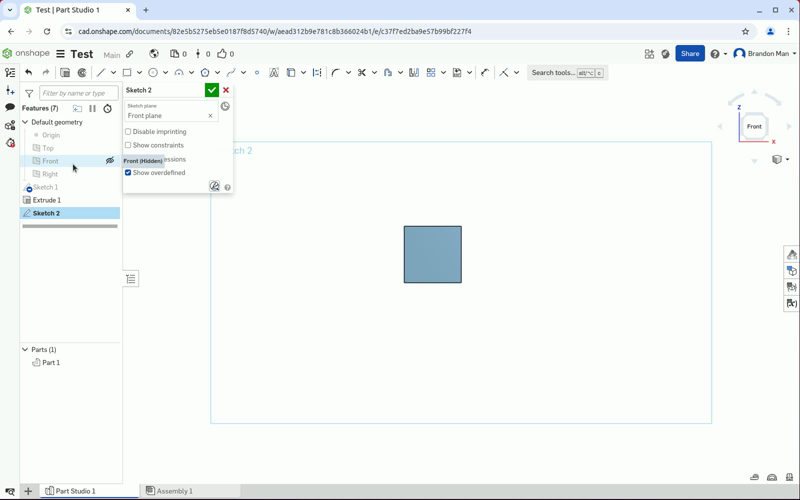
mouse_move(73, 352)
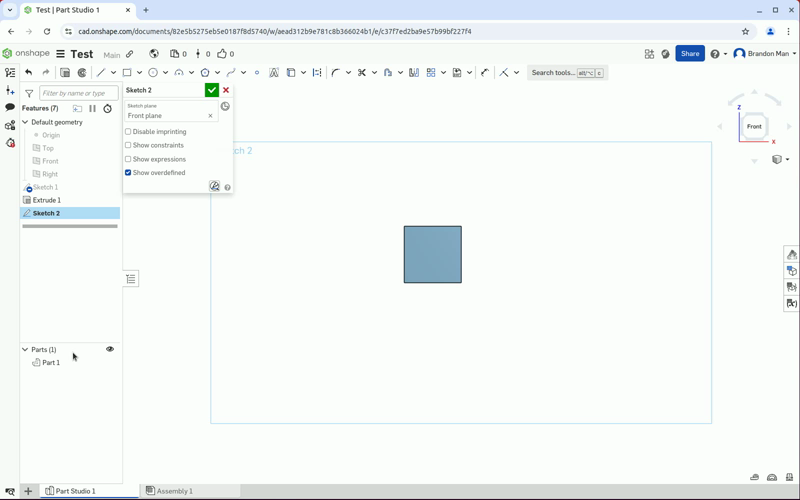
key(y)
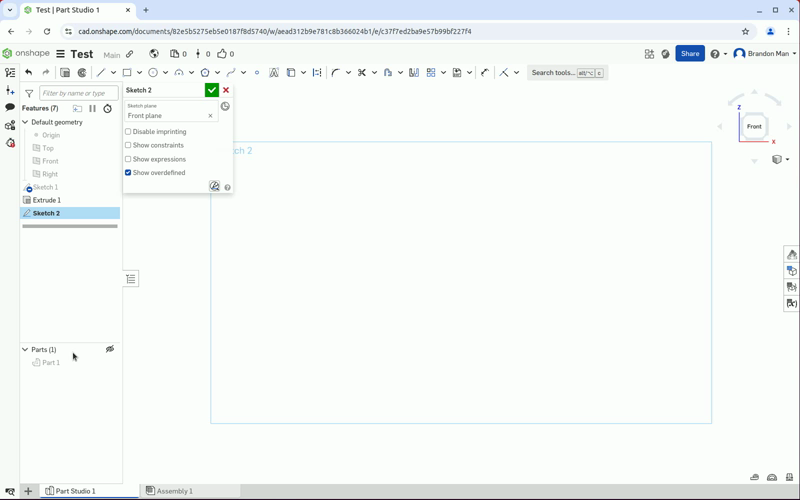
key(l)
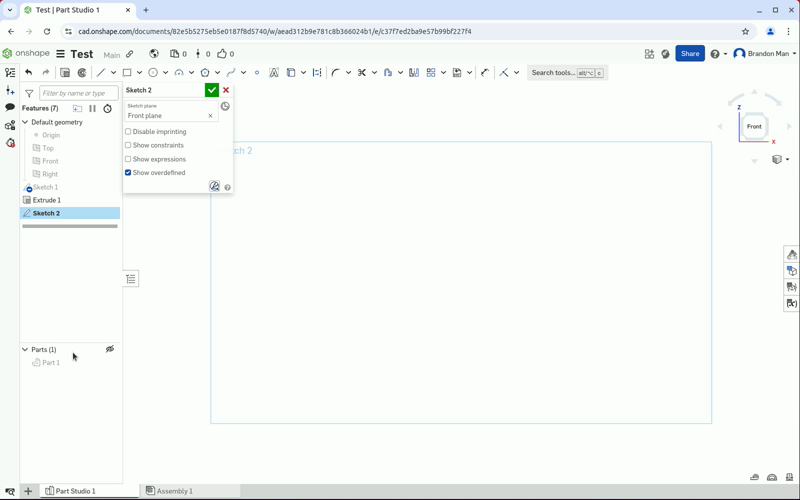
key_down(shift)
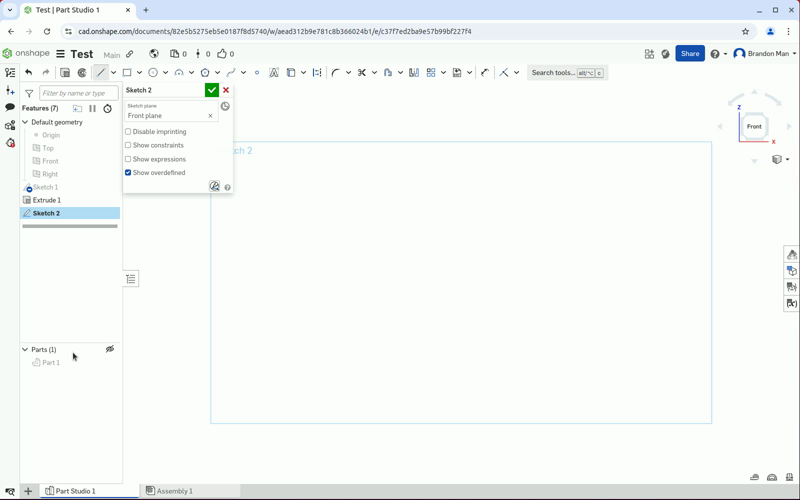
mouse_move(516, 282)
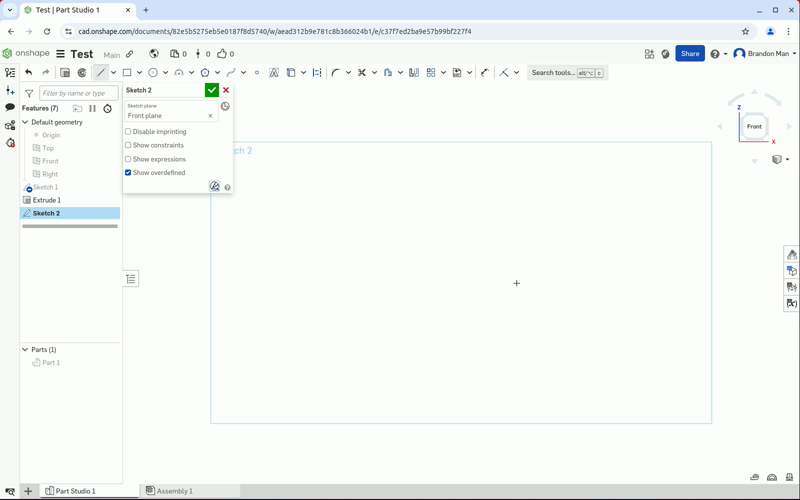
click(516, 282)
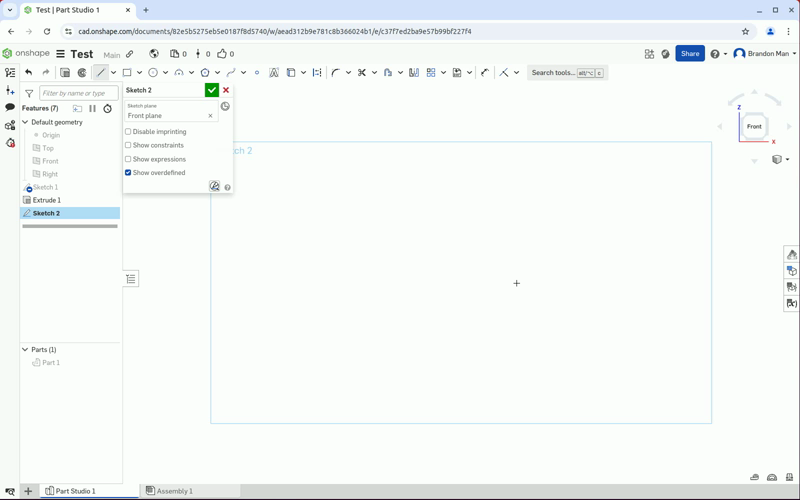
key_up(shift)
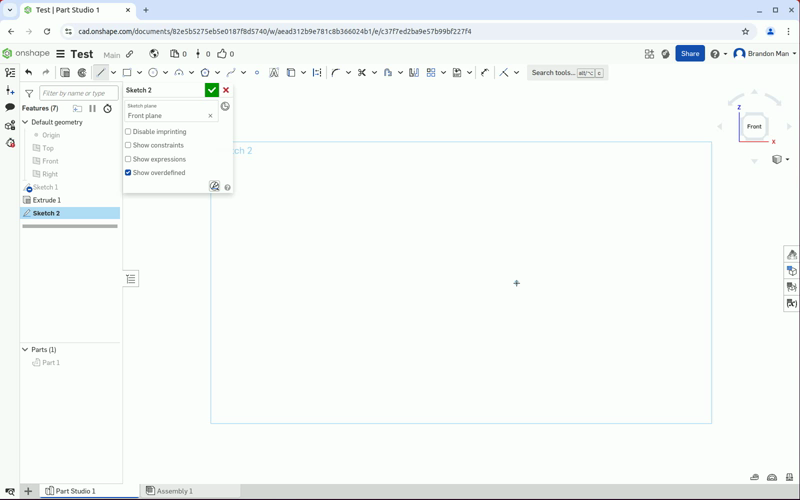
key_down(shift)
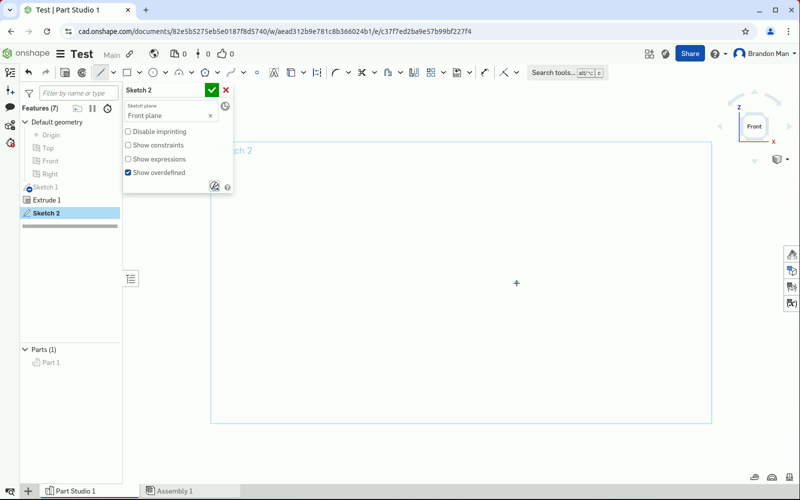
mouse_move(546, 282)
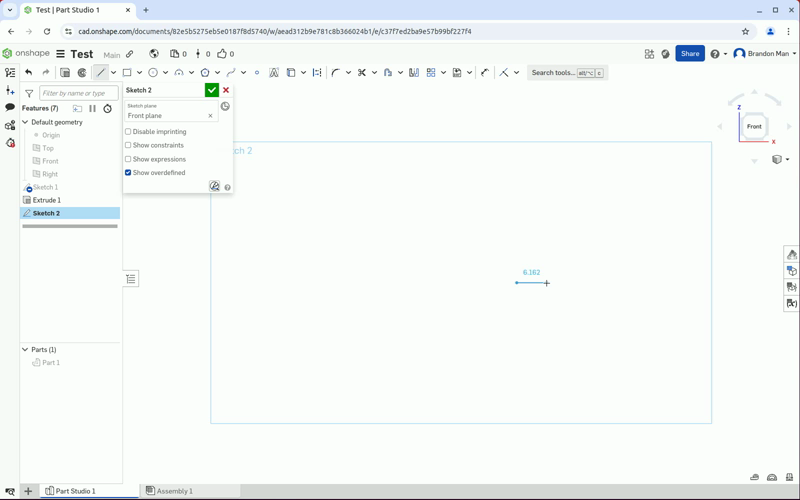
mouse_move(573, 282)
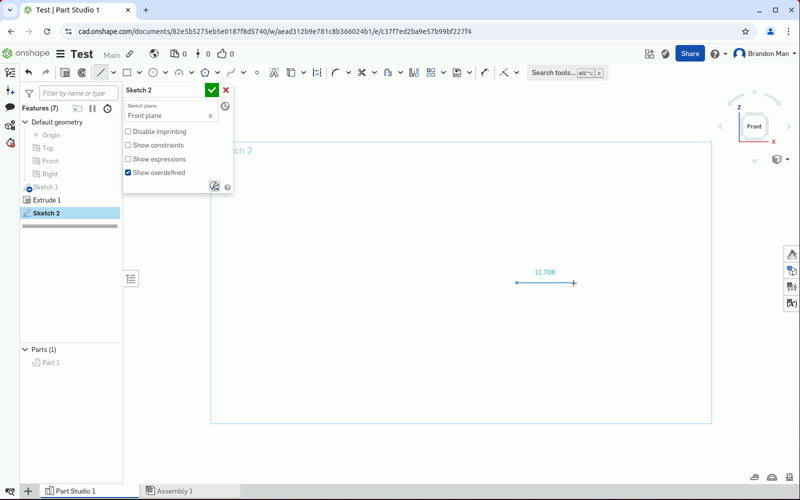
click(573, 282)
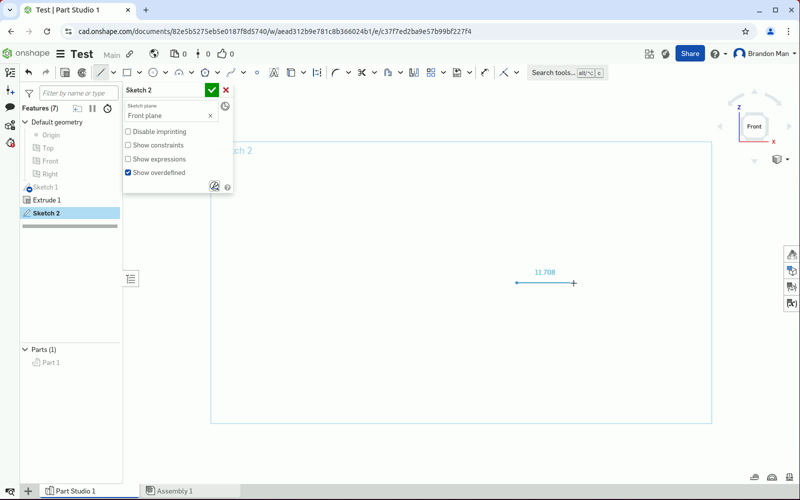
key_up(shift)
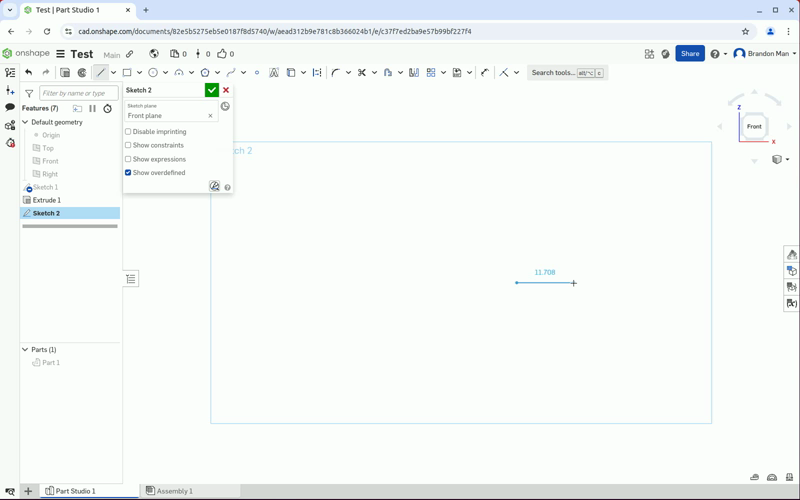
key_down(shift)
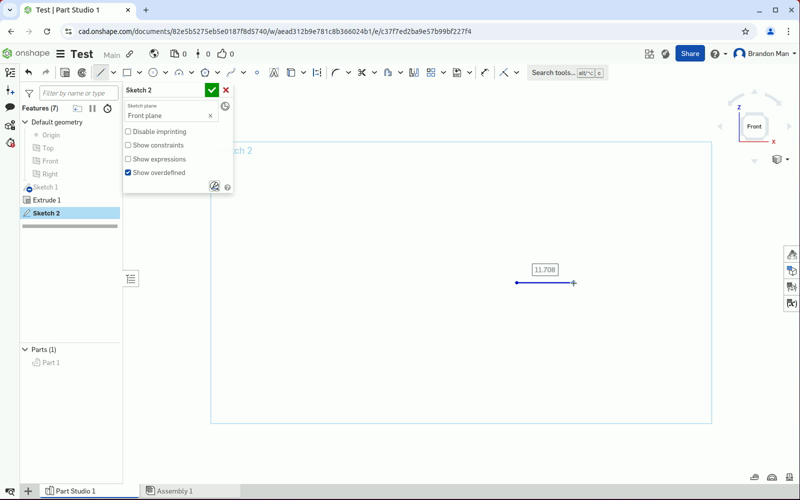
mouse_move(589, 282)
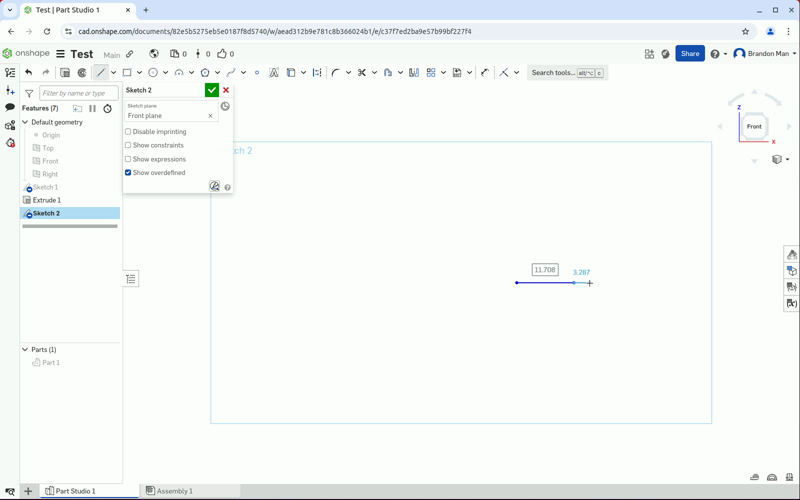
mouse_move(573, 226)
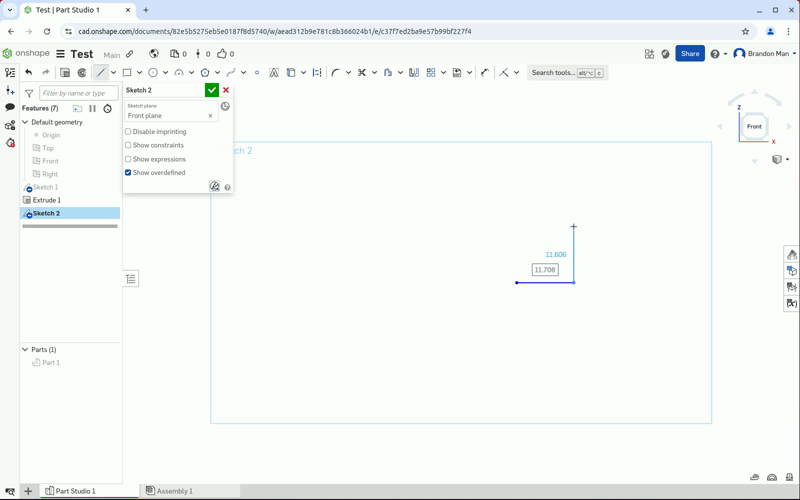
click(573, 226)
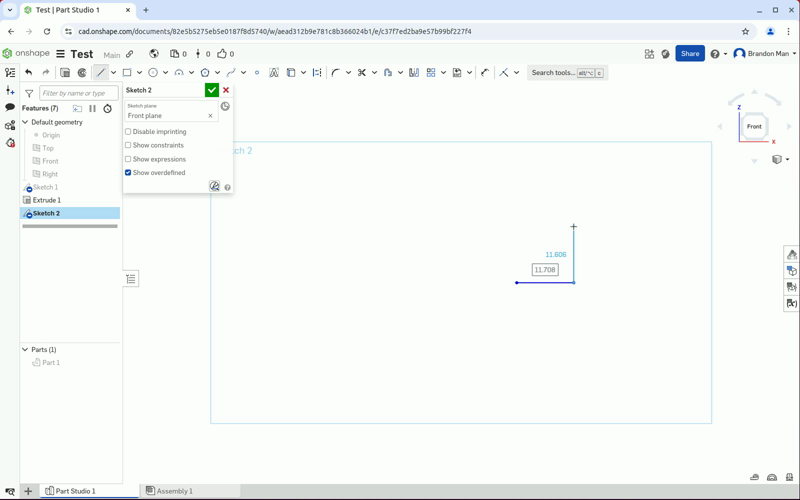
key_up(shift)
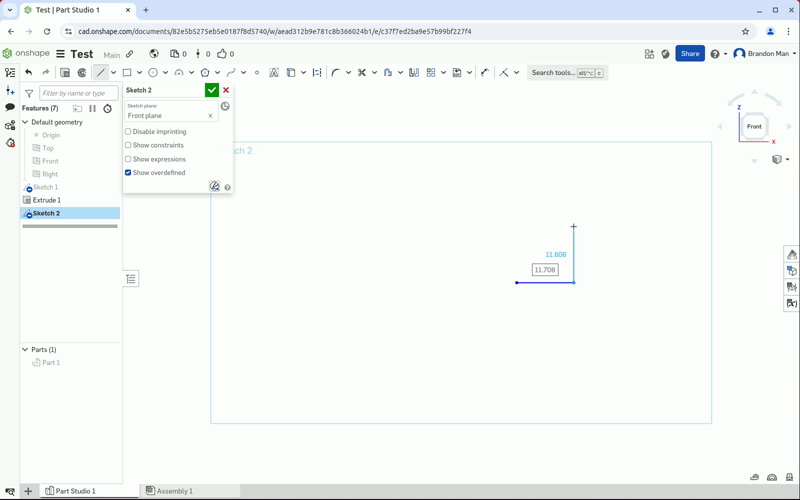
key_down(shift)
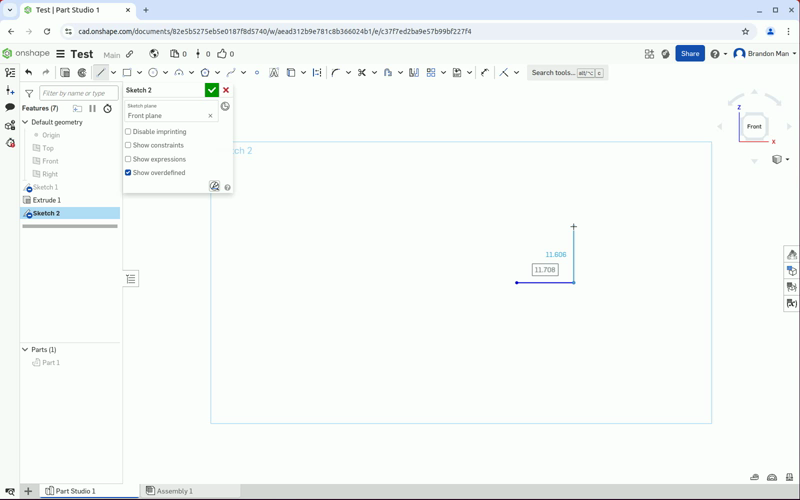
mouse_move(589, 226)
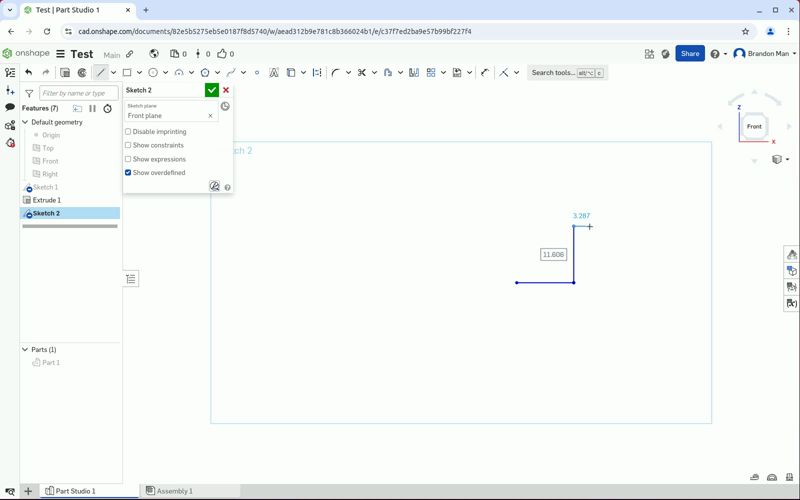
mouse_move(516, 226)
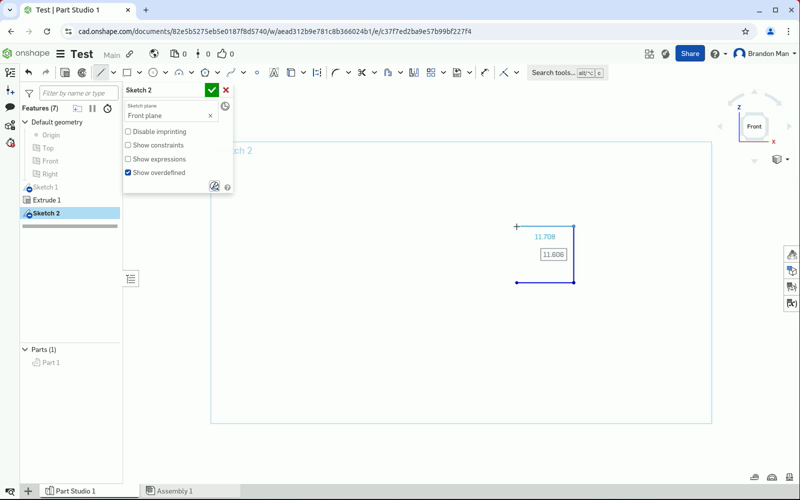
click(516, 226)
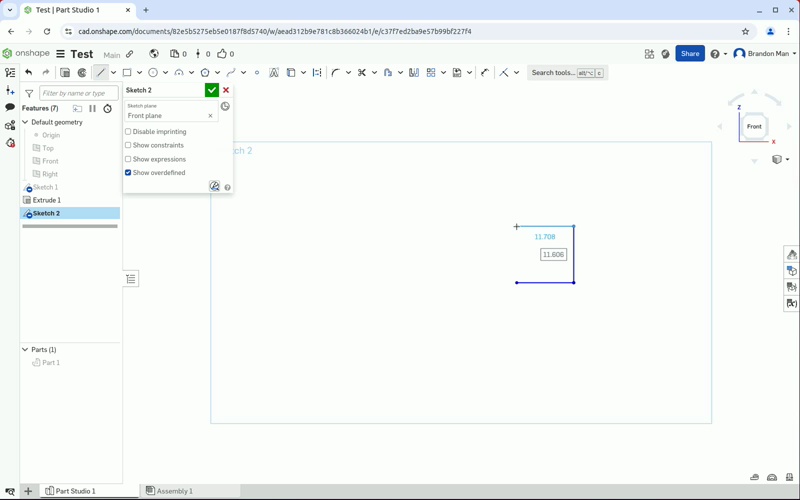
key_up(shift)
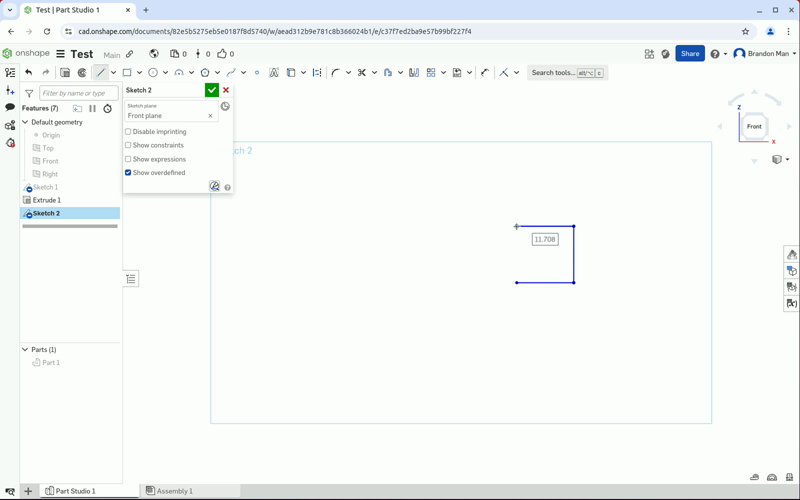
mouse_move(546, 226)
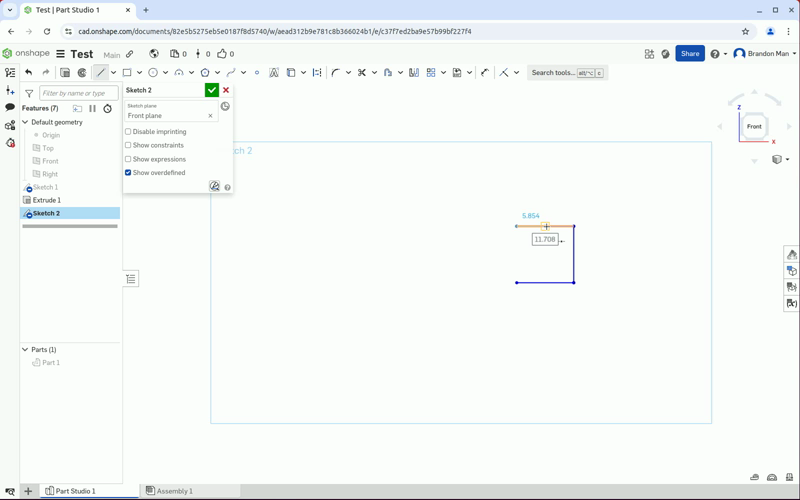
key_down(shift)
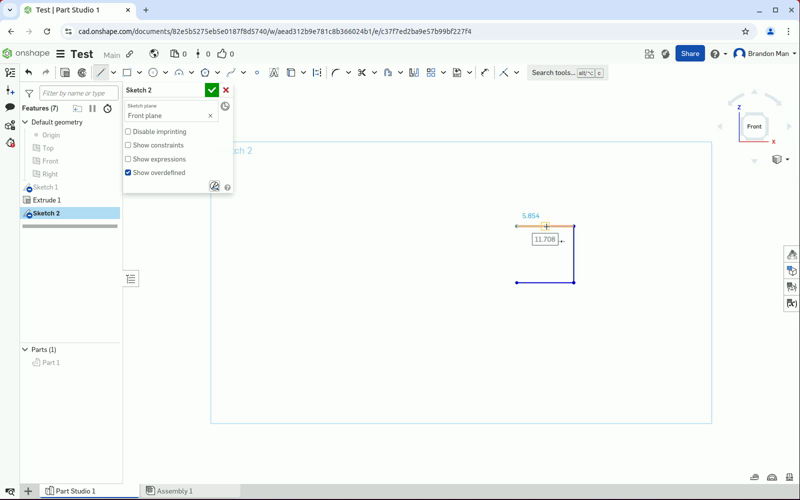
mouse_move(516, 282)
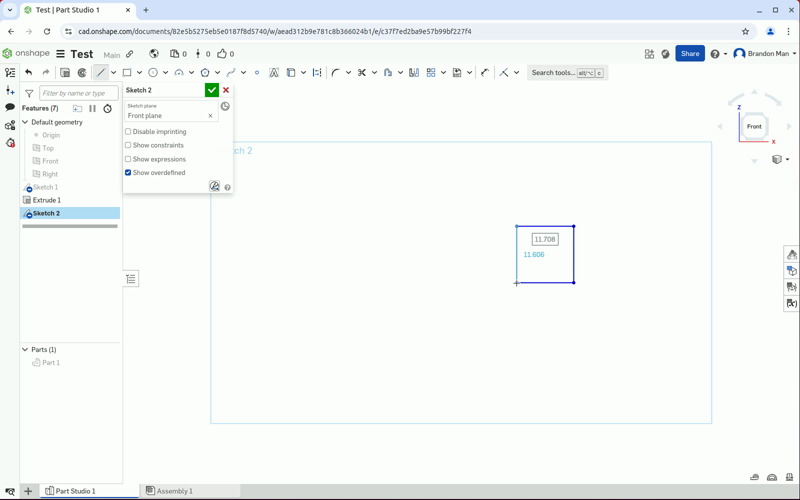
key_up(shift)
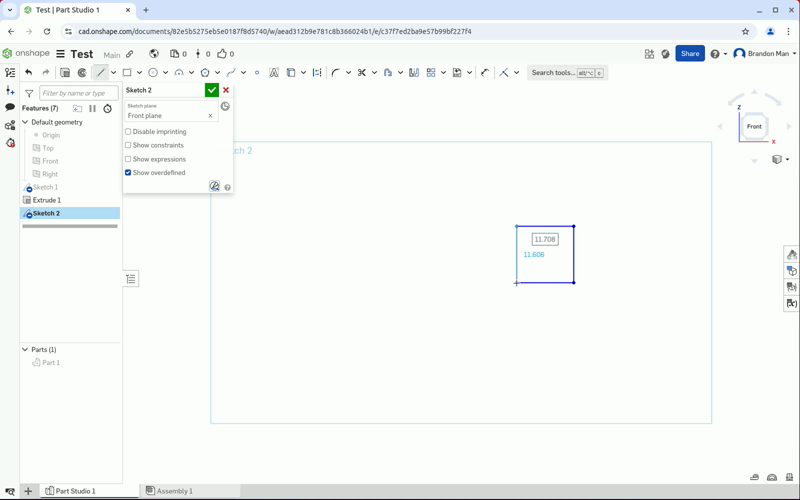
click(516, 282)
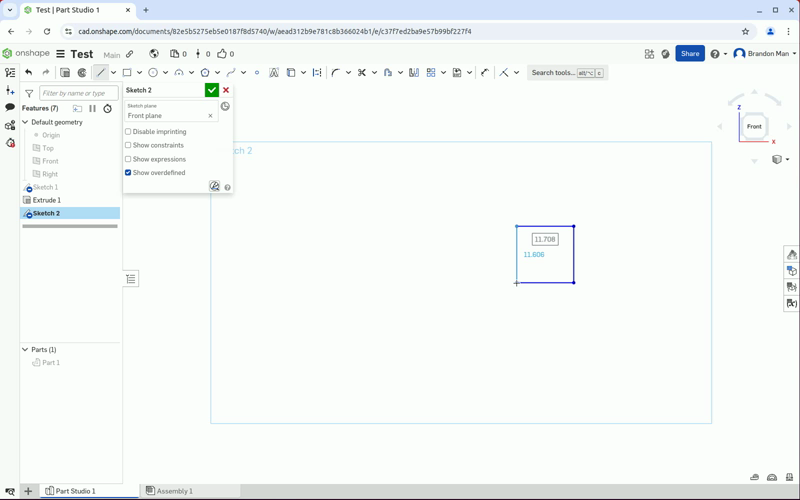
key(esc)
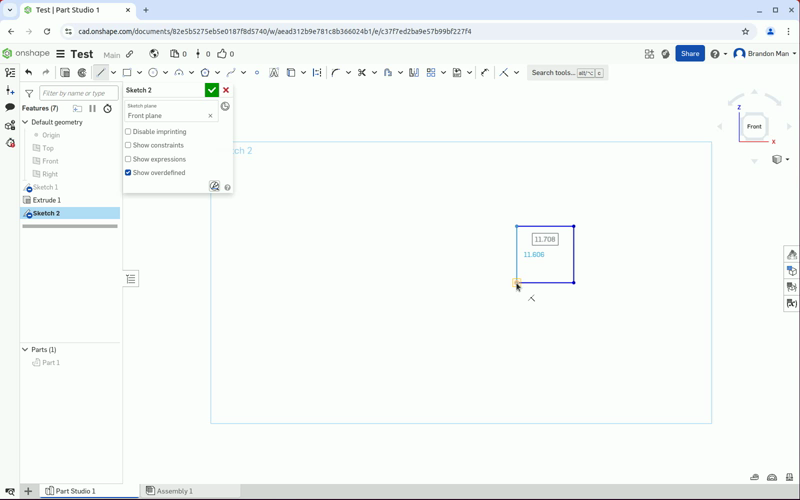
mouse_move(556, 257)
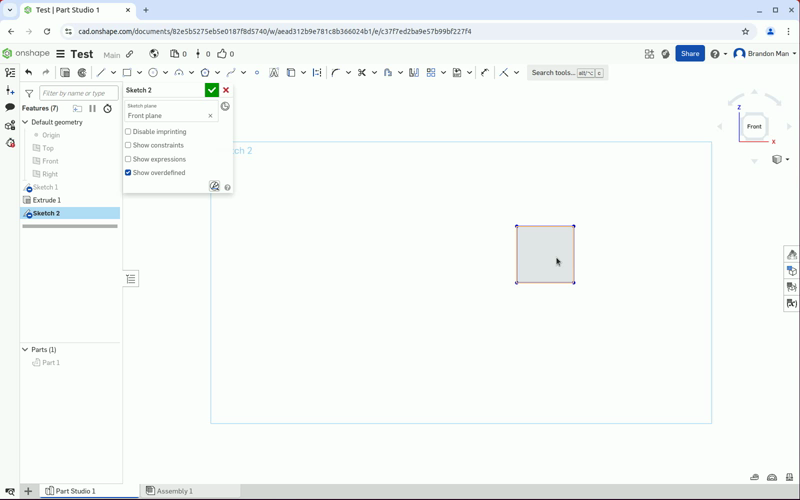
click(556, 257)
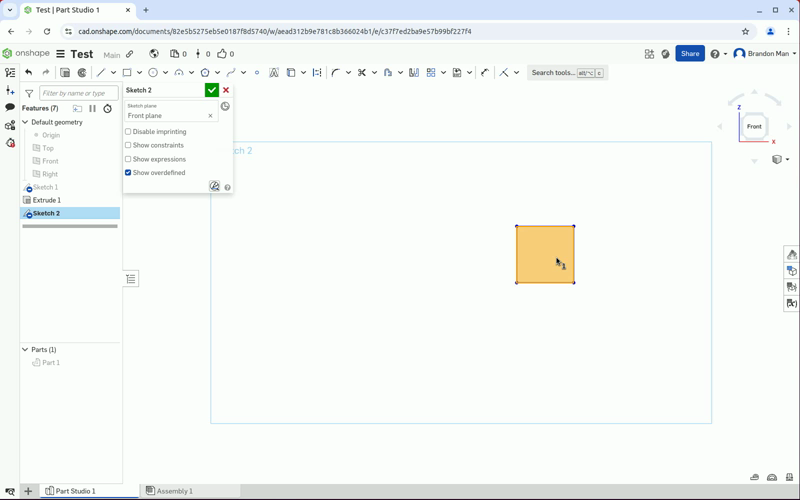
mouse_move(73, 352)
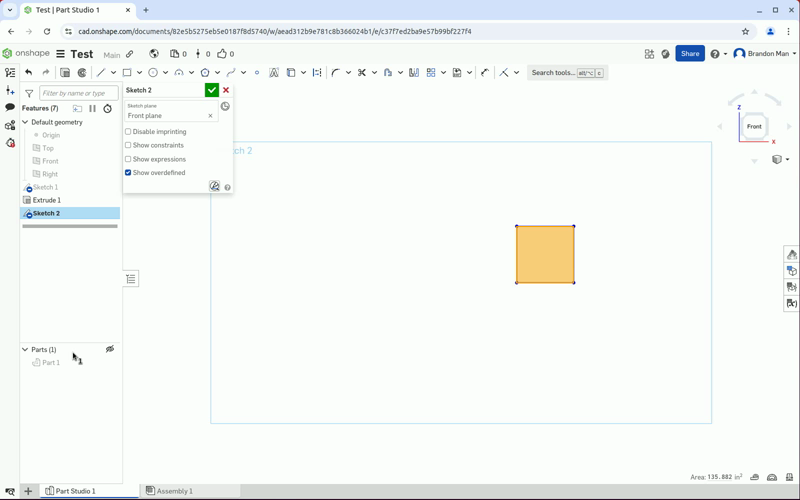
key(shift+y)
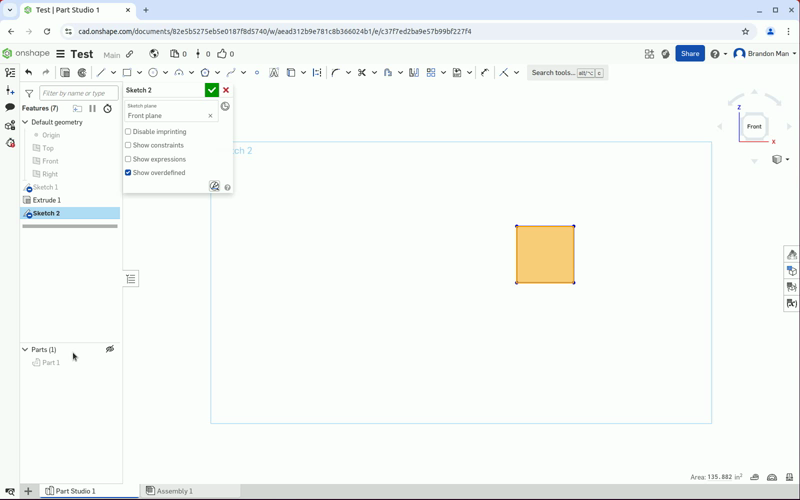
key(shift+e)
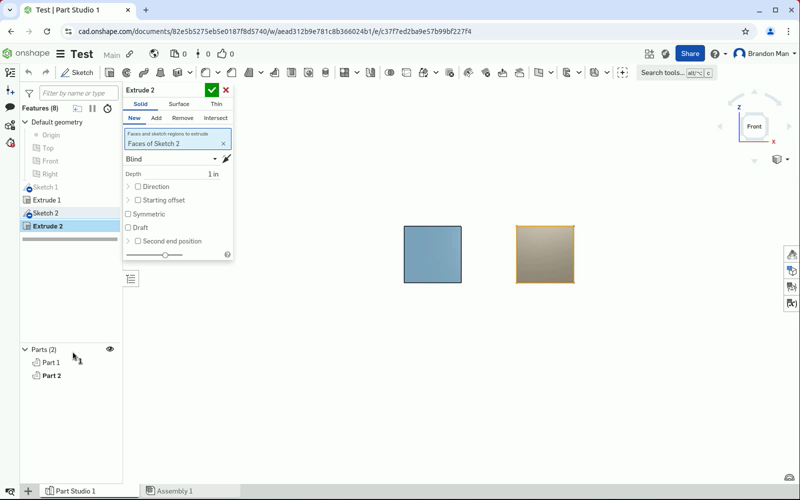
mouse_move(143, 106)
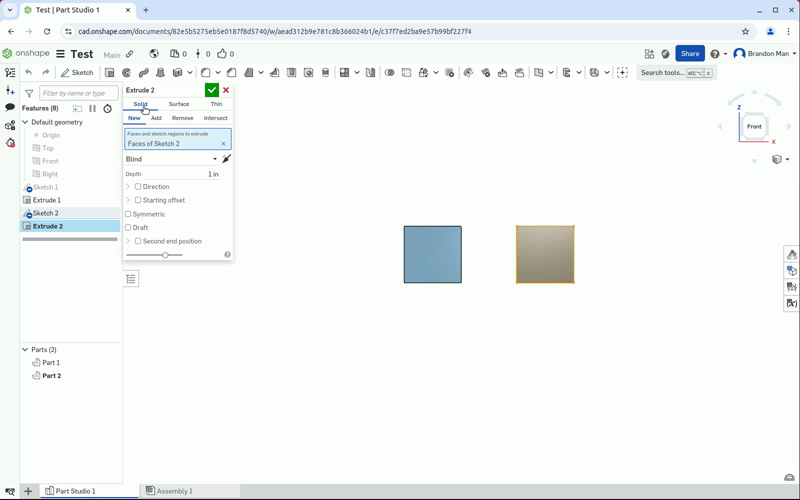
click(143, 106)
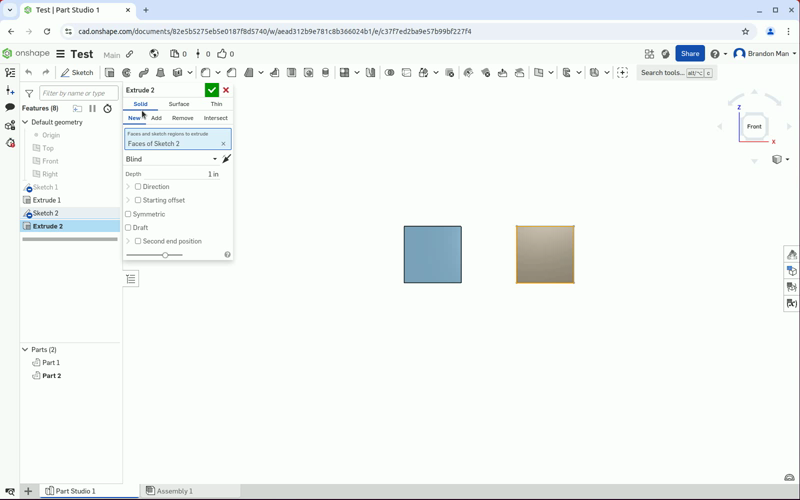
mouse_move(137, 120)
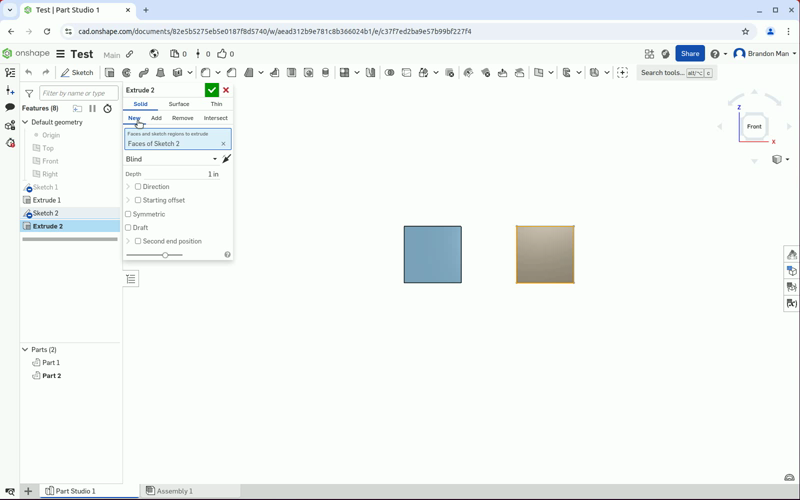
click(137, 120)
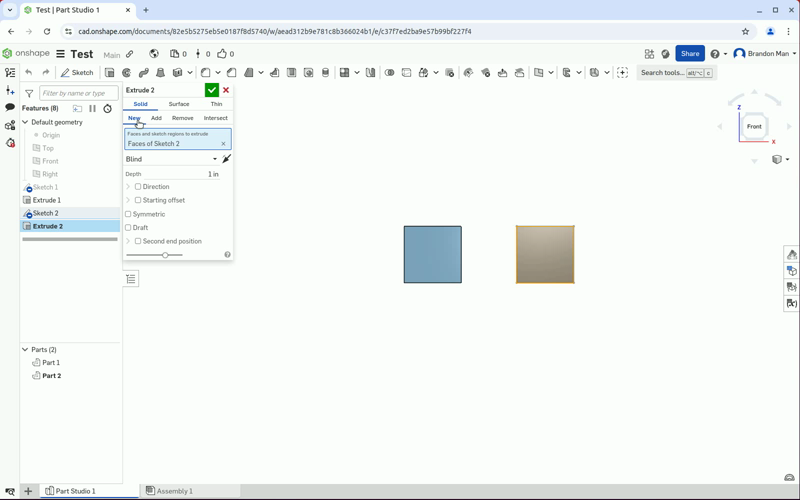
key(tab, 4)
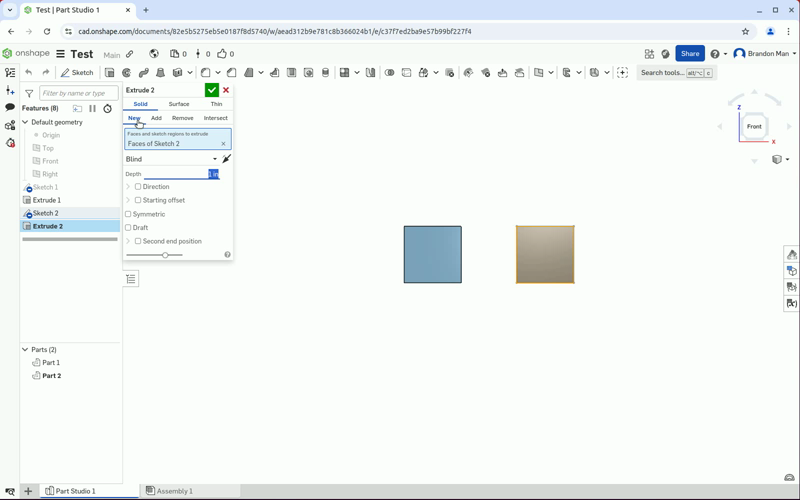
text(11.554)
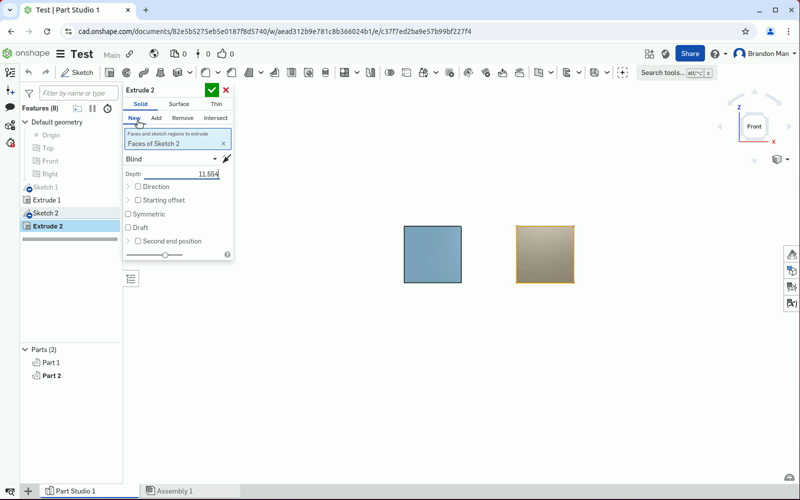
key(enter)
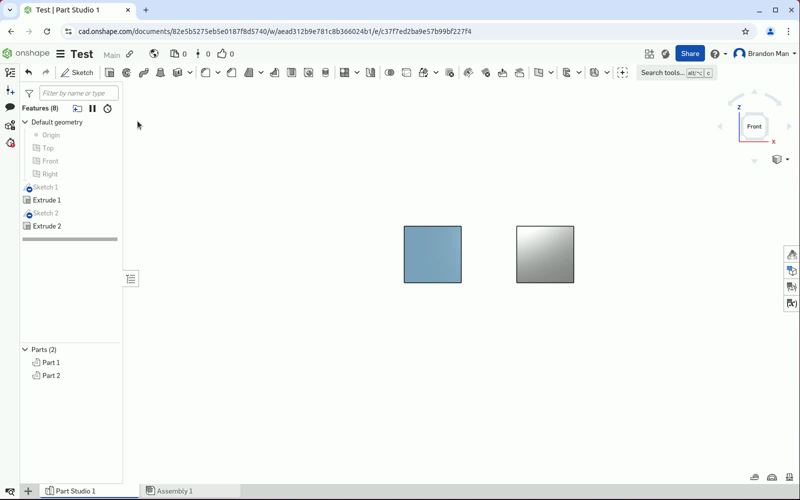
key(shift+h)
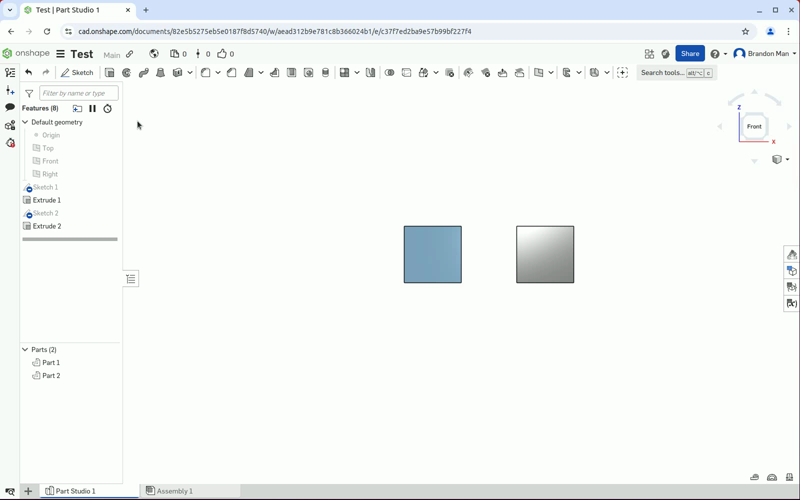
key(shift+h)
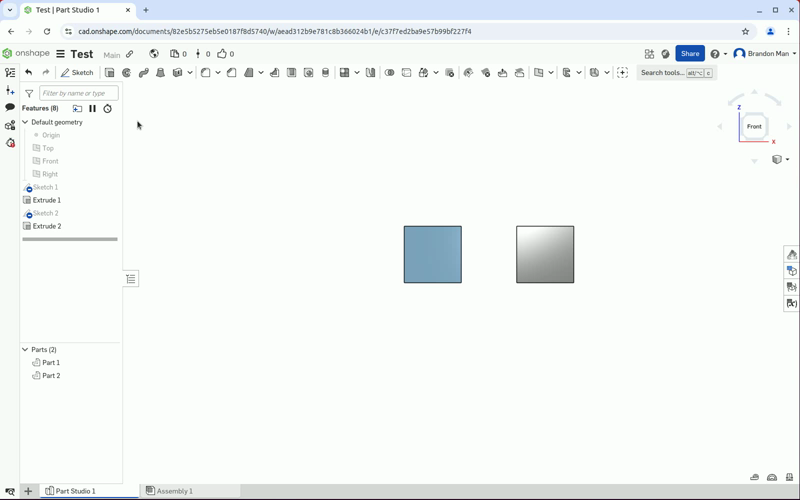
mouse_move(73, 189)
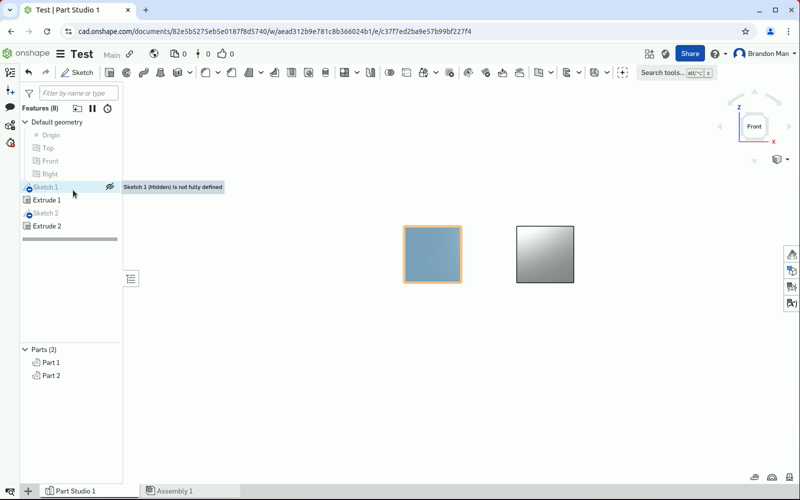
click(73, 189)
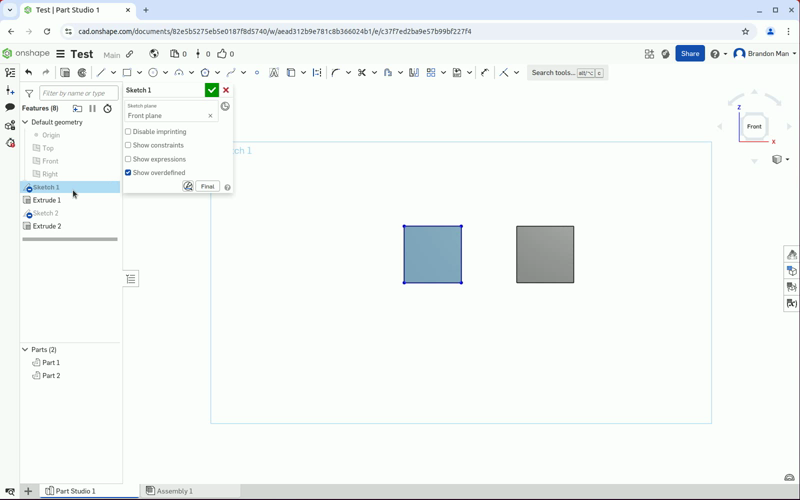
mouse_move(229, 92)
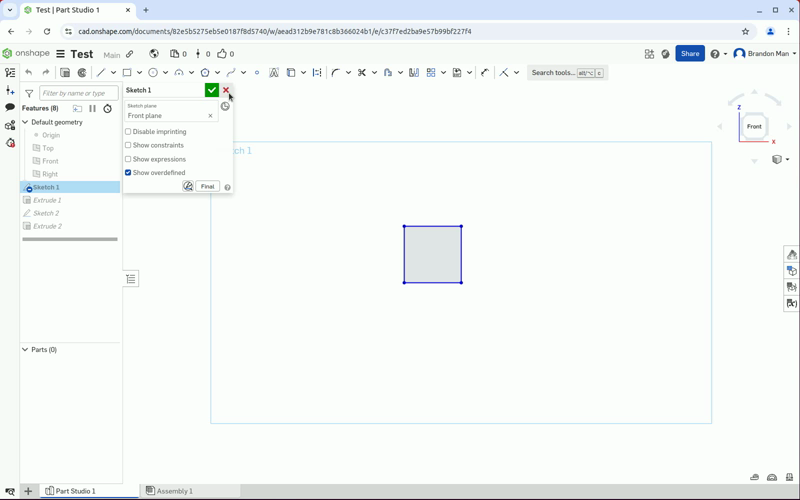
click(229, 92)
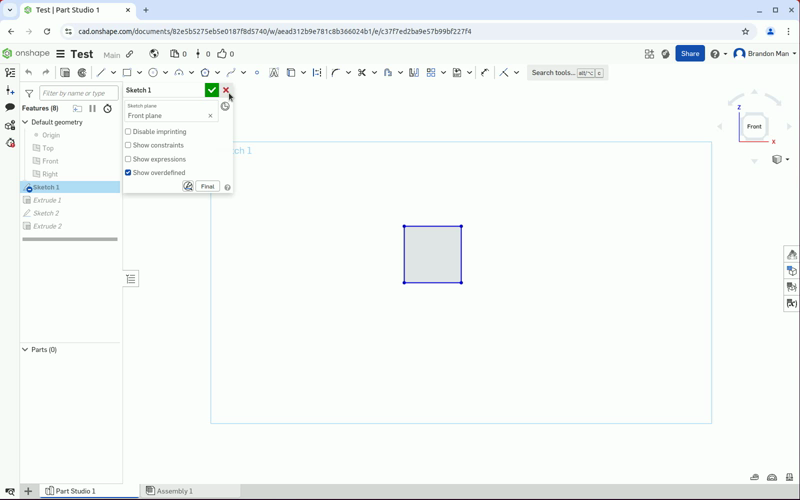
key(shift+s)
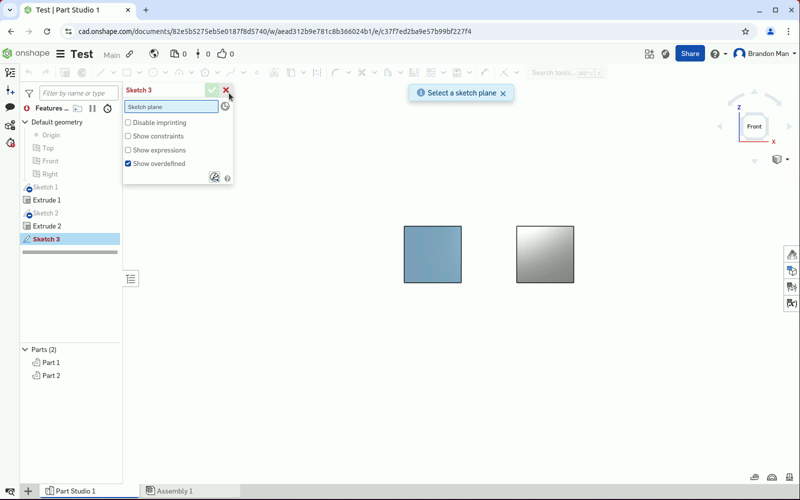
mouse_move(73, 163)
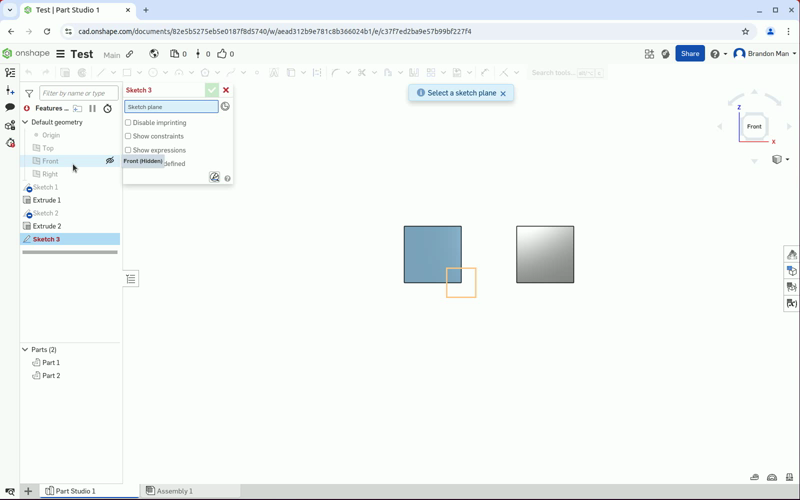
click(73, 163)
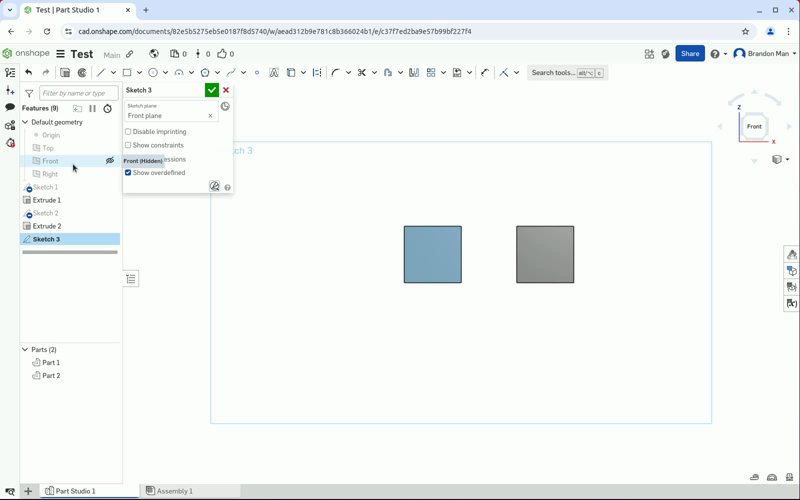
mouse_move(73, 352)
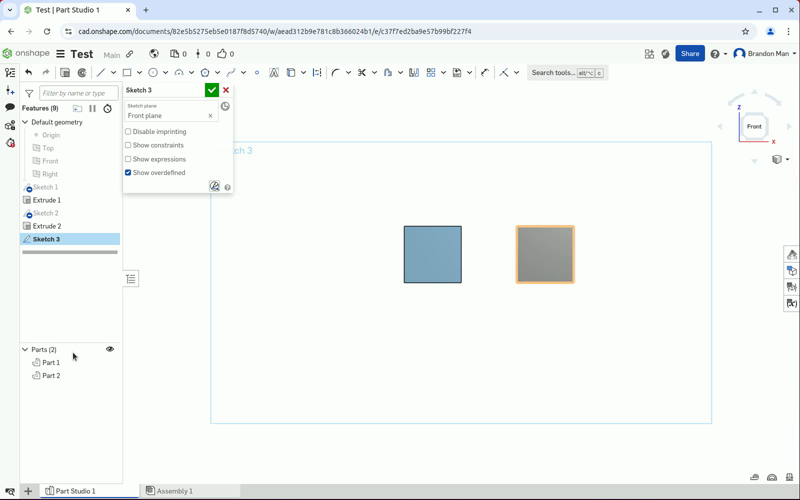
key(y)
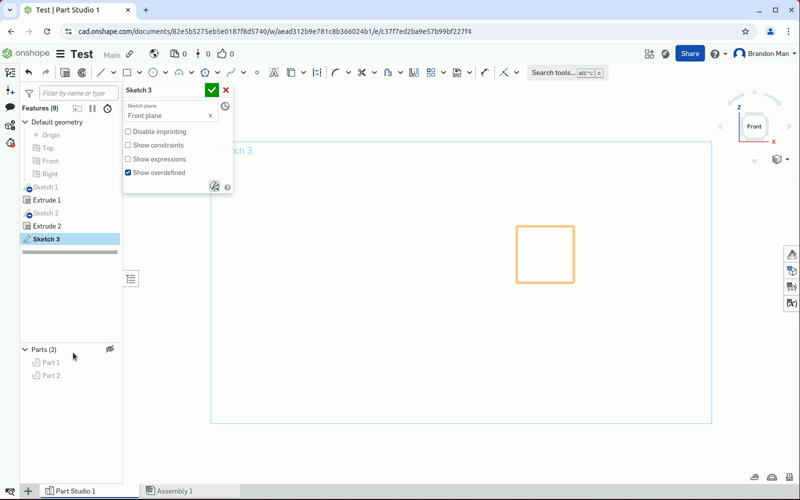
key(l)
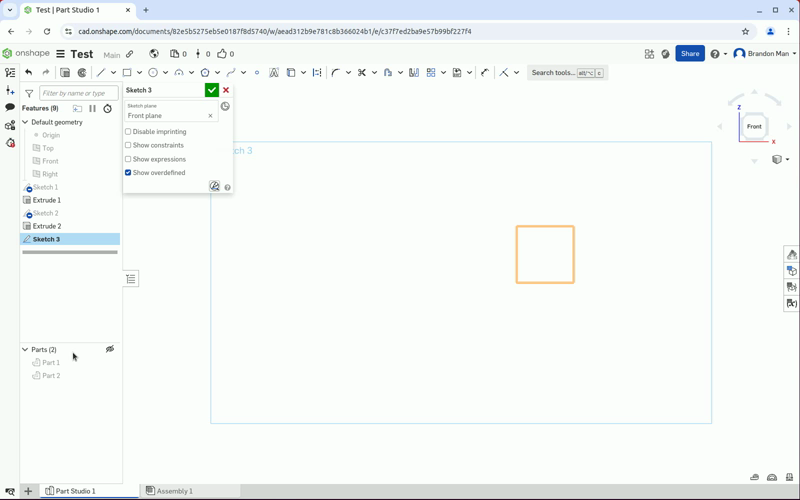
key_down(shift)
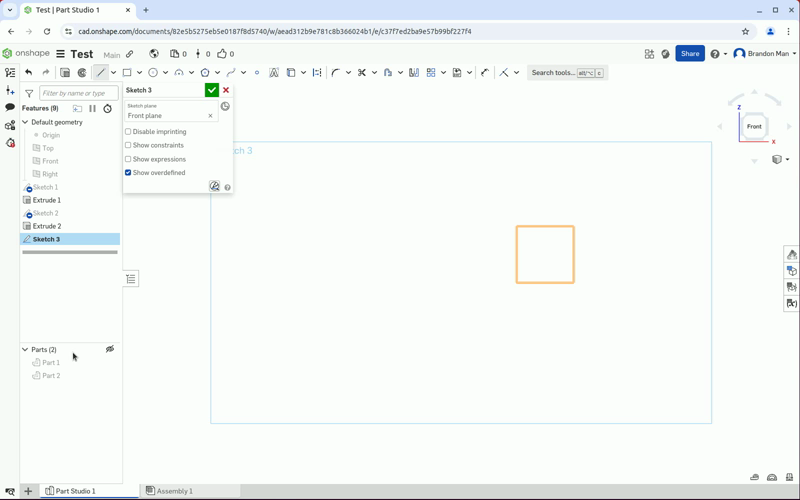
mouse_move(516, 339)
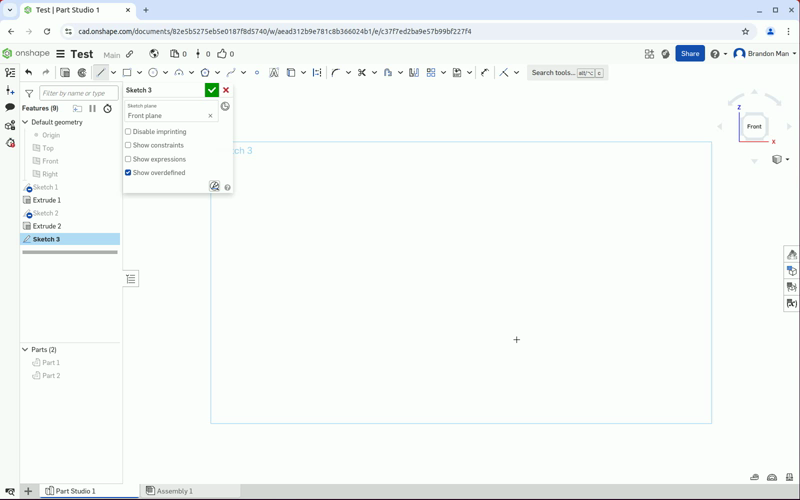
click(516, 339)
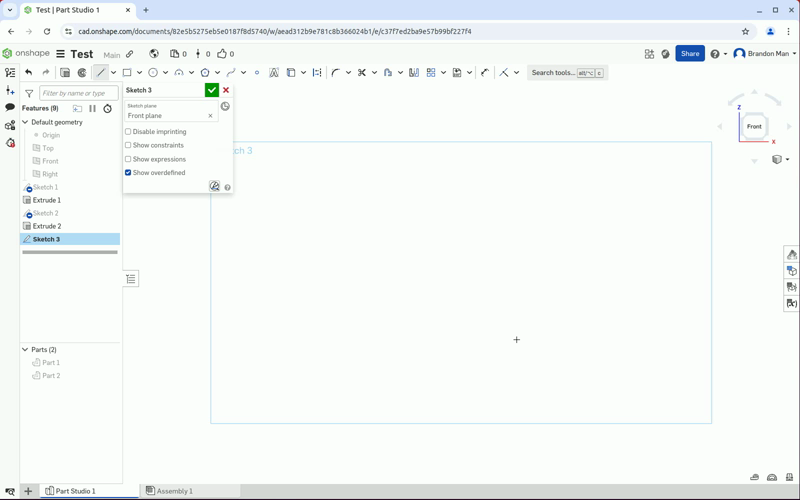
key_up(shift)
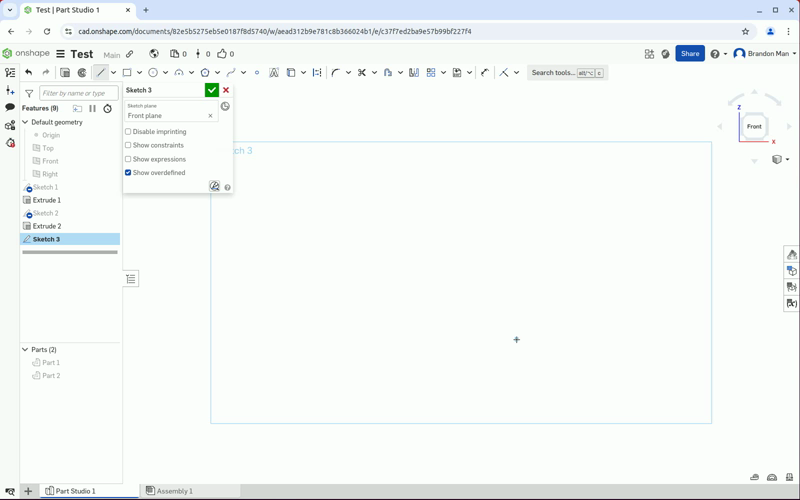
key_down(shift)
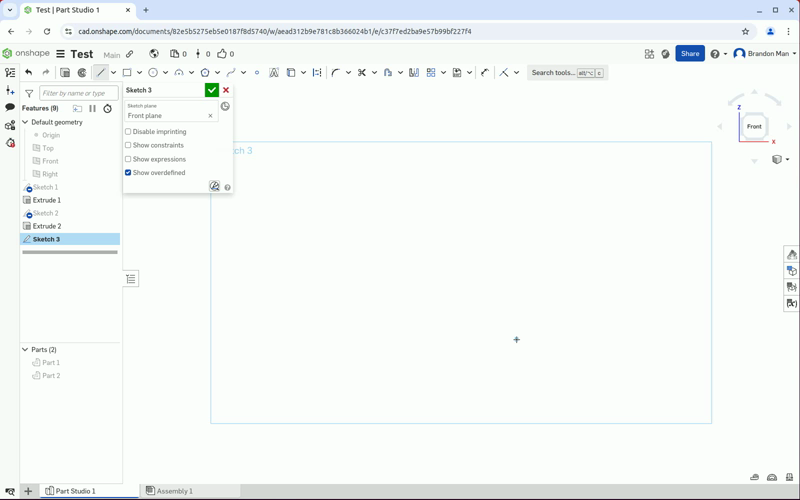
mouse_move(546, 339)
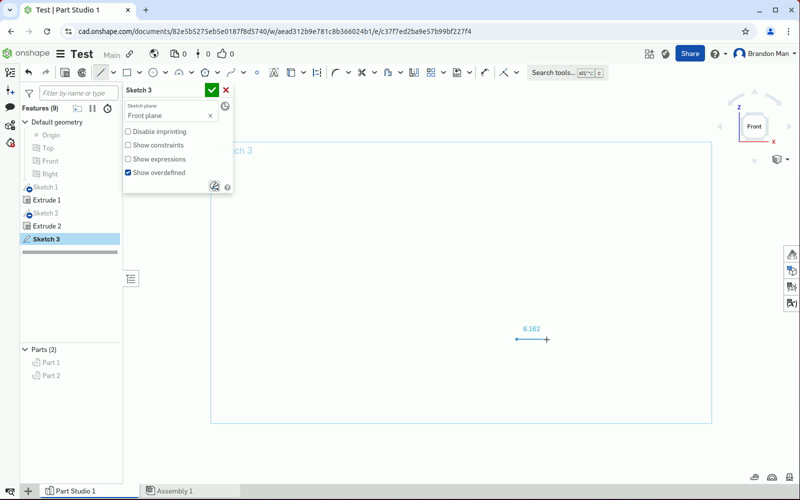
mouse_move(573, 339)
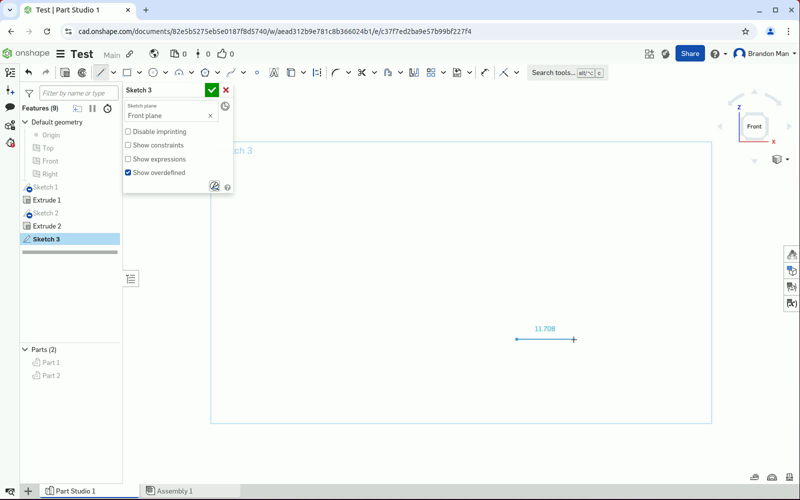
click(573, 339)
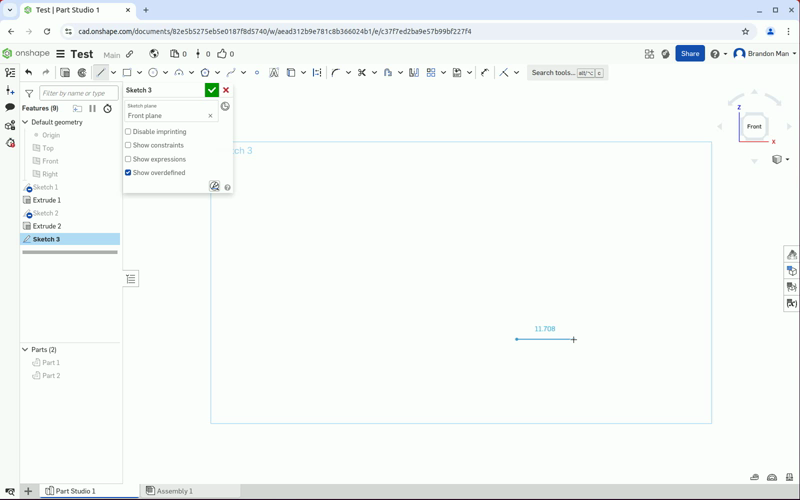
key_up(shift)
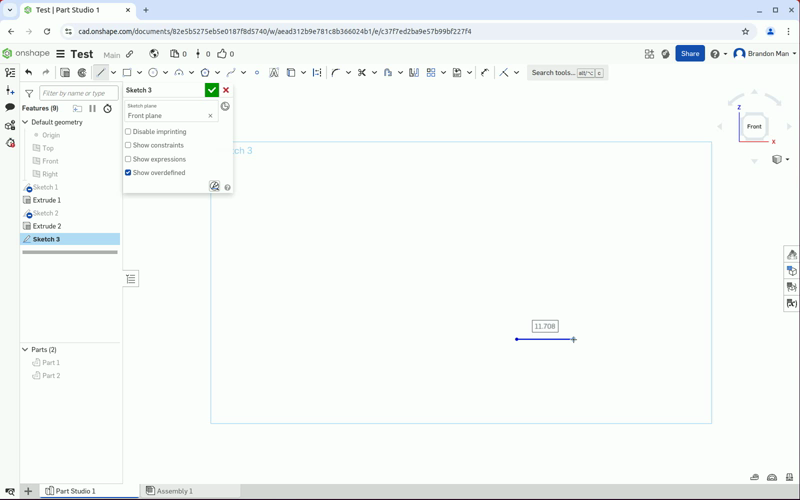
key_down(shift)
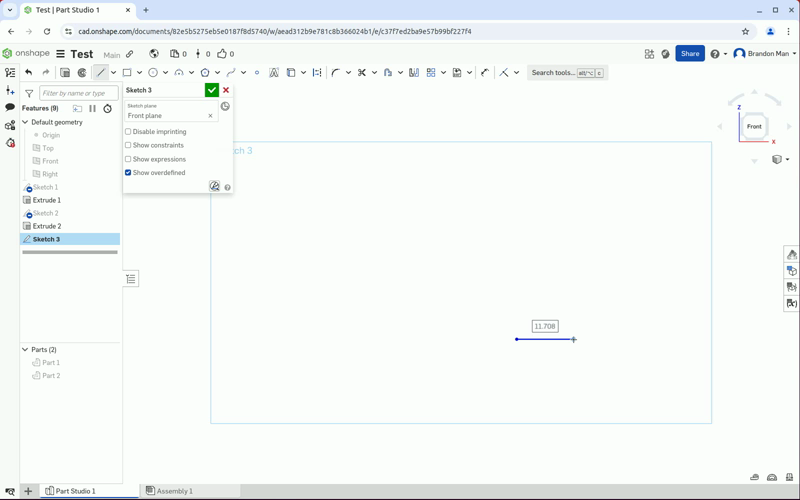
mouse_move(589, 339)
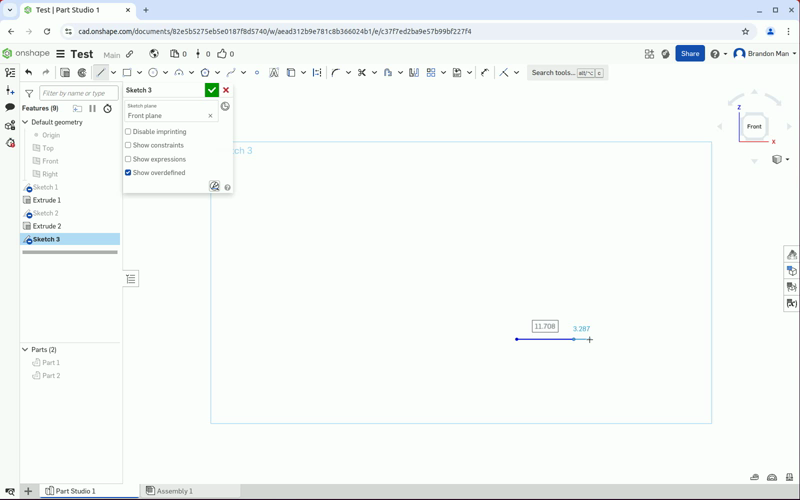
mouse_move(573, 282)
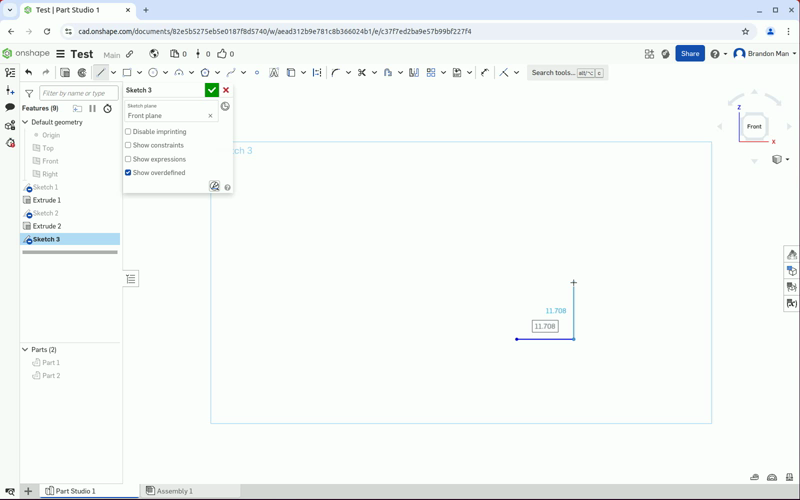
click(573, 282)
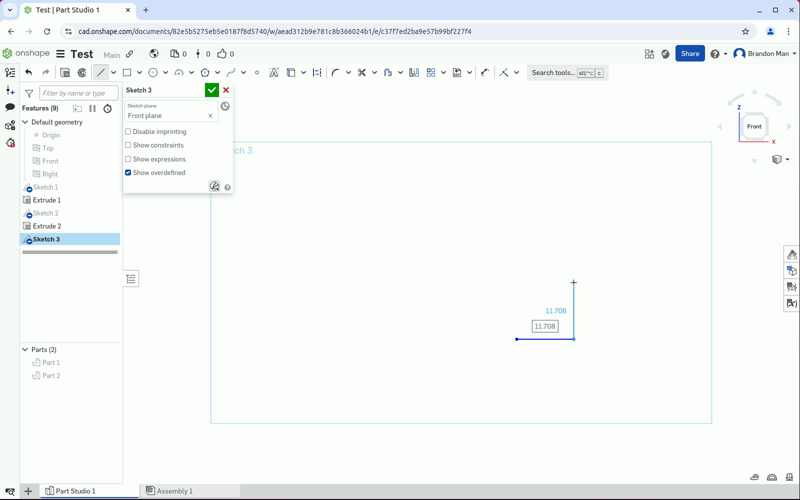
key_up(shift)
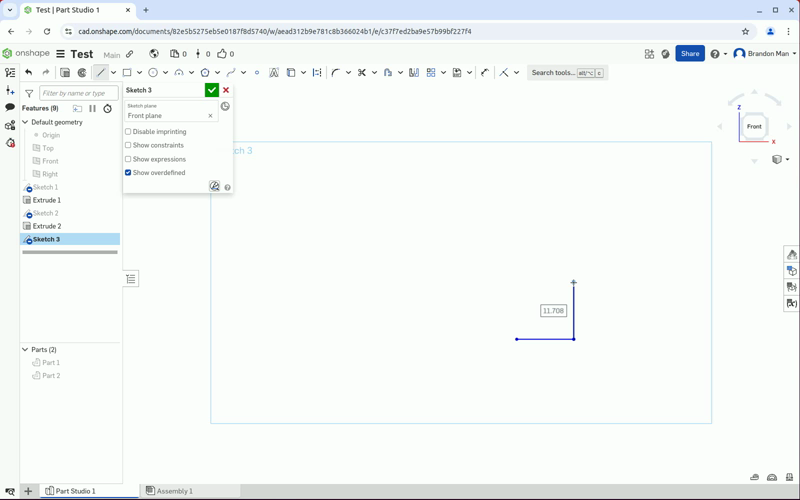
key_down(shift)
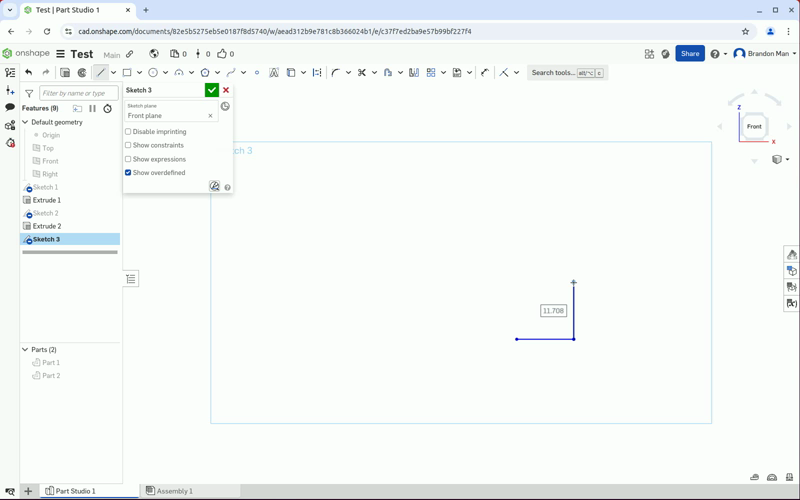
mouse_move(589, 282)
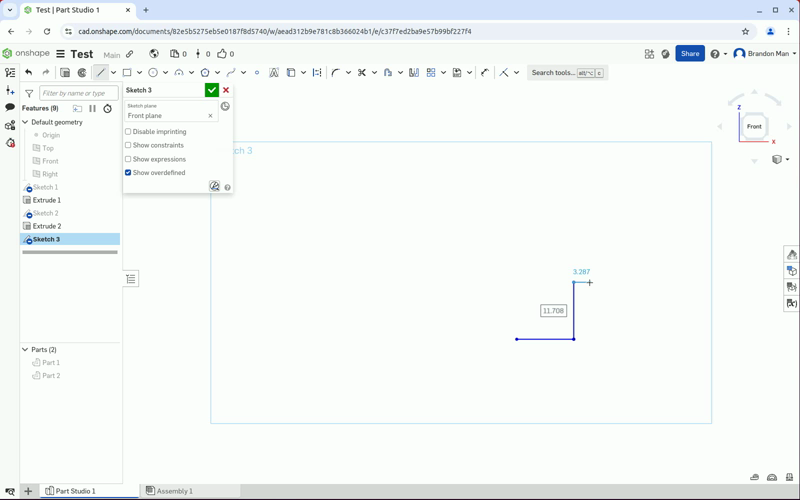
mouse_move(516, 282)
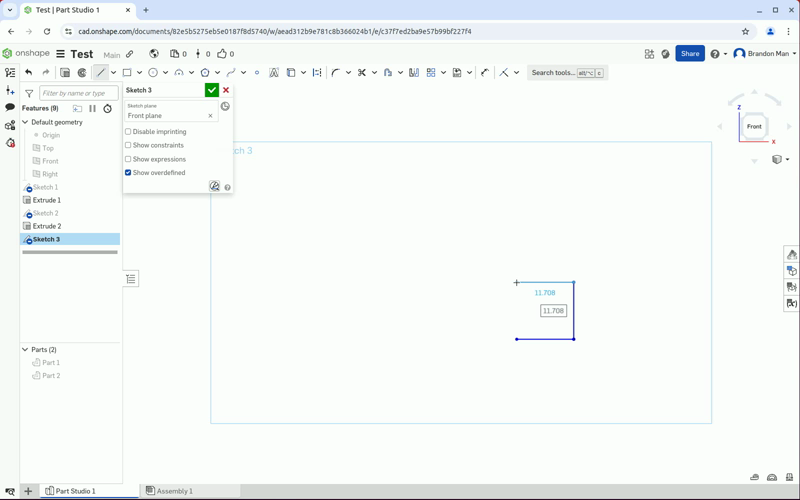
click(516, 282)
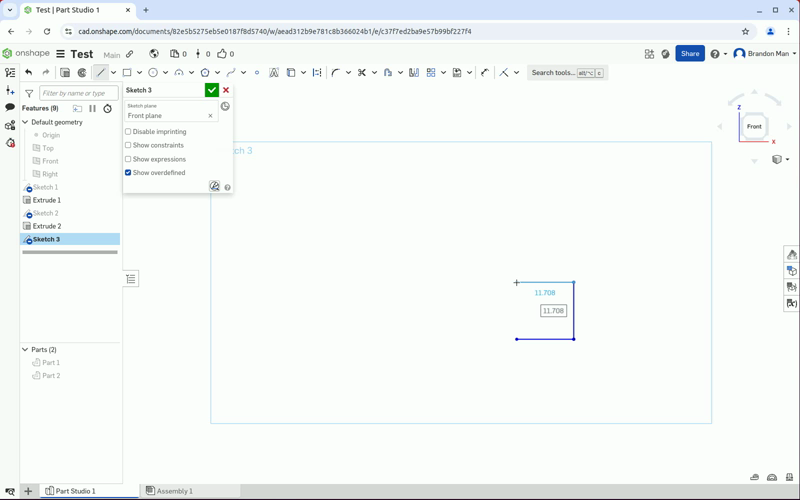
key_up(shift)
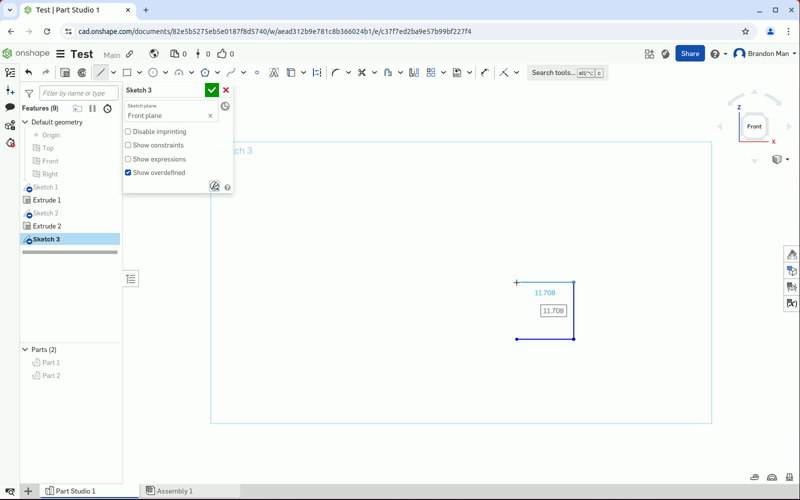
mouse_move(546, 282)
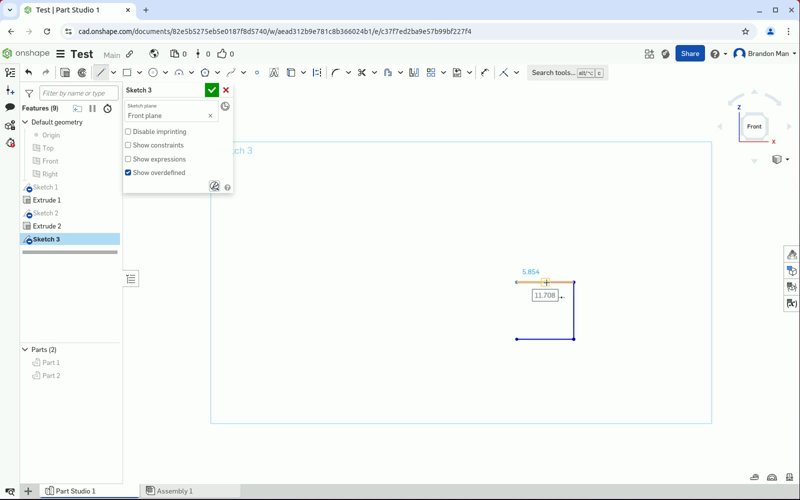
key_down(shift)
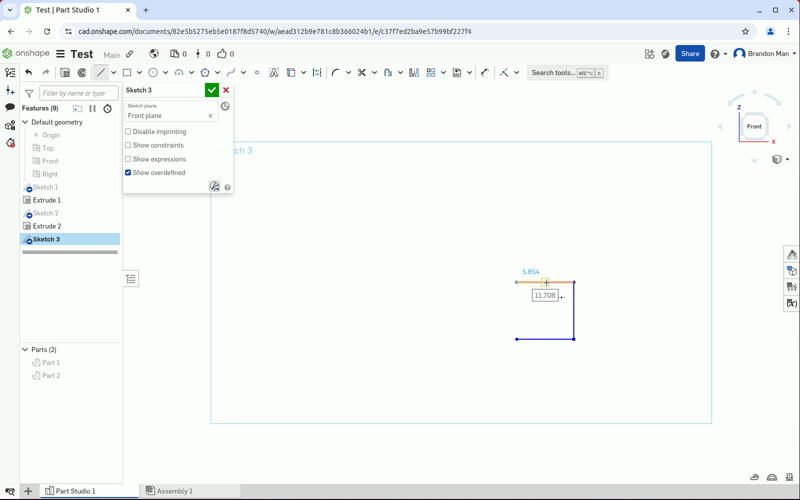
mouse_move(516, 339)
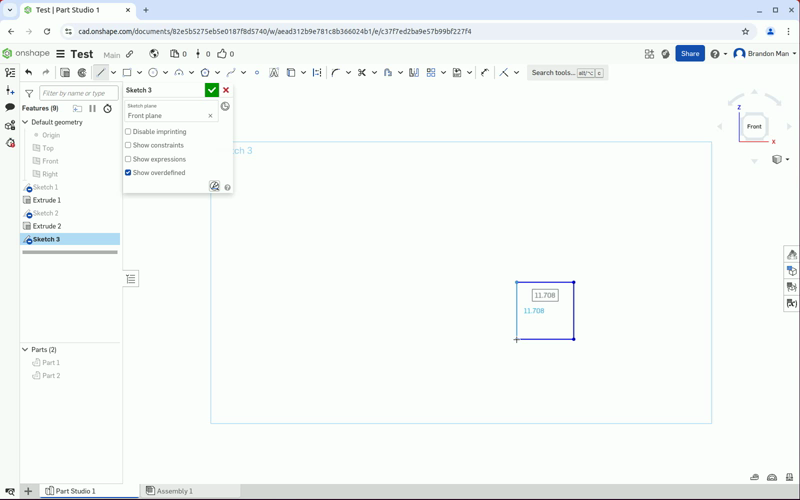
key_up(shift)
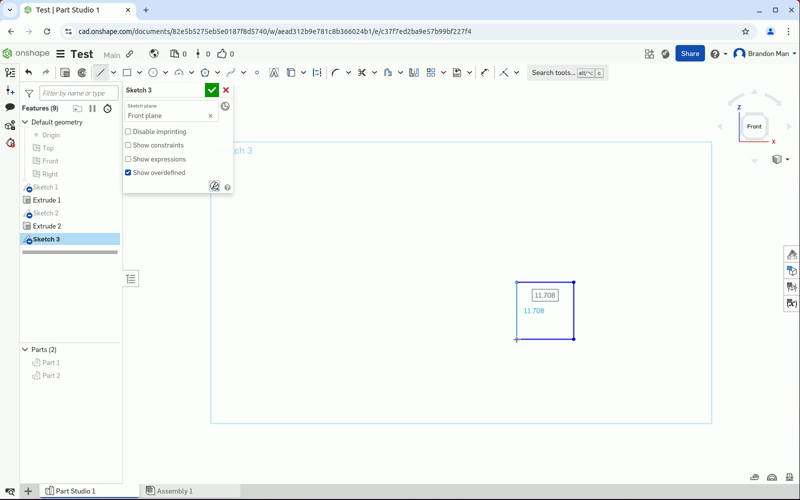
click(516, 339)
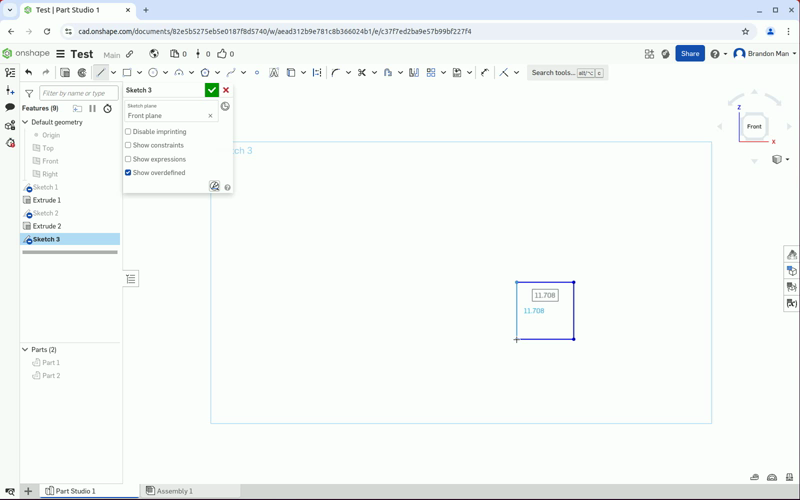
key(esc)
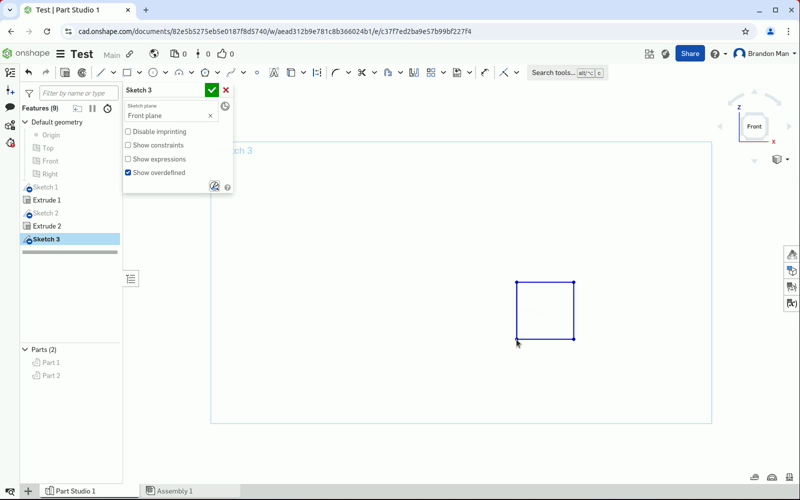
mouse_move(570, 286)
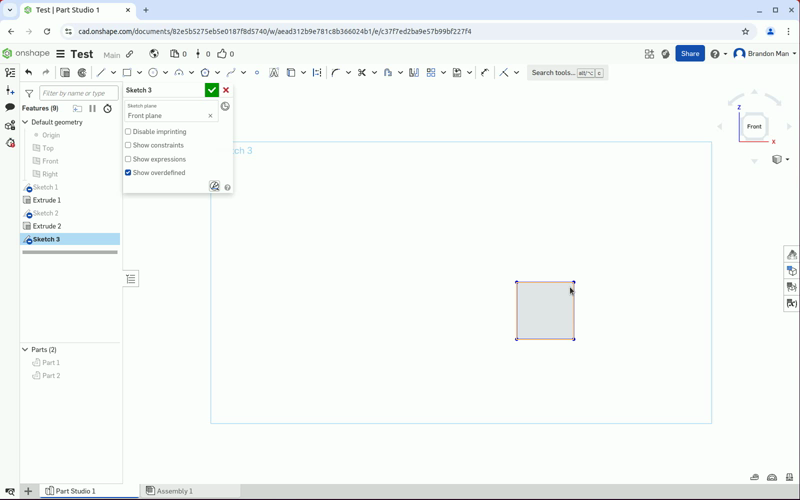
click(570, 286)
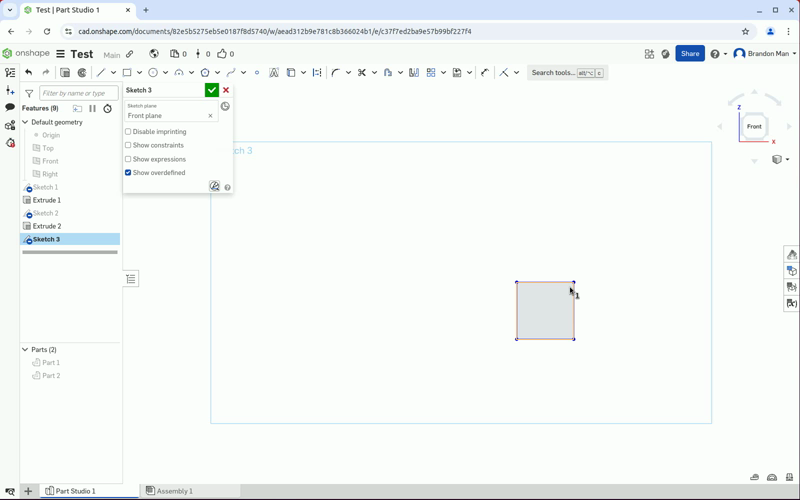
mouse_move(73, 352)
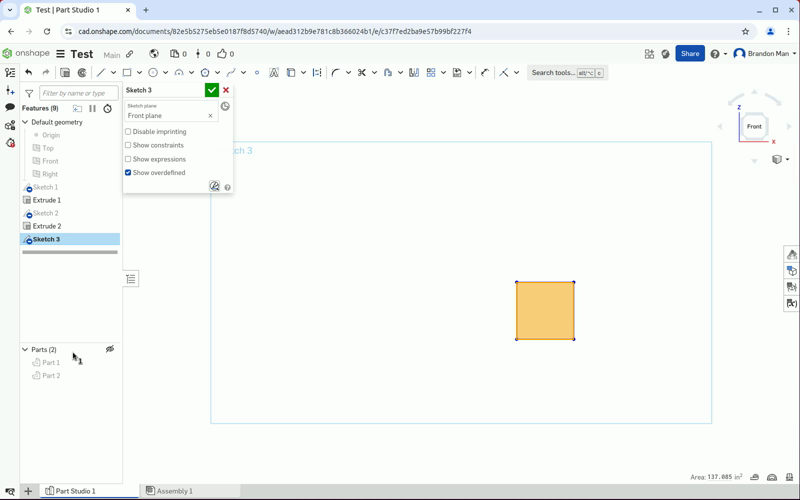
key(shift+y)
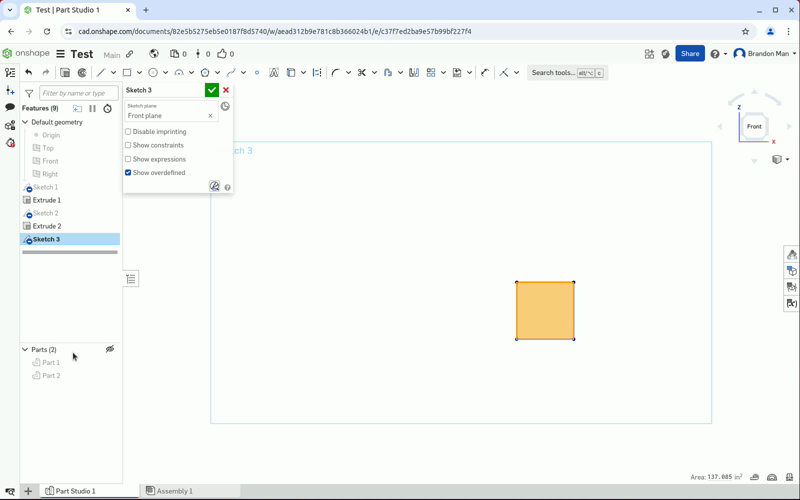
key(shift+e)
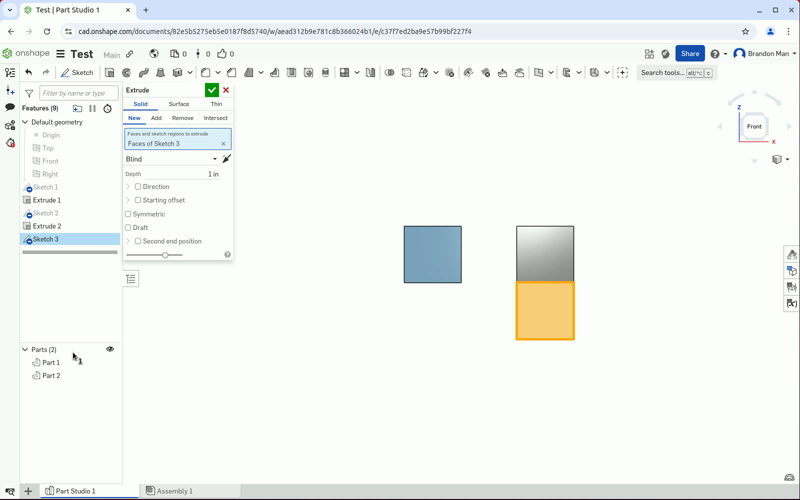
mouse_move(143, 106)
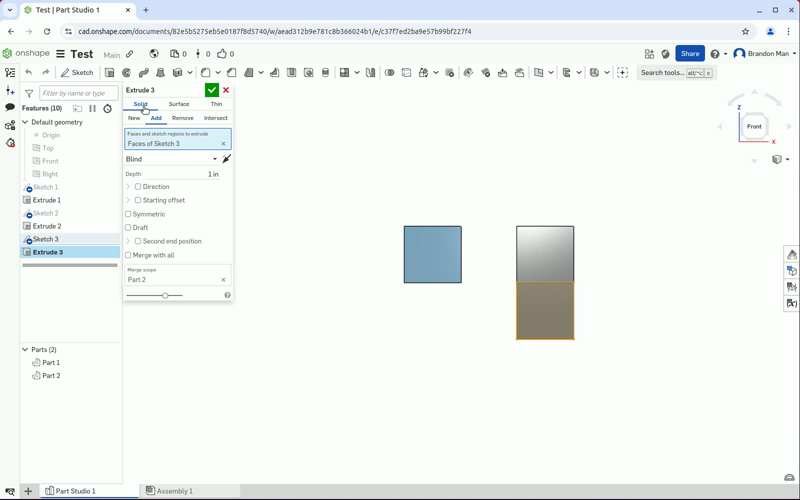
click(143, 106)
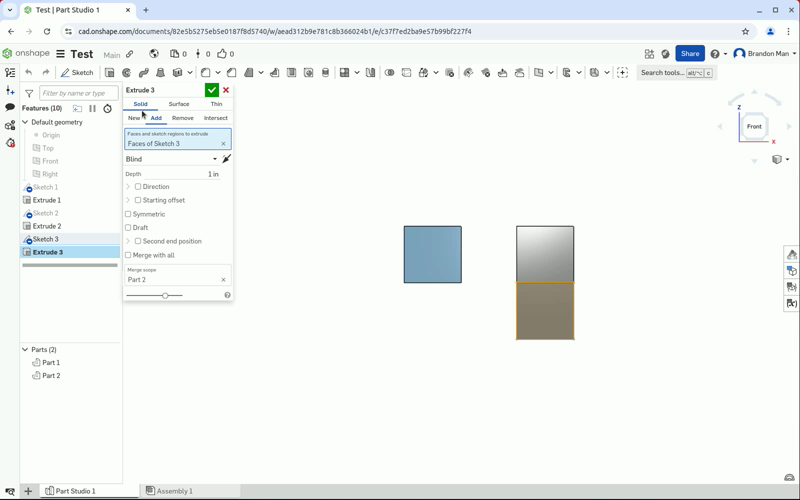
mouse_move(137, 120)
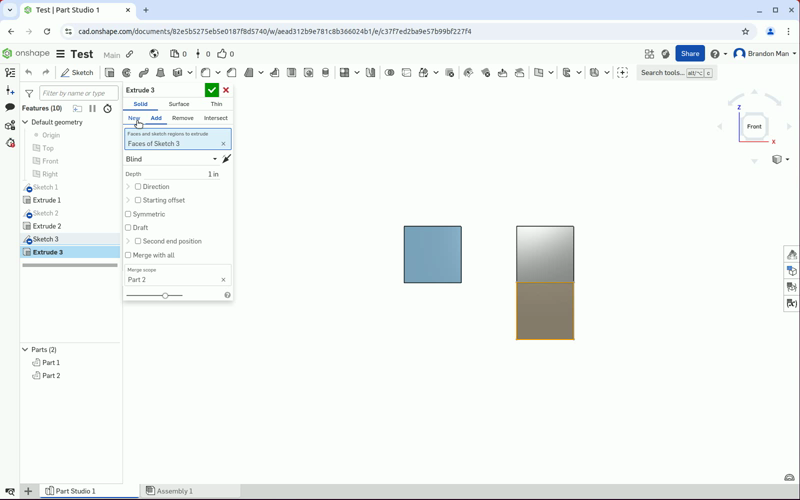
click(137, 120)
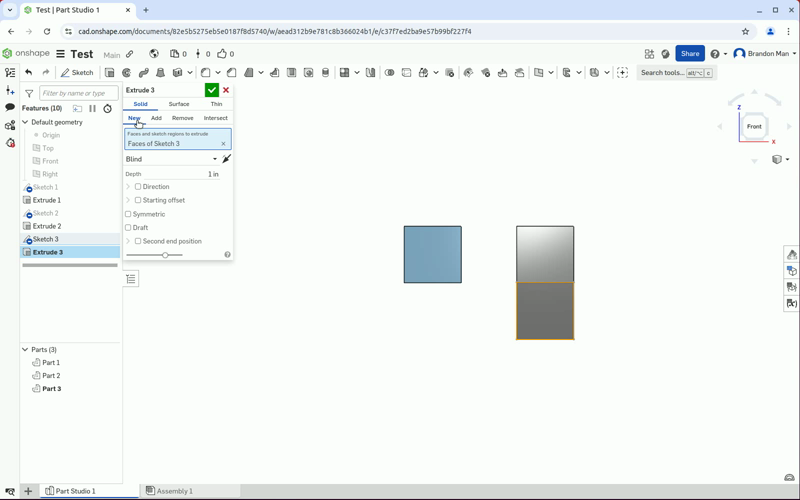
key(tab, 4)
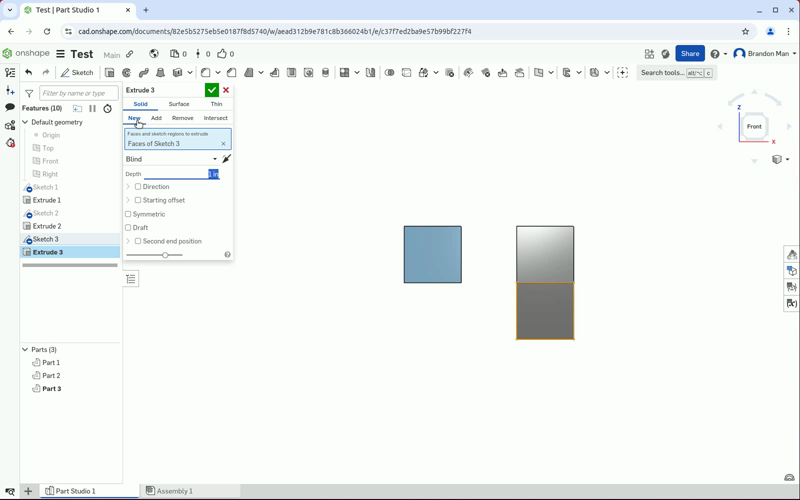
text(11.554)
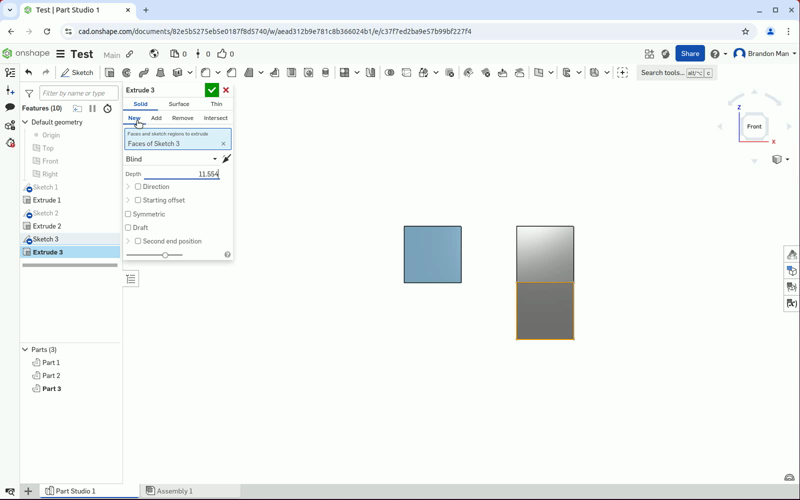
key(enter)
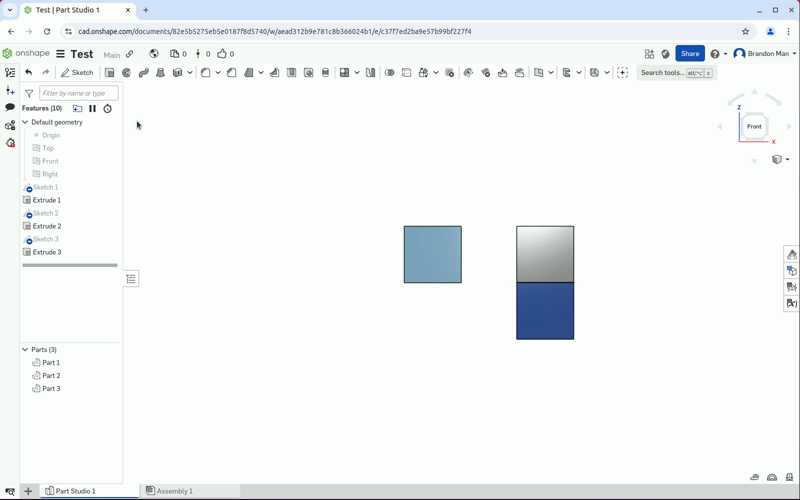
key(shift+h)
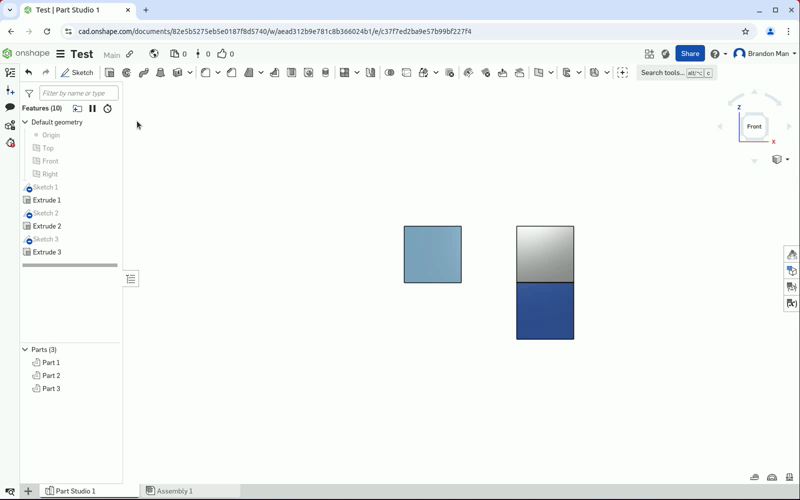
key(shift+h)
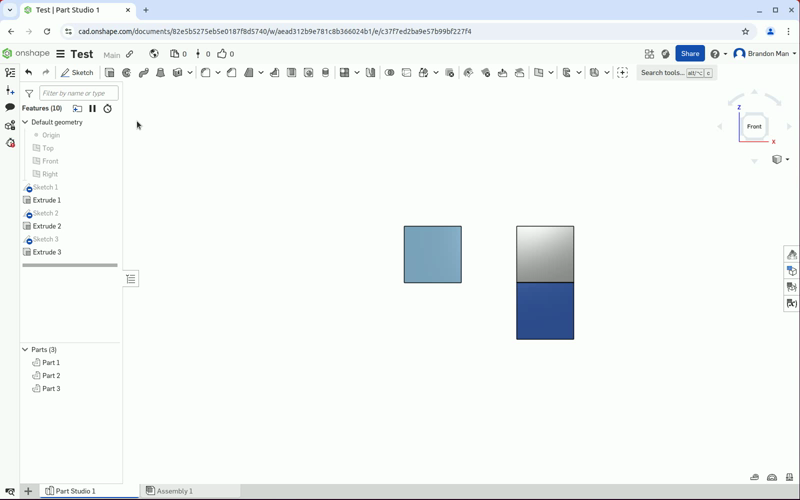
mouse_move(73, 189)
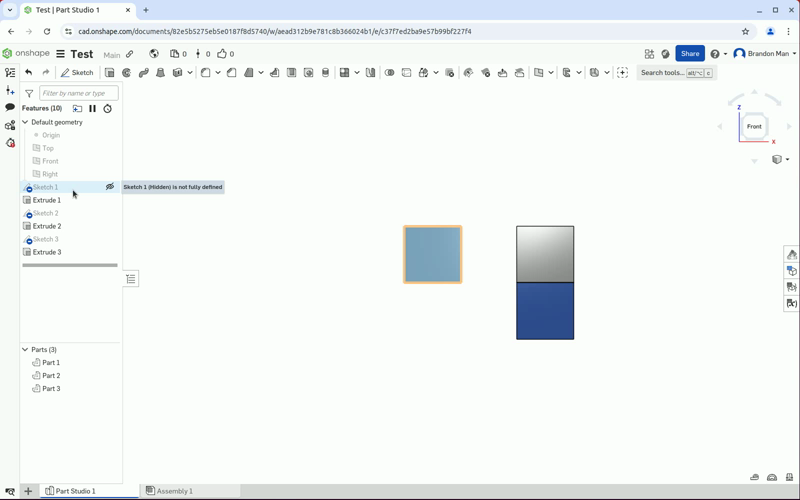
click(73, 189)
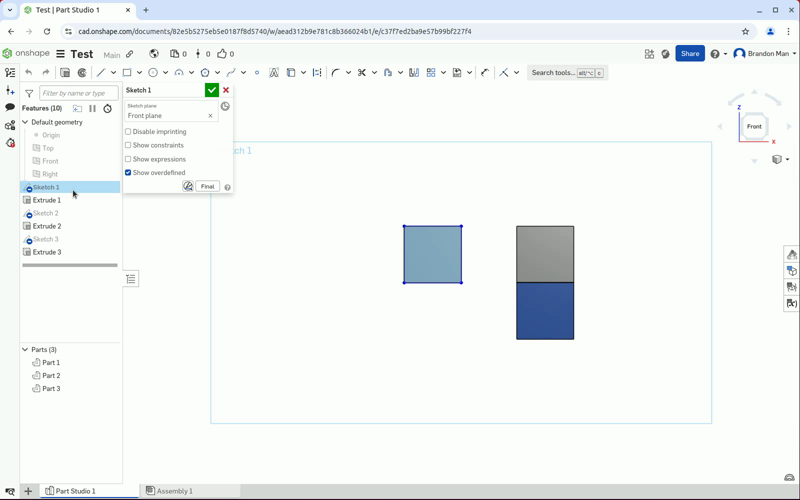
mouse_move(229, 92)
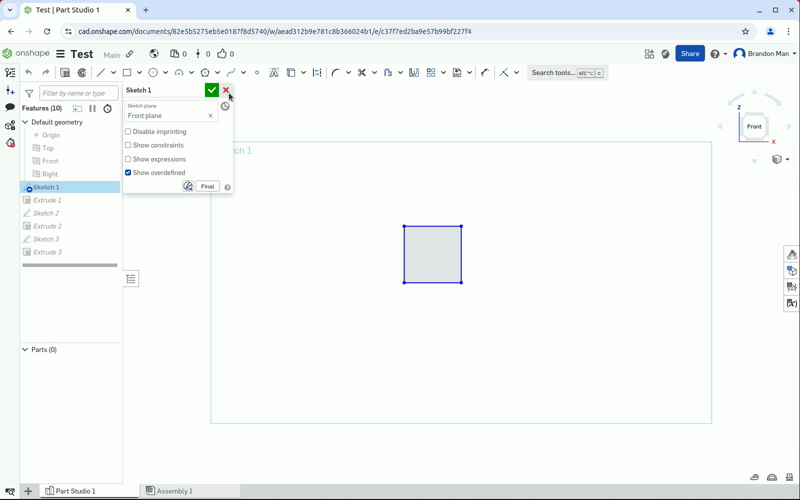
click(229, 92)
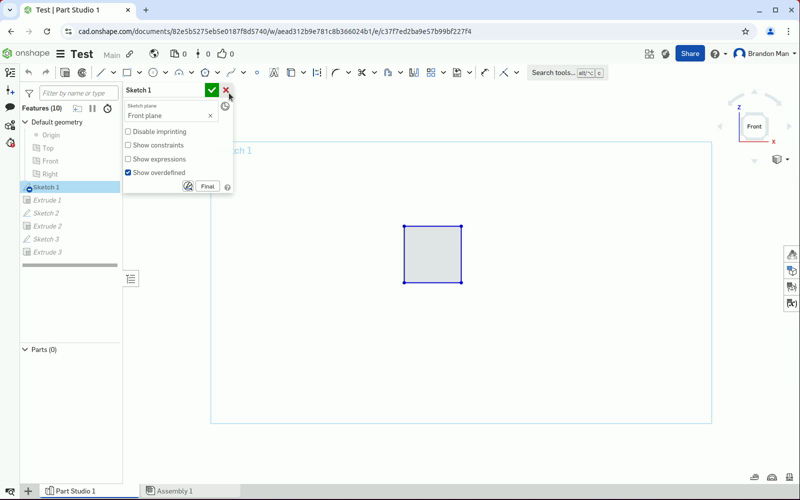
key(shift+s)
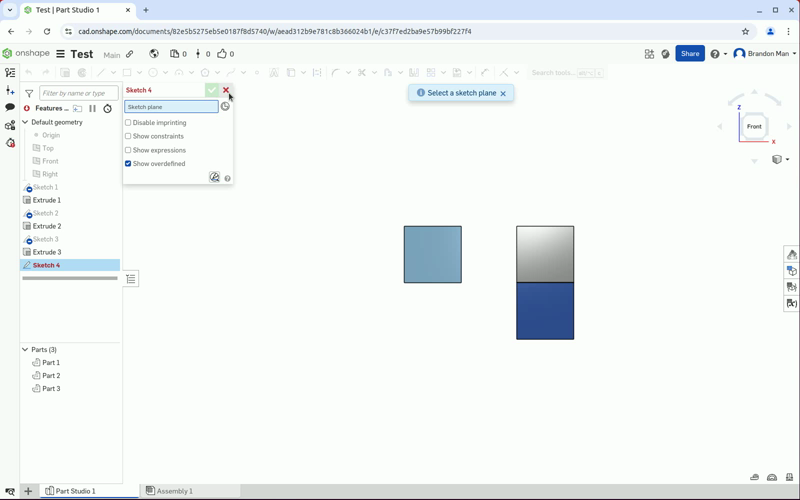
mouse_move(73, 163)
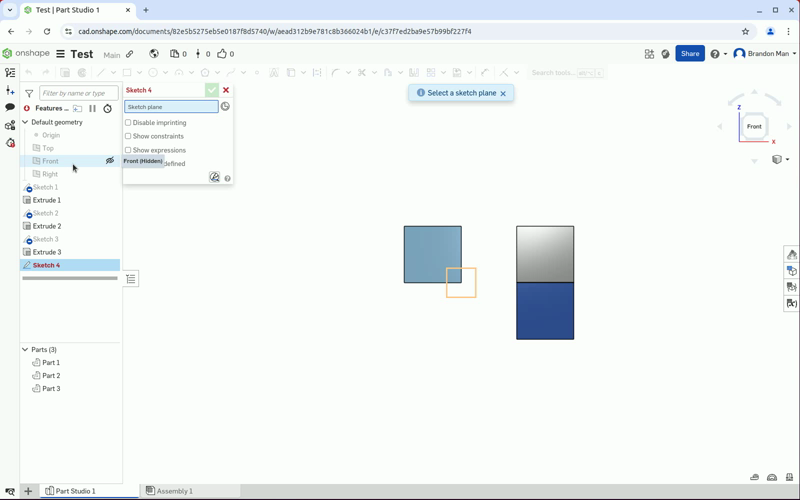
click(73, 163)
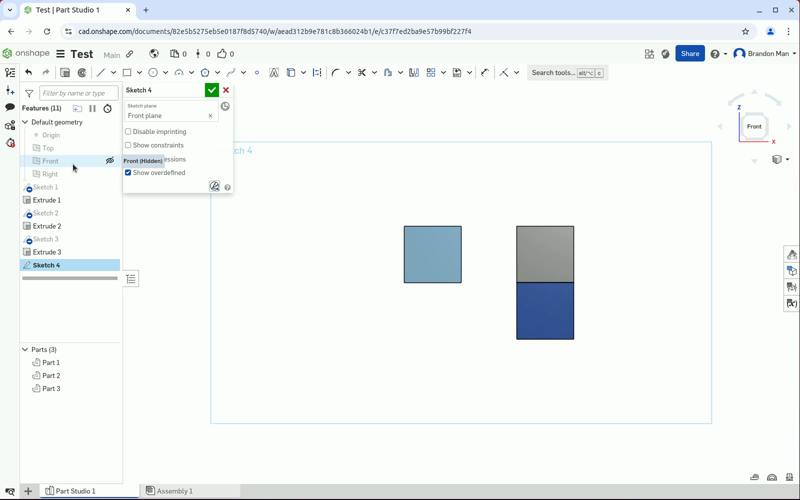
mouse_move(73, 352)
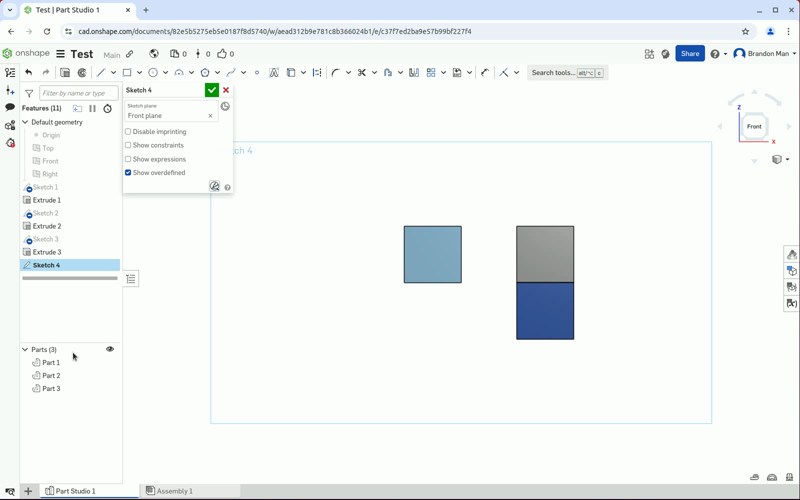
key(y)
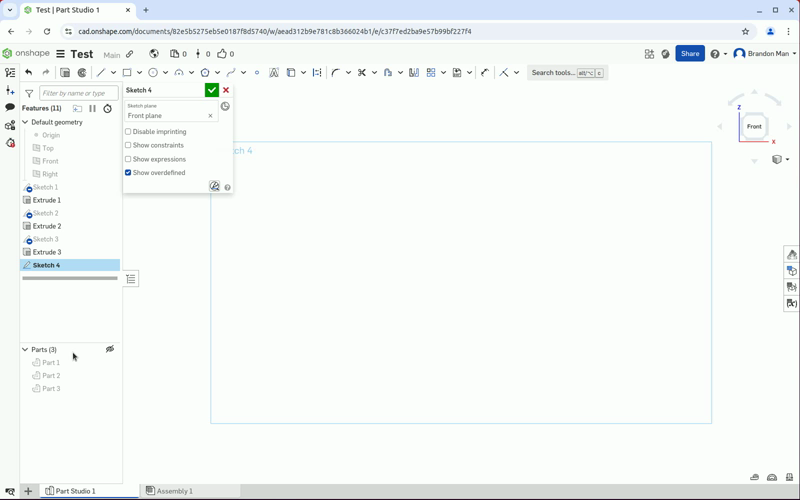
key(l)
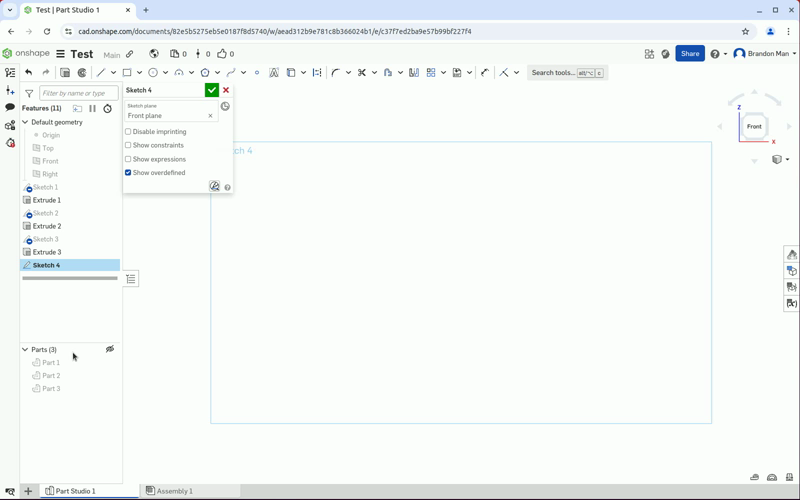
key_down(shift)
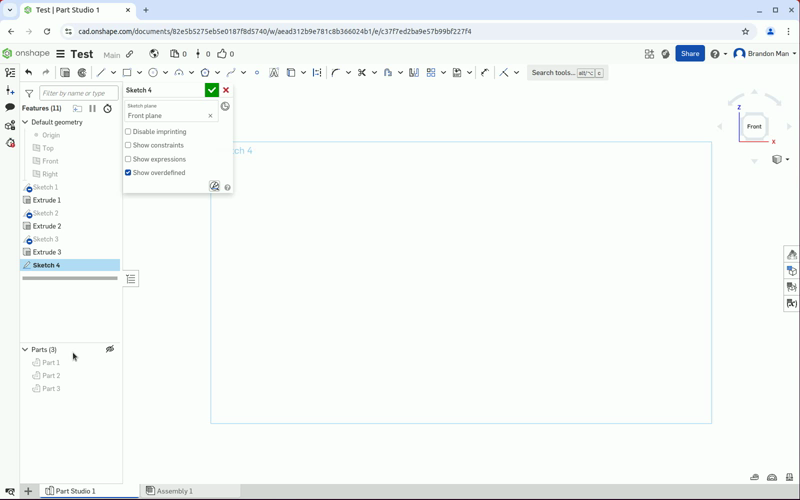
mouse_move(460, 339)
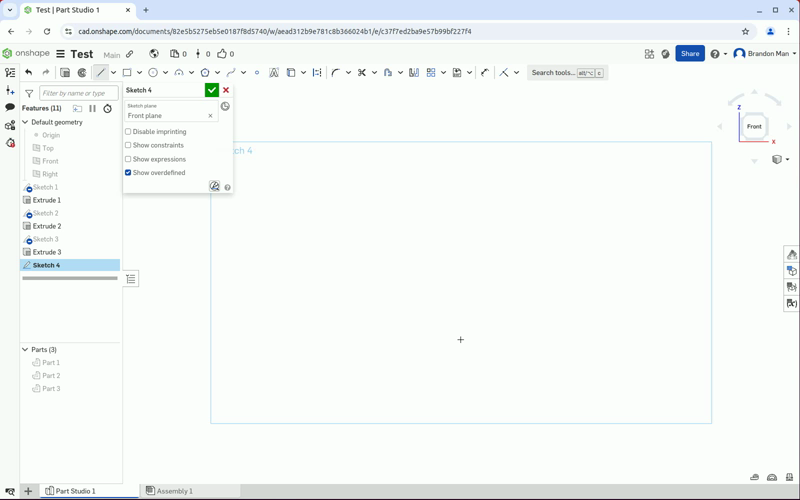
click(460, 339)
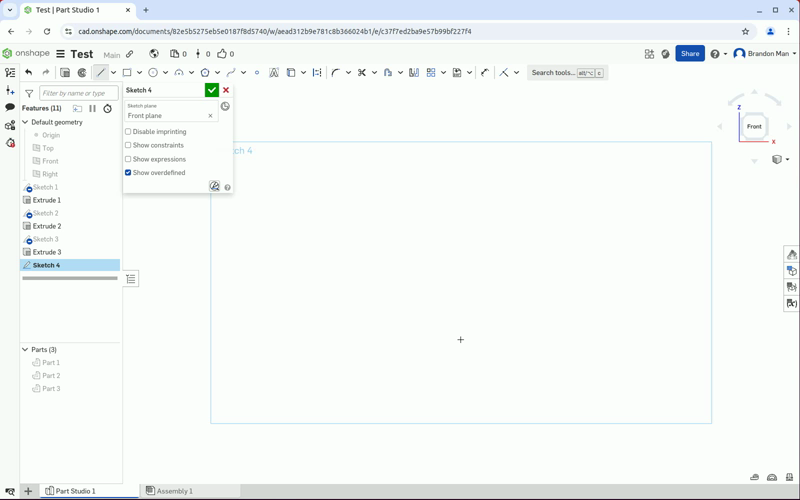
key_up(shift)
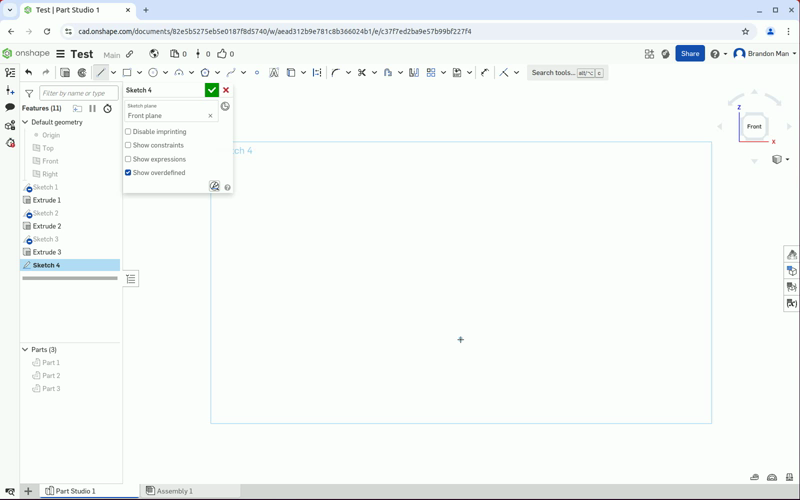
key_down(shift)
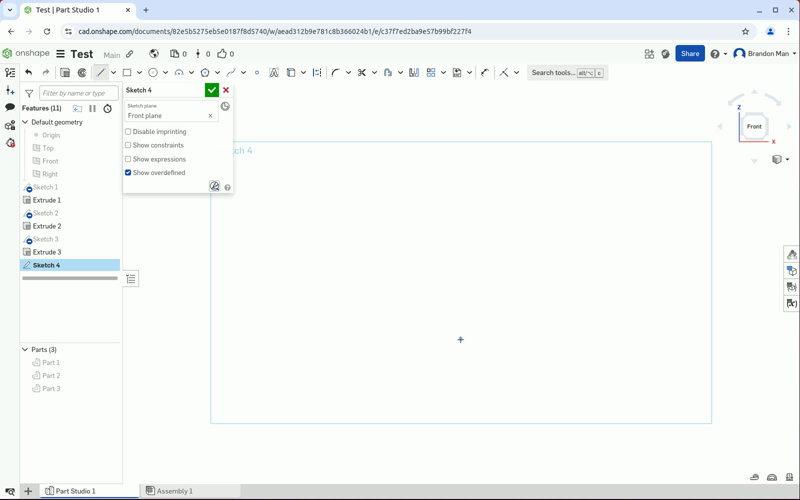
mouse_move(490, 339)
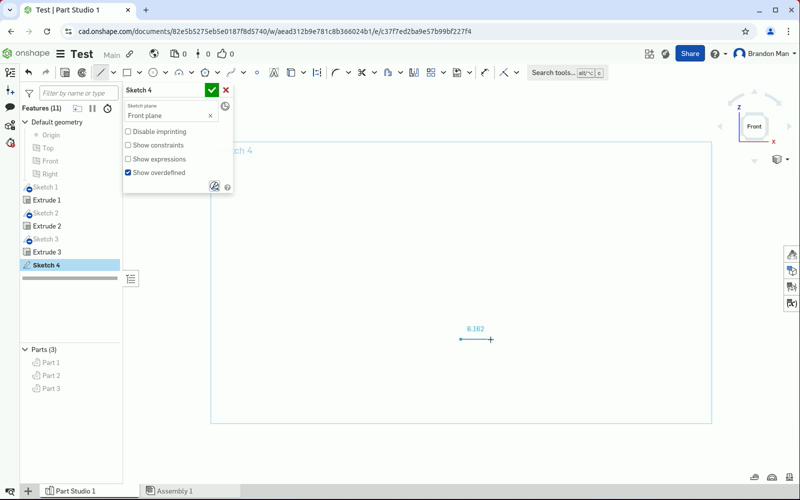
mouse_move(517, 339)
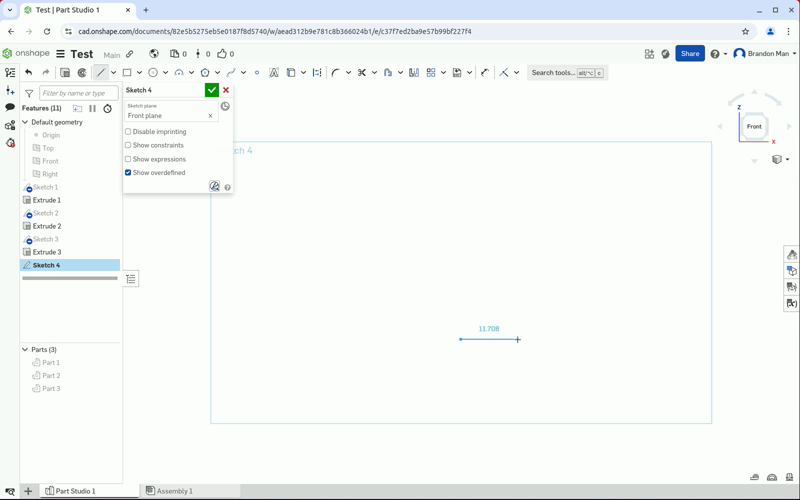
click(517, 339)
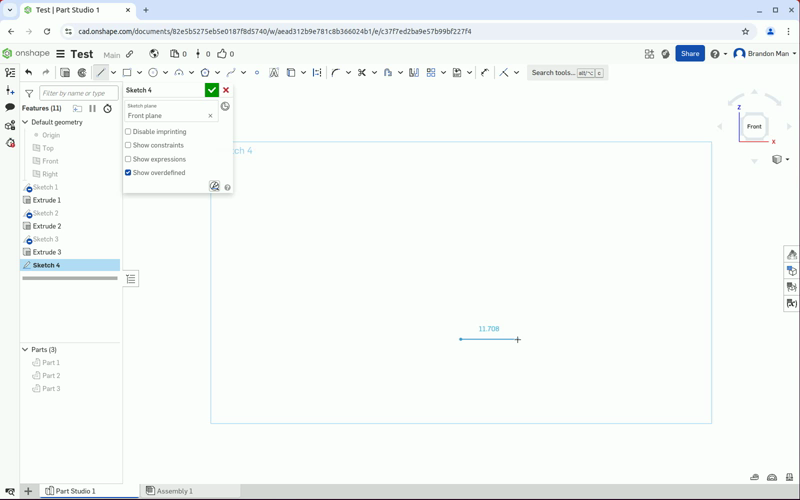
key_up(shift)
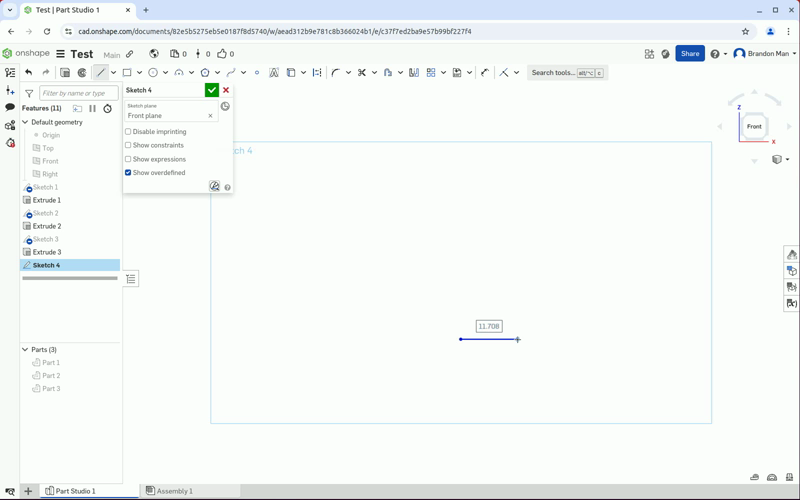
key_down(shift)
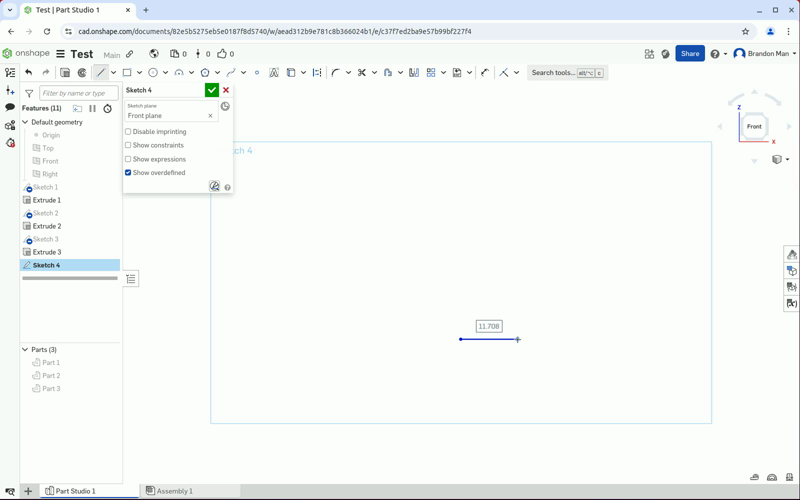
mouse_move(547, 339)
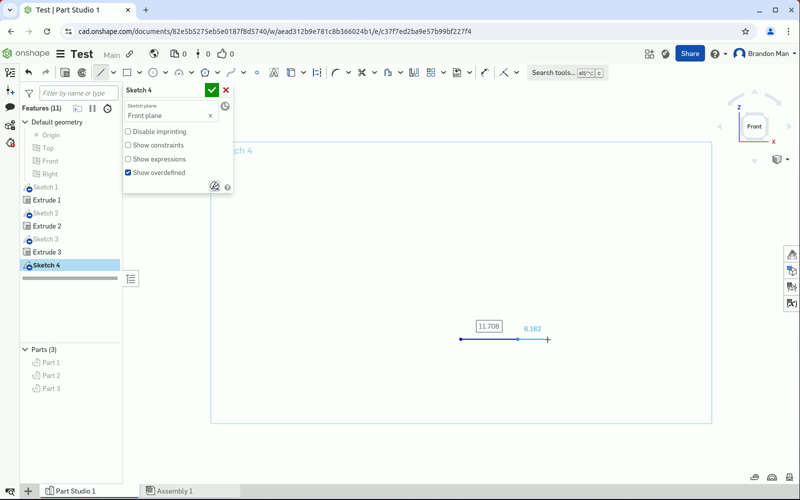
mouse_move(517, 282)
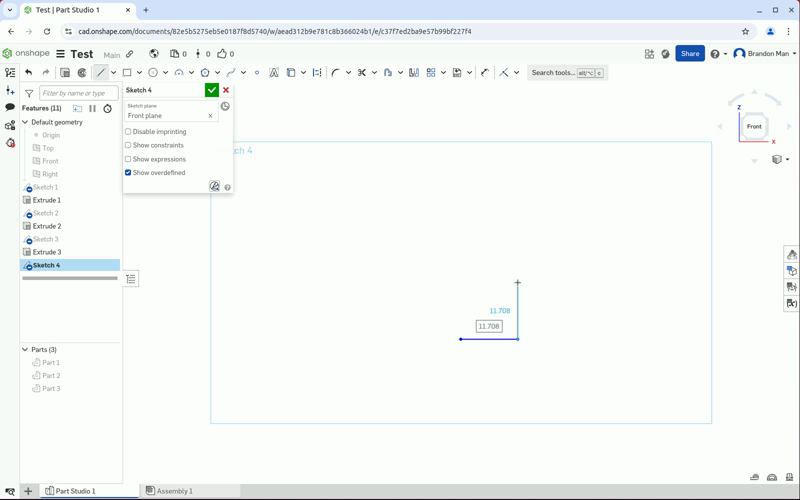
click(517, 282)
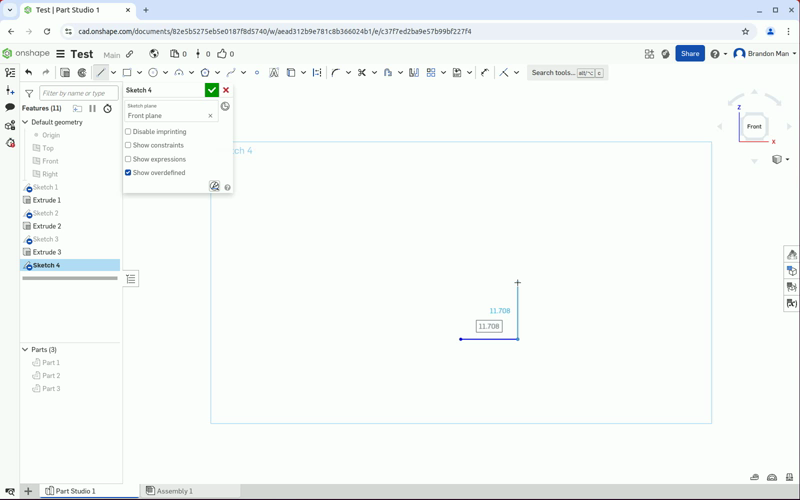
key_up(shift)
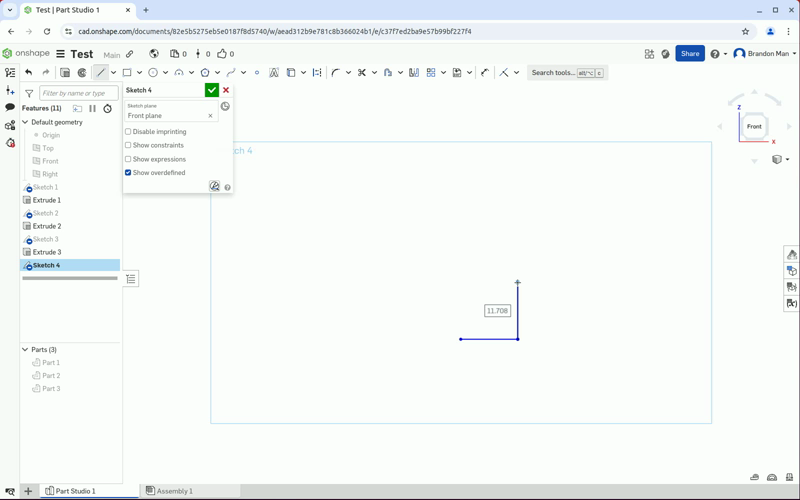
key_down(shift)
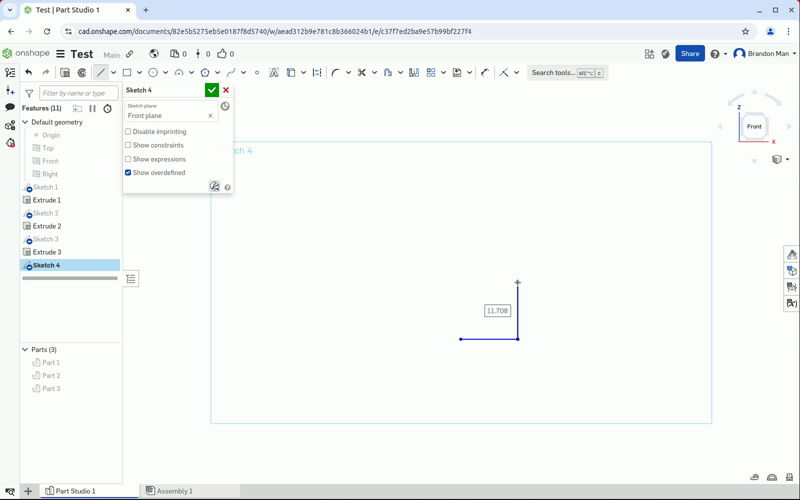
mouse_move(547, 282)
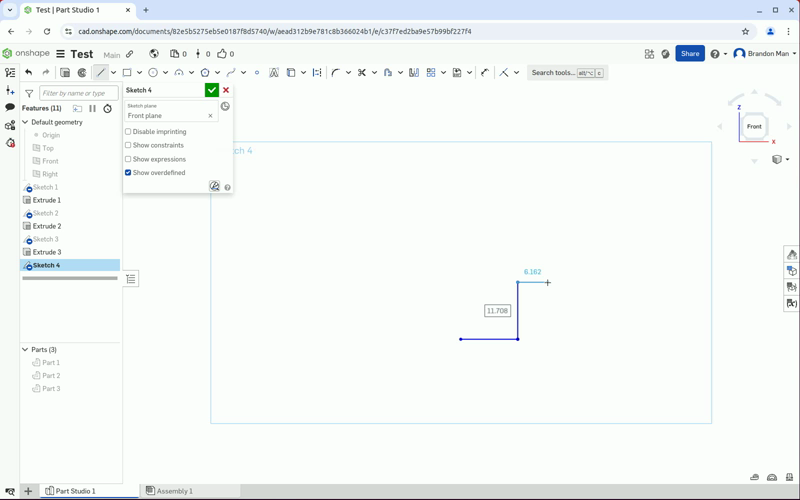
mouse_move(460, 282)
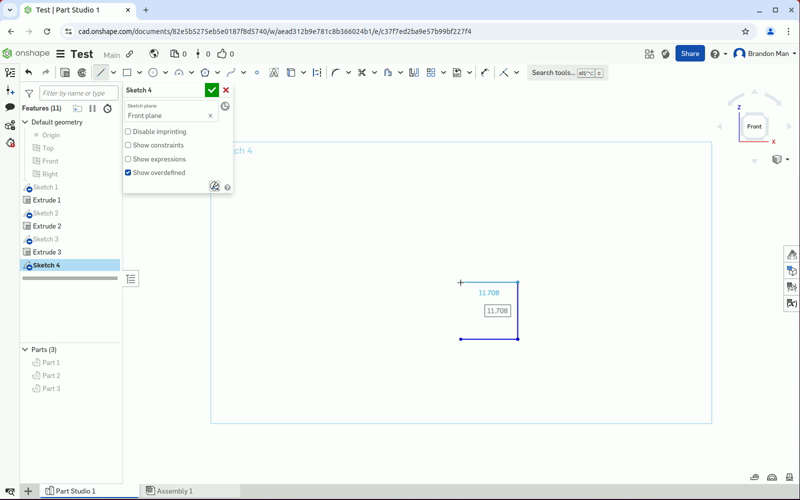
click(460, 282)
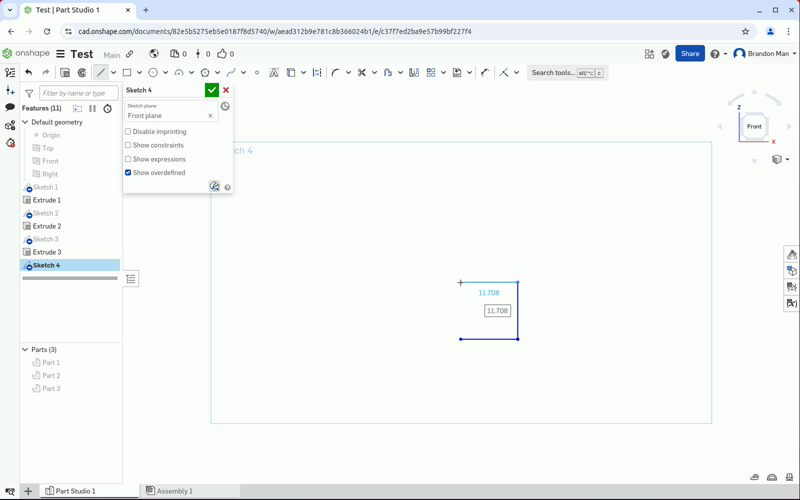
key_up(shift)
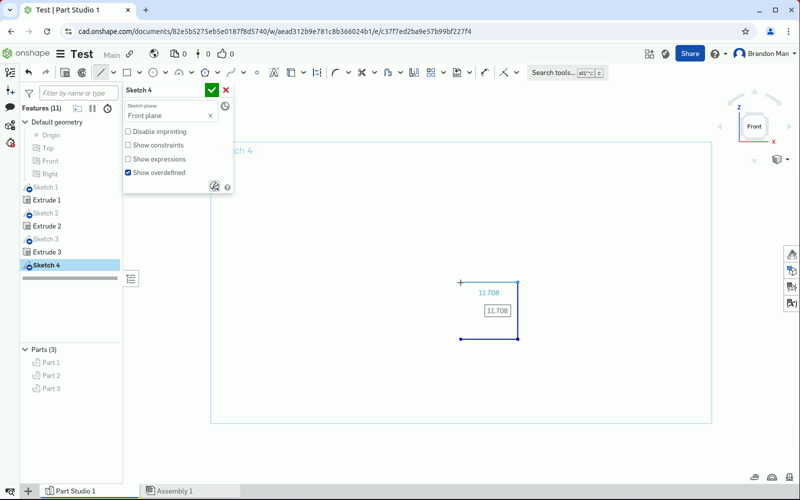
mouse_move(490, 282)
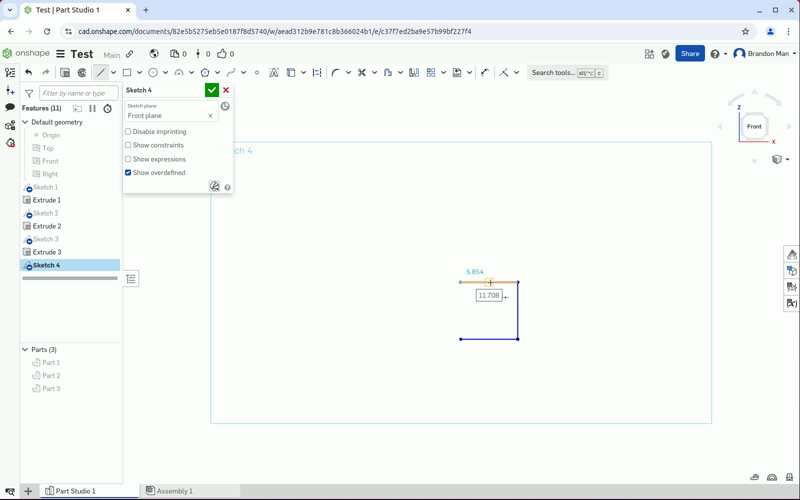
key_down(shift)
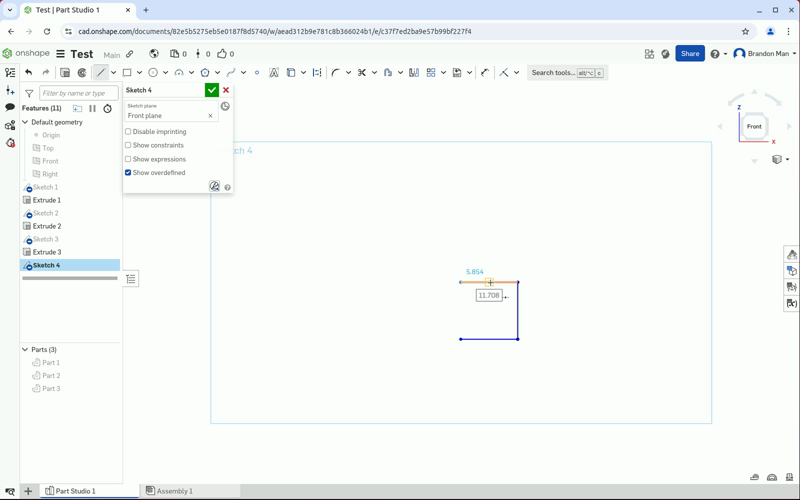
mouse_move(460, 339)
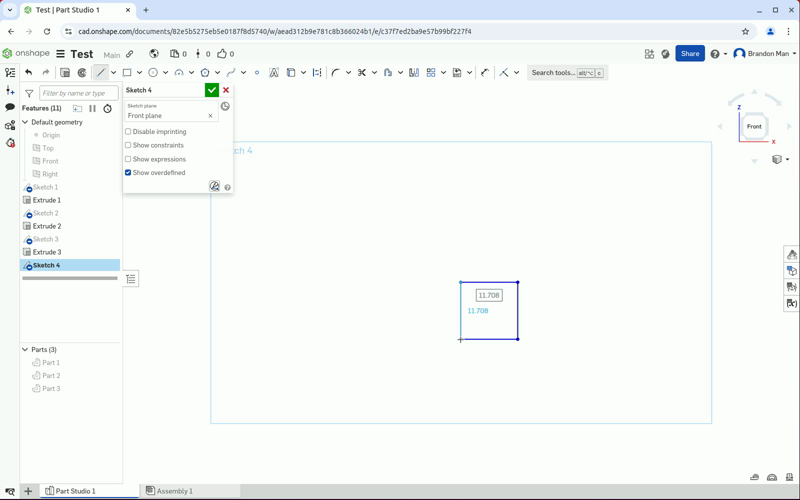
key_up(shift)
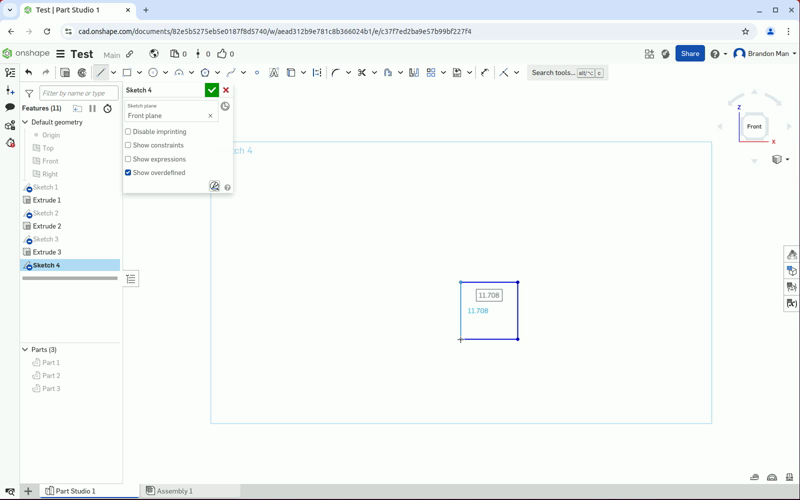
click(460, 339)
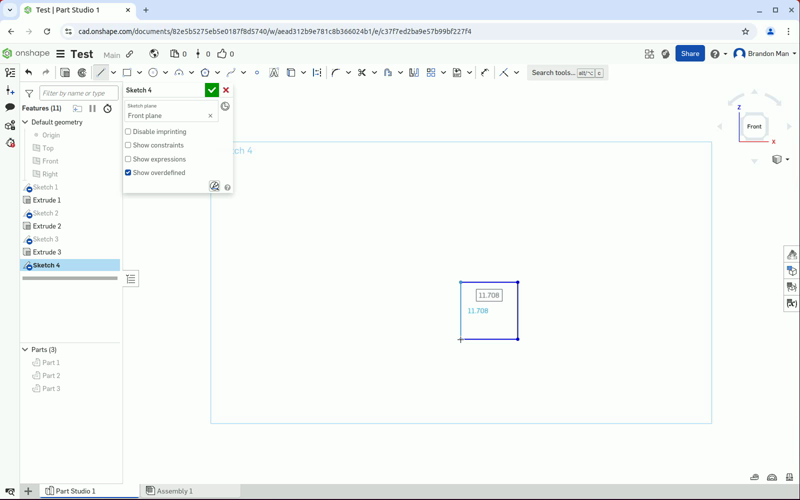
key(esc)
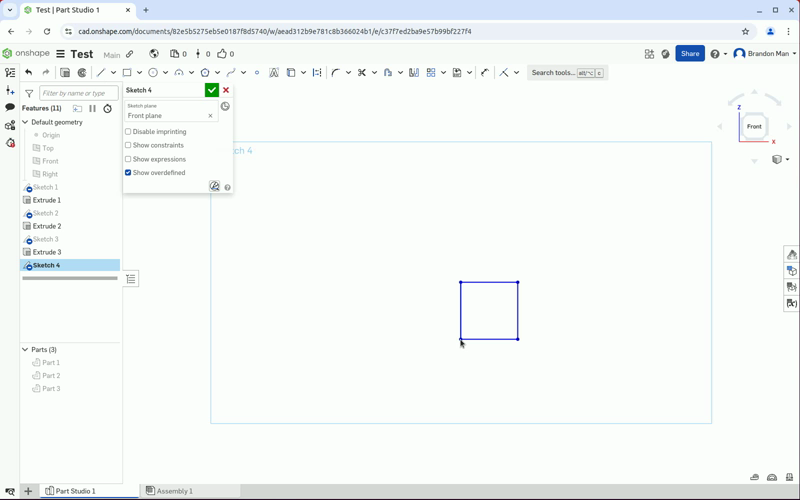
mouse_move(467, 303)
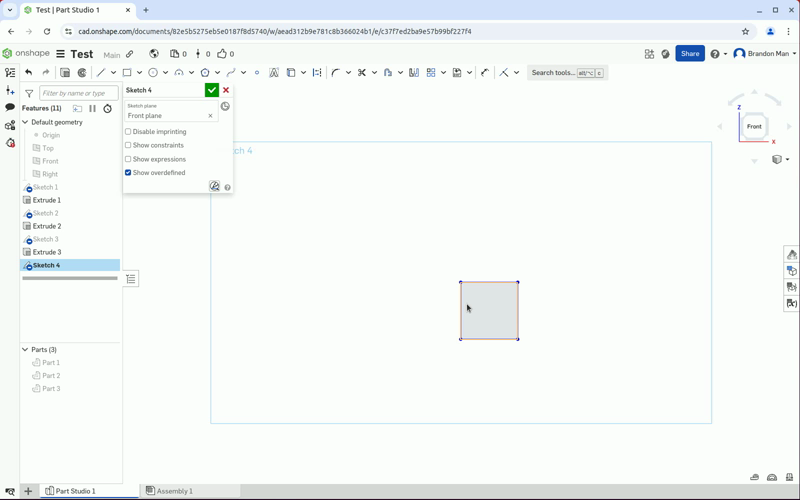
click(467, 303)
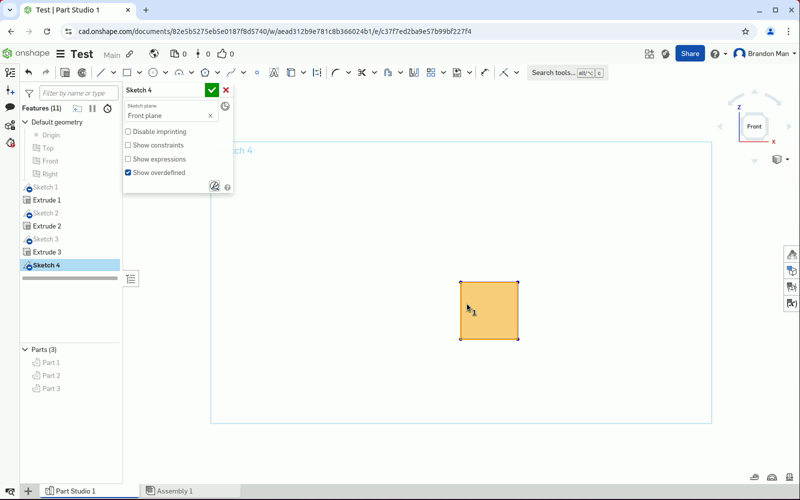
mouse_move(73, 352)
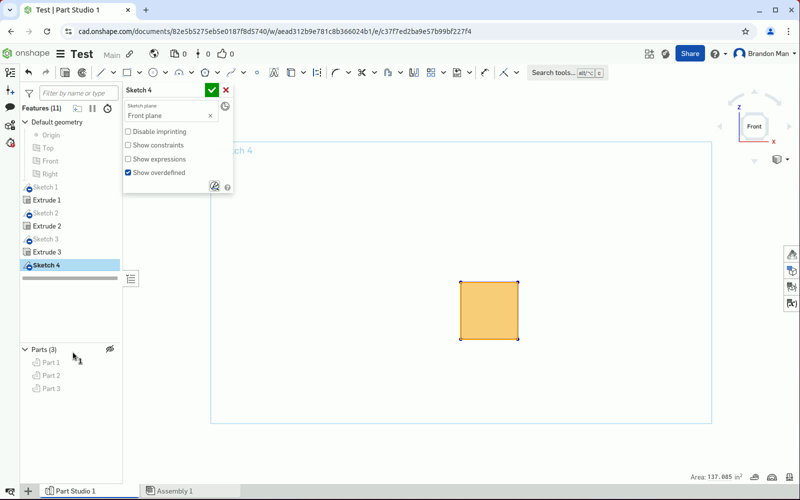
key(shift+y)
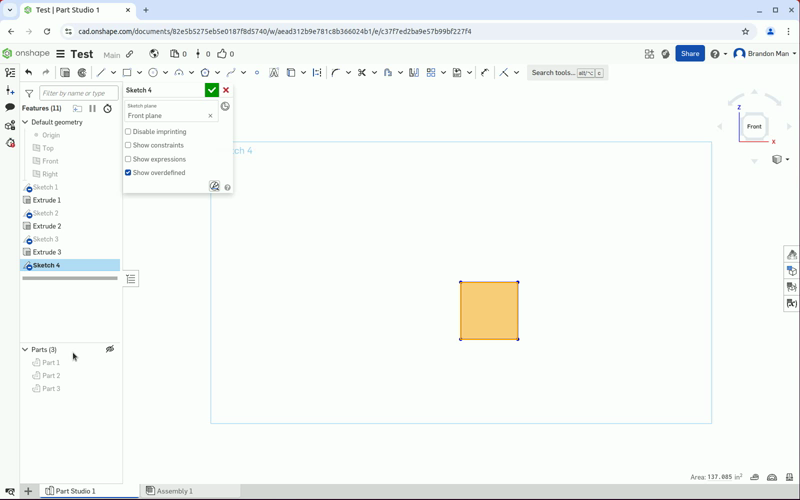
key(shift+e)
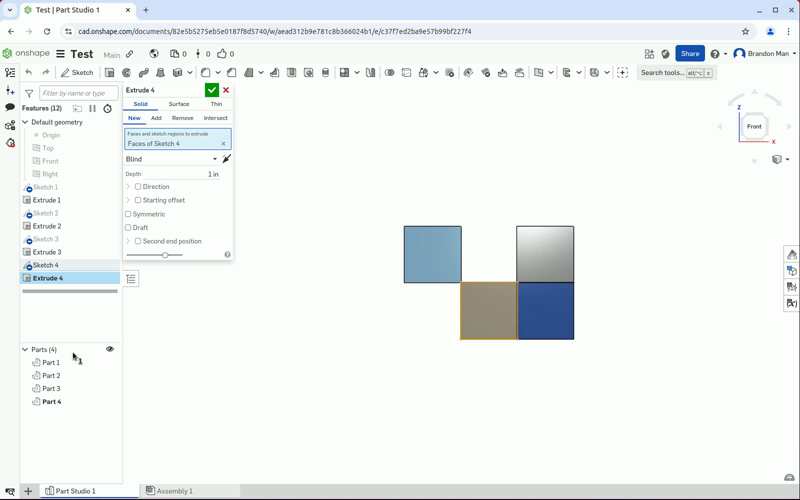
mouse_move(143, 106)
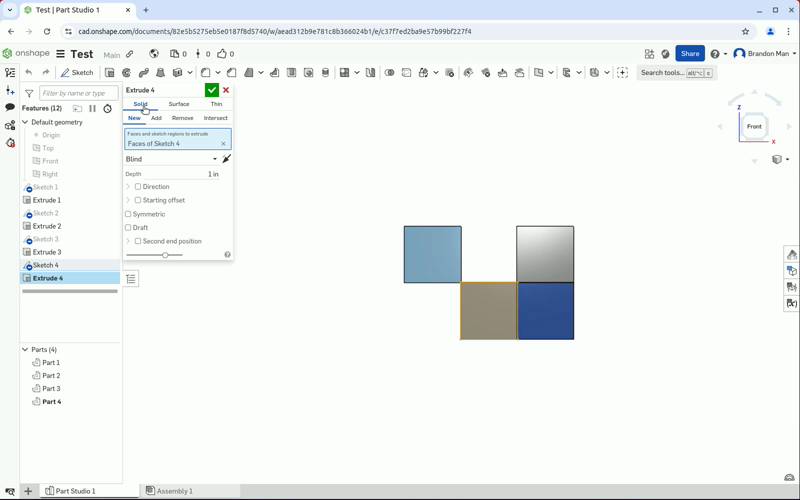
click(143, 106)
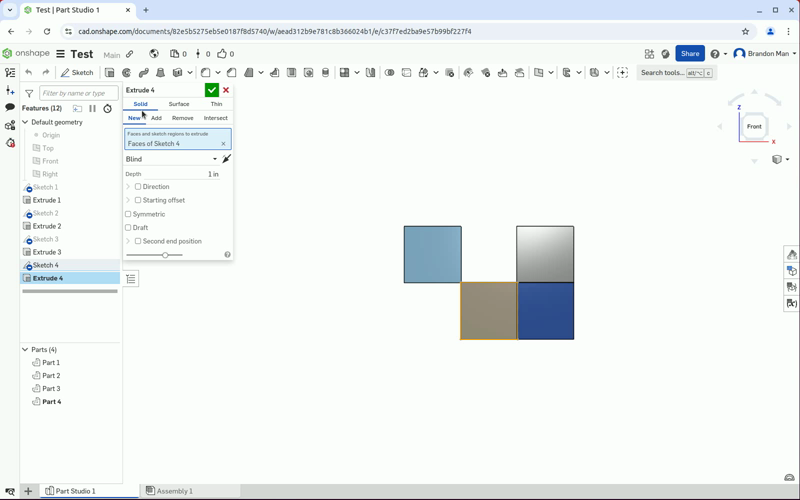
mouse_move(137, 120)
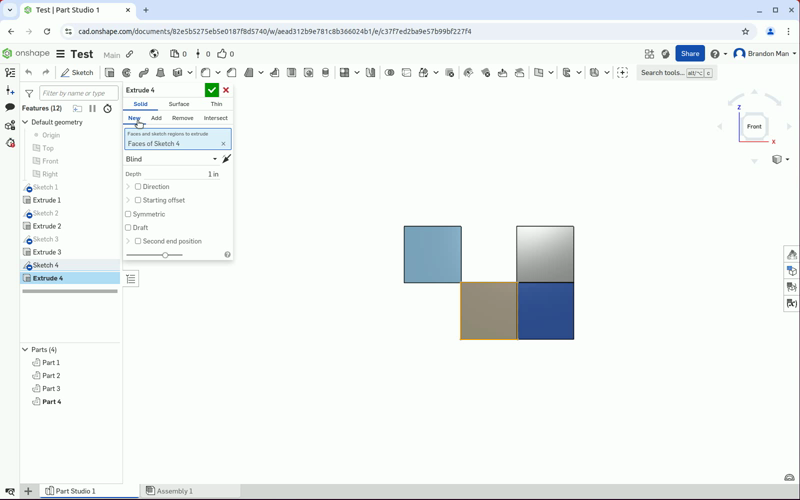
click(137, 120)
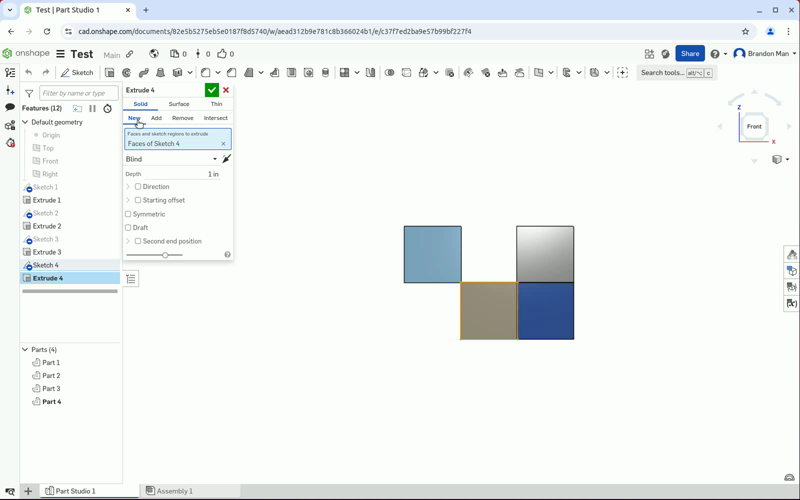
key(tab, 4)
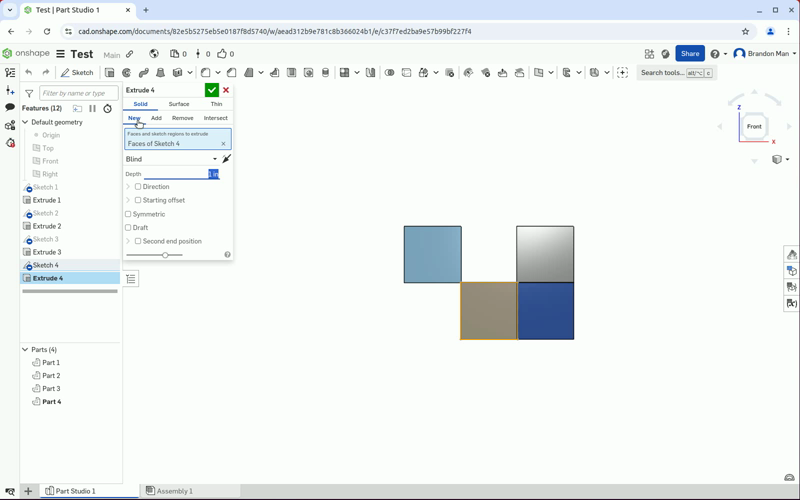
text(11.554)
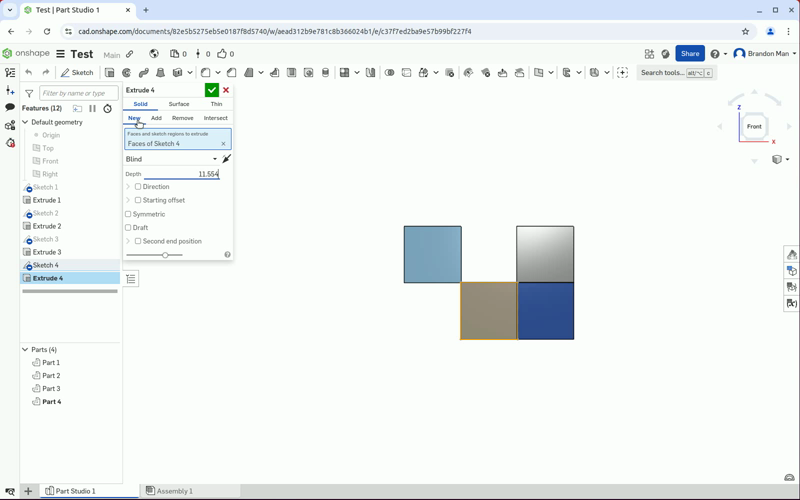
key(enter)
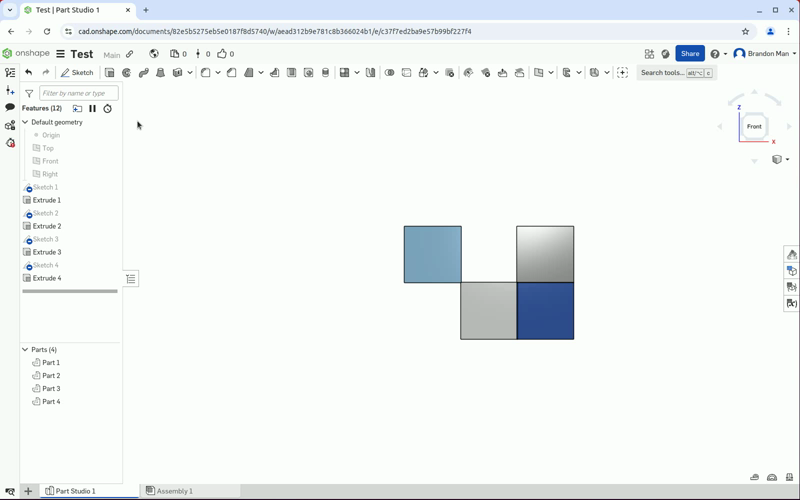
key(shift+h)
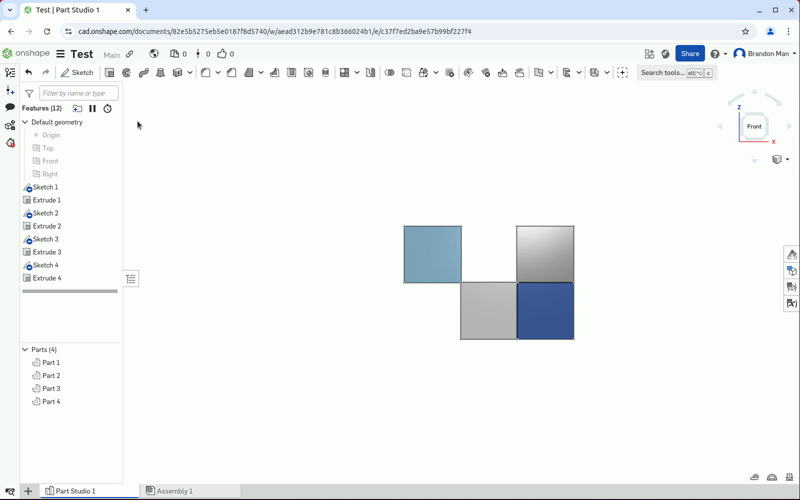
key(shift+h)
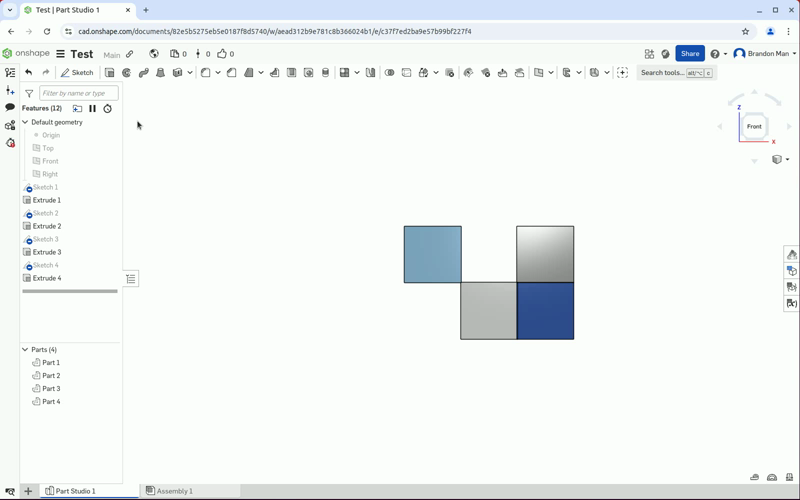
mouse_move(73, 189)
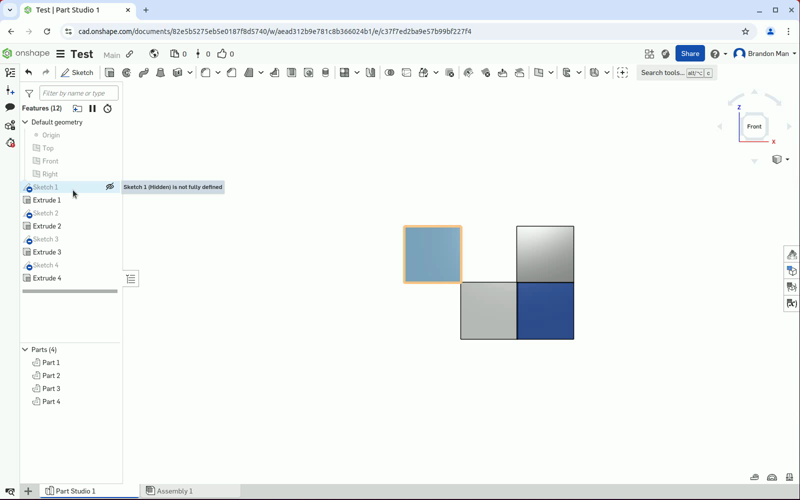
click(73, 189)
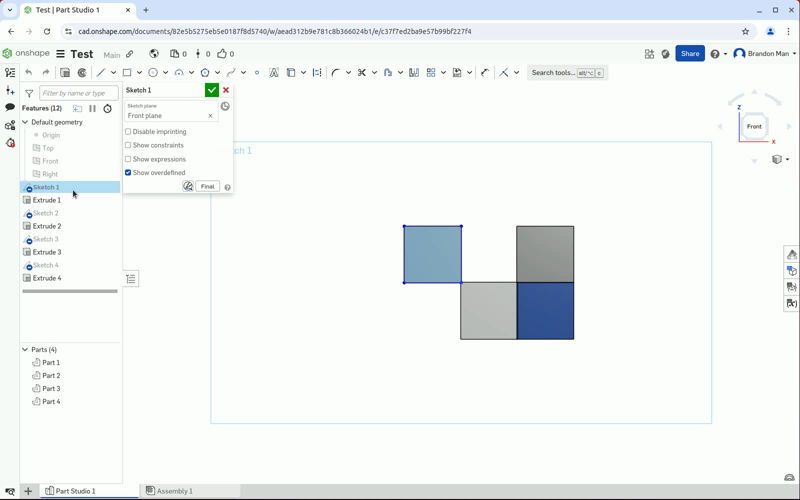
mouse_move(229, 92)
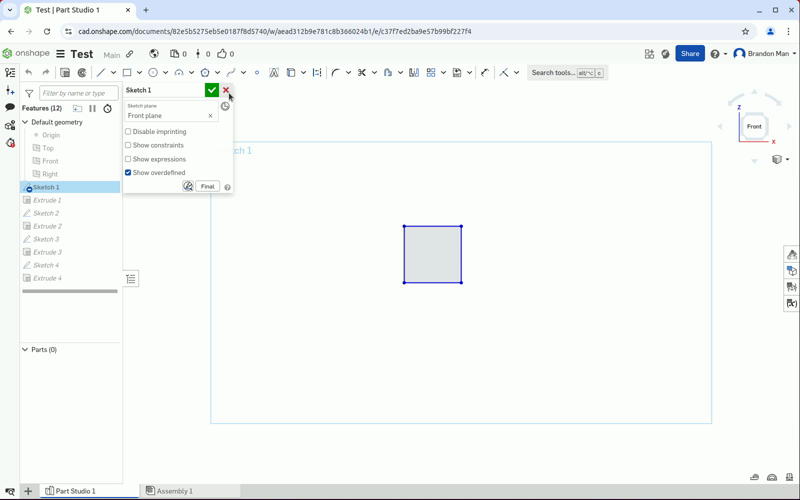
click(229, 92)
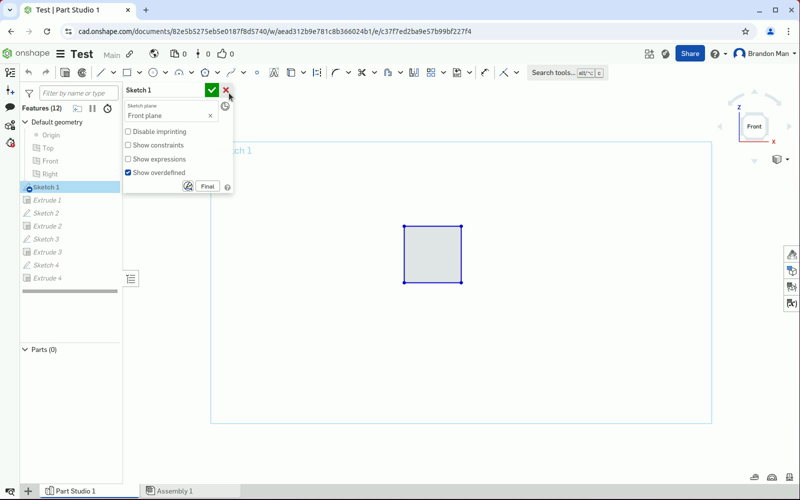
key(shift+s)
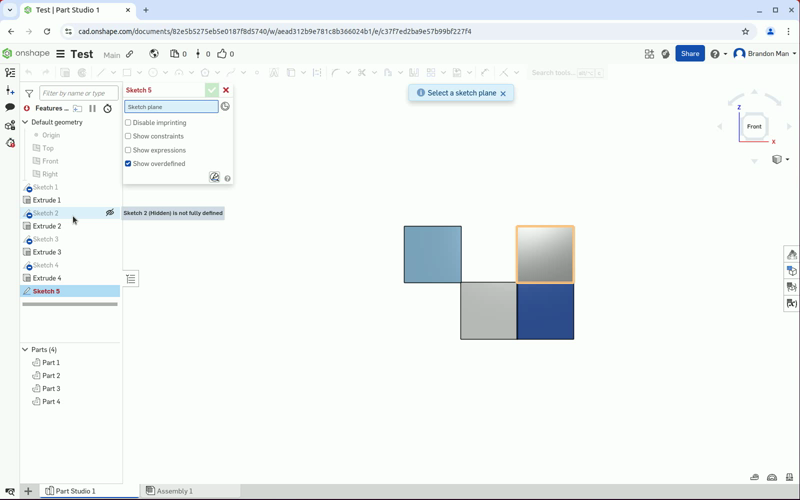
scroll(3)
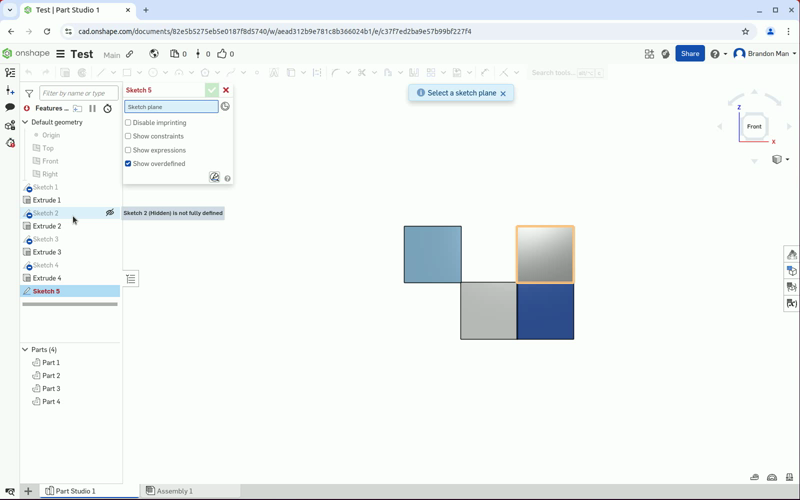
mouse_move(73, 163)
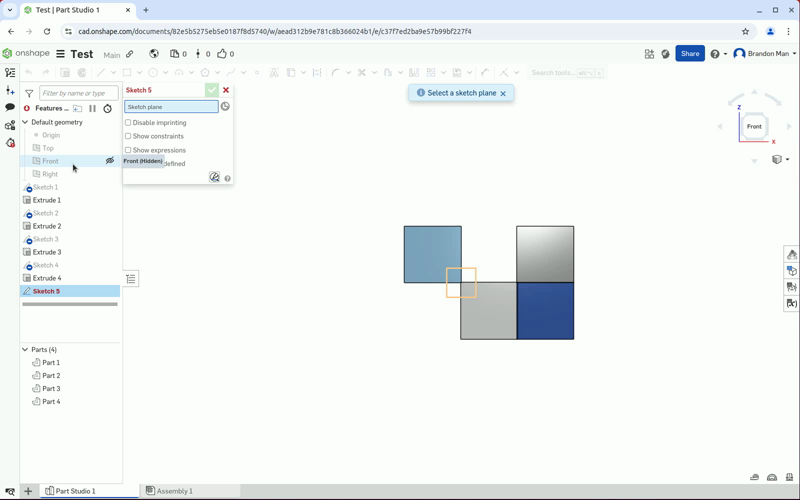
click(73, 163)
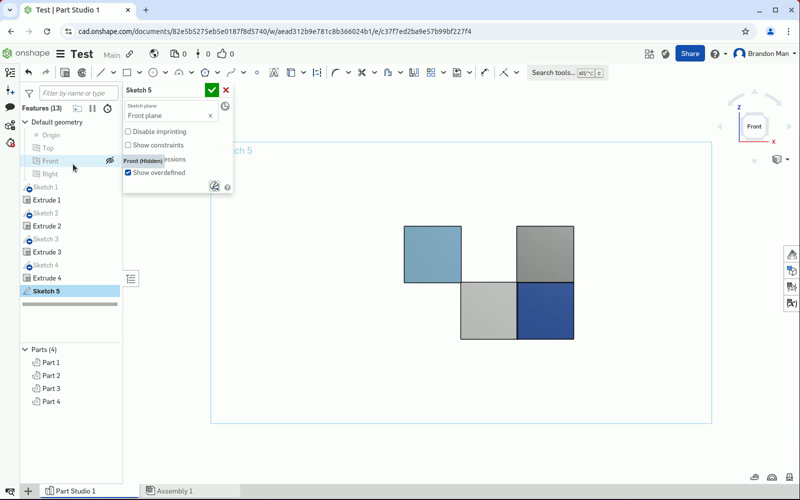
mouse_move(73, 352)
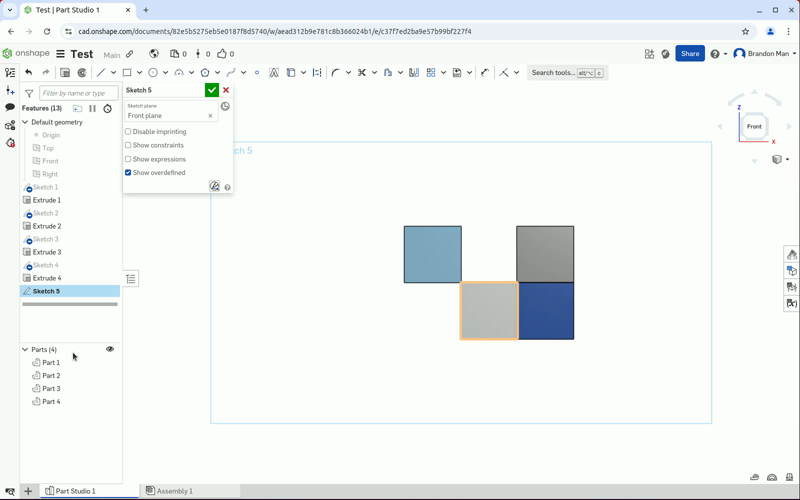
key(y)
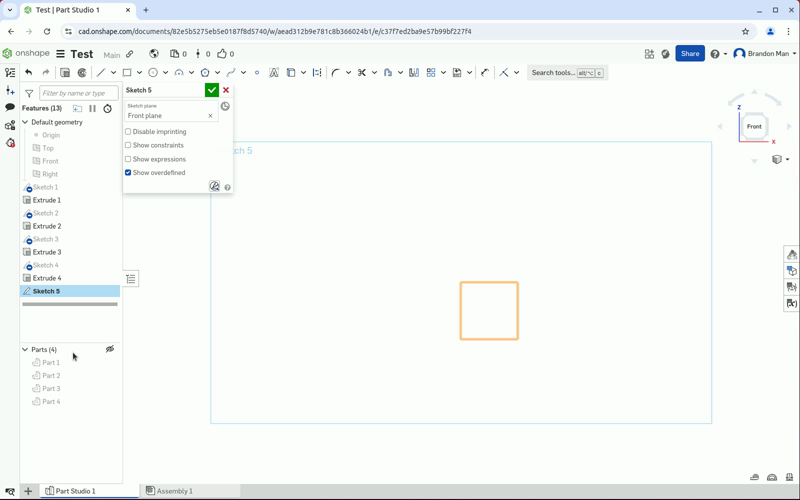
key(l)
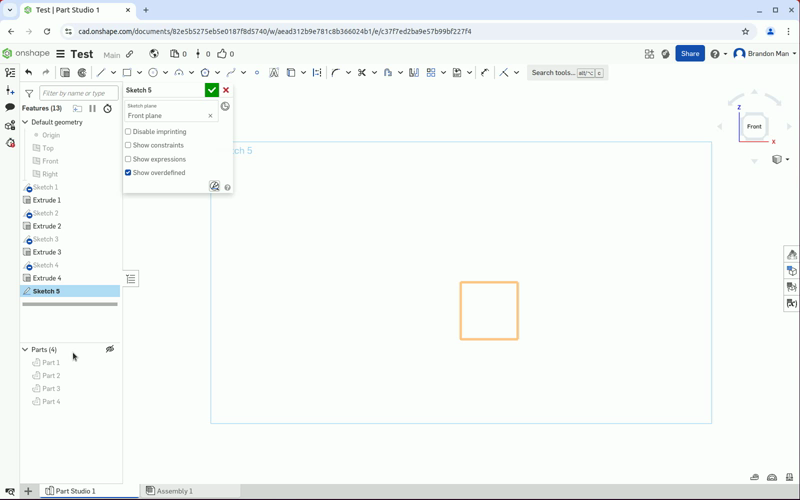
key_down(shift)
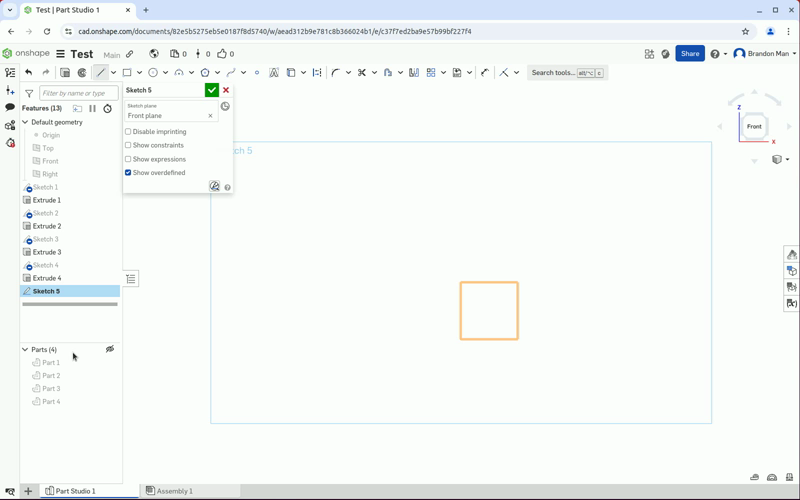
mouse_move(460, 282)
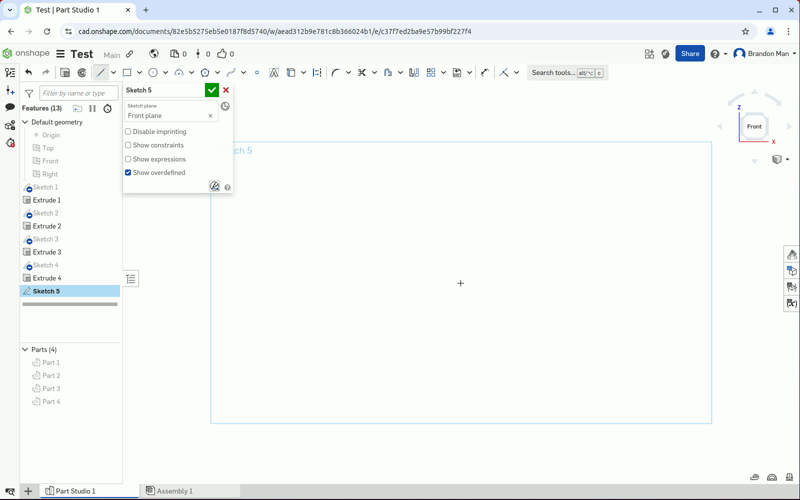
click(460, 282)
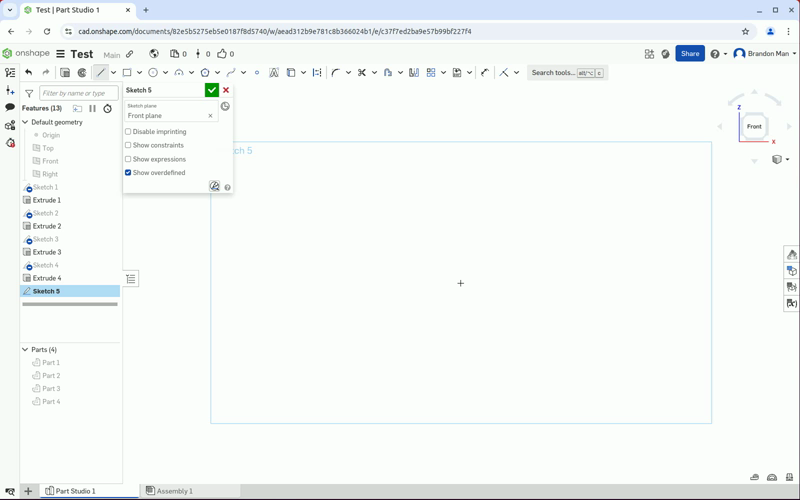
key_up(shift)
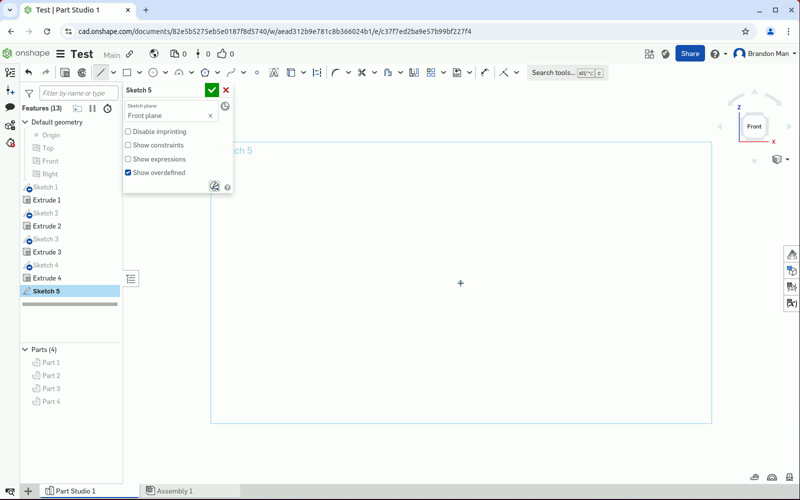
key_down(shift)
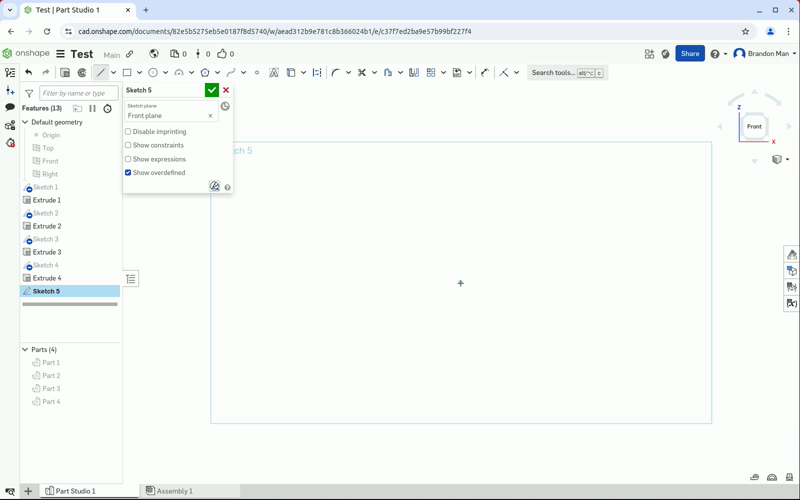
mouse_move(490, 282)
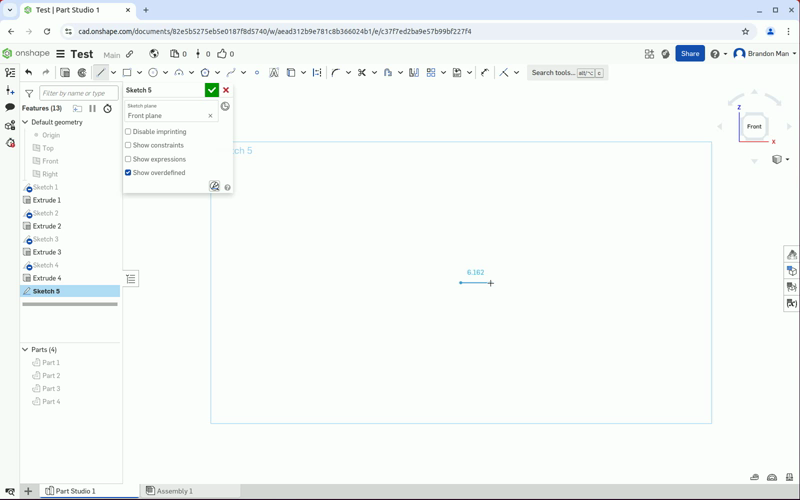
mouse_move(517, 282)
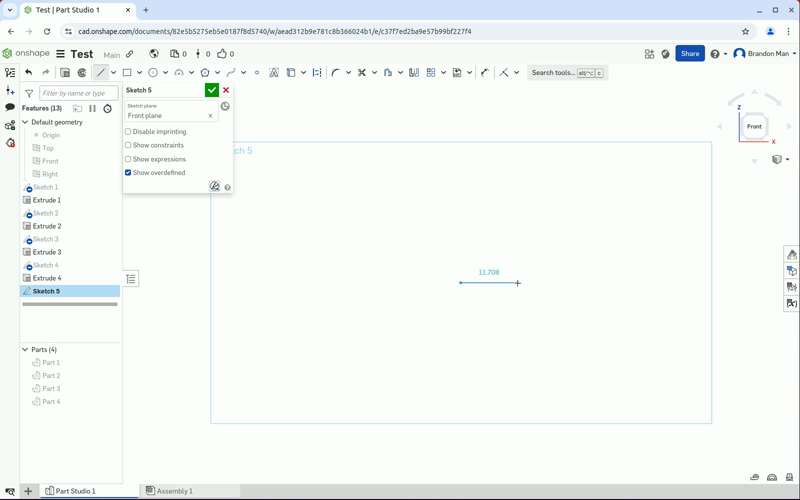
click(517, 282)
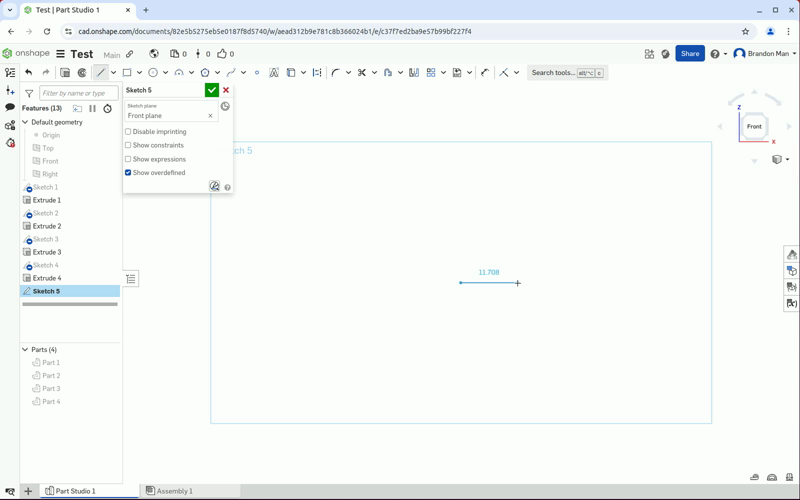
key_up(shift)
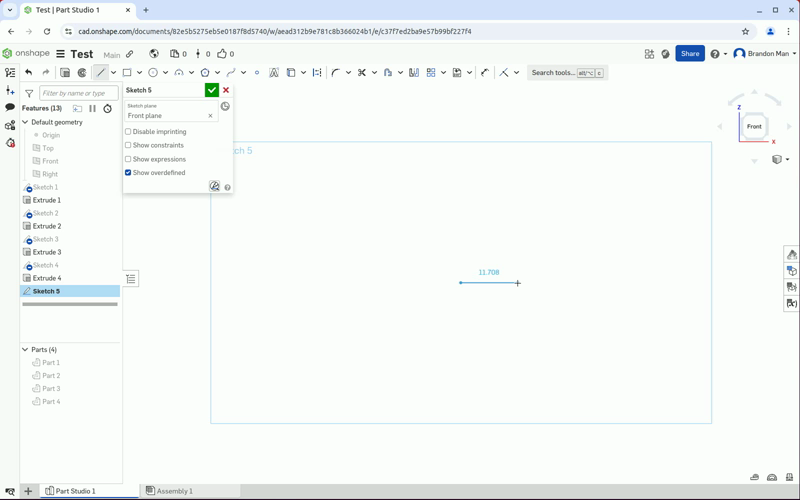
key_down(shift)
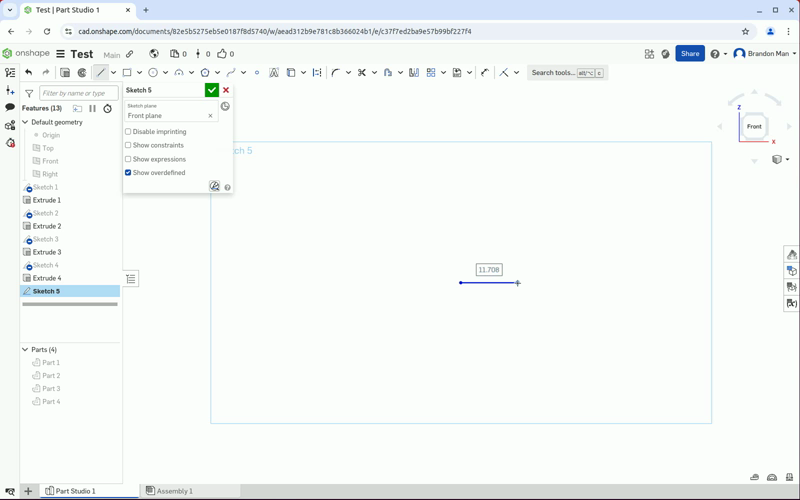
mouse_move(547, 282)
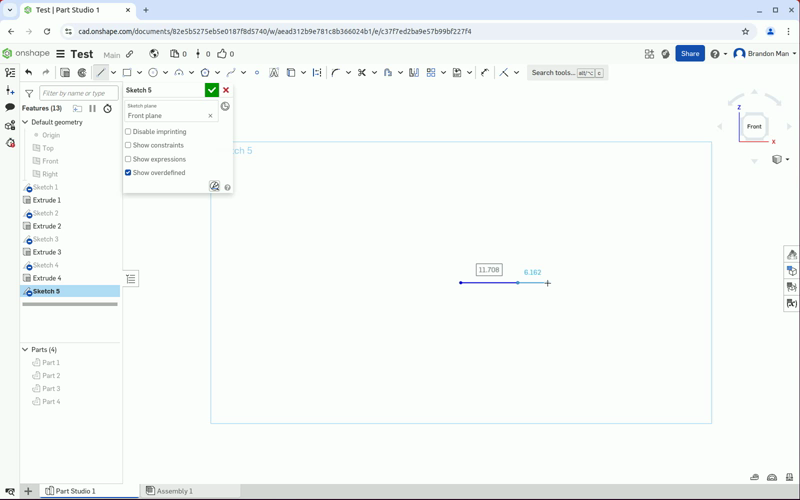
mouse_move(517, 226)
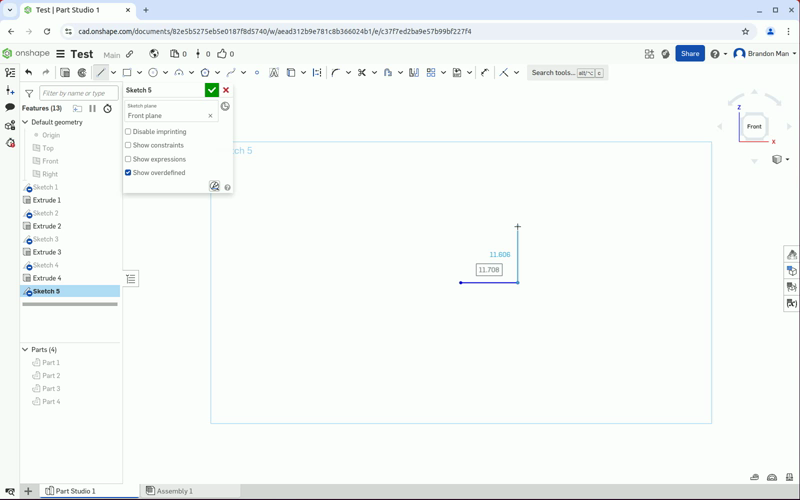
click(517, 226)
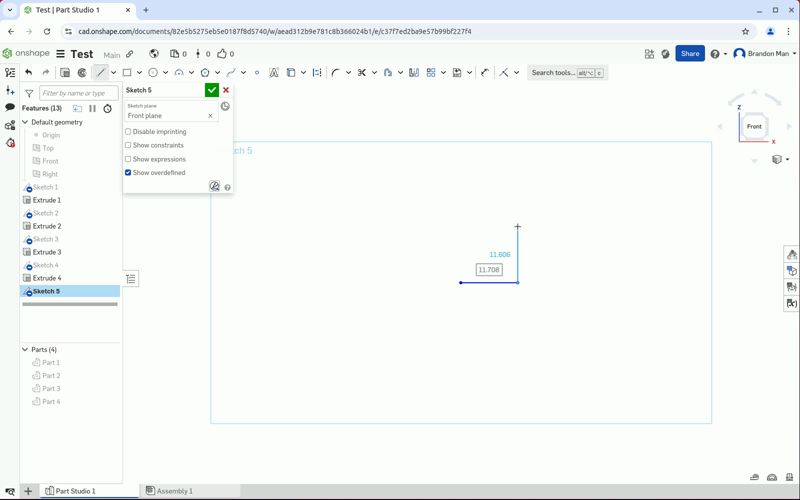
key_up(shift)
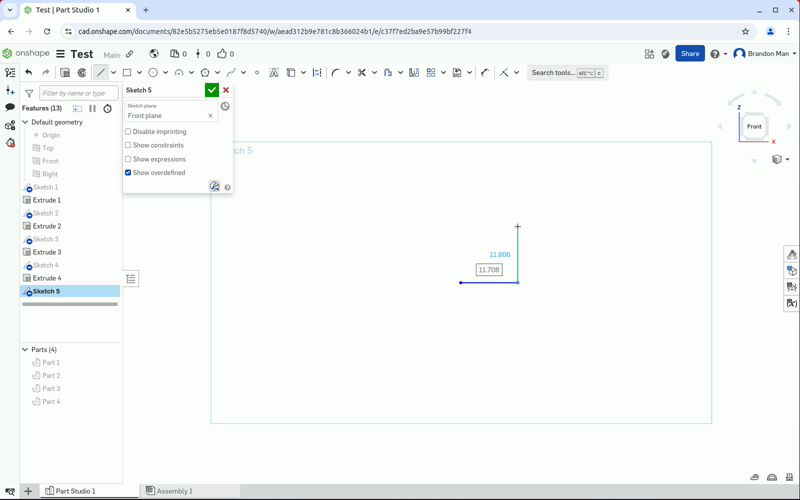
key_down(shift)
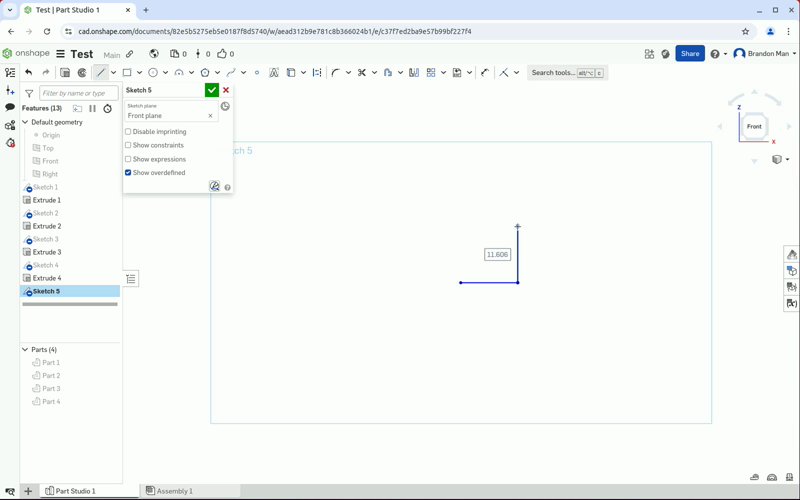
mouse_move(547, 226)
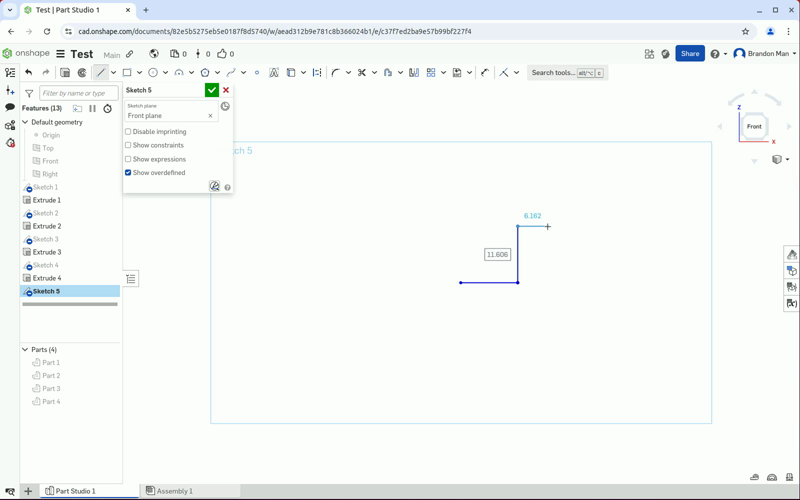
mouse_move(460, 226)
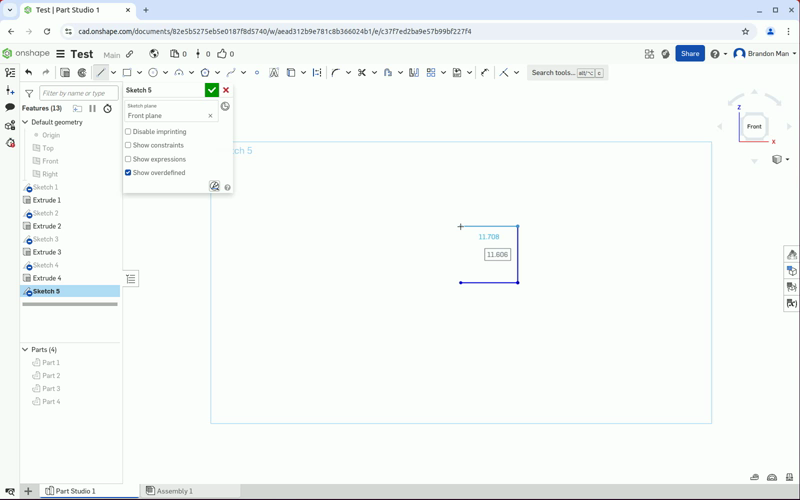
click(460, 226)
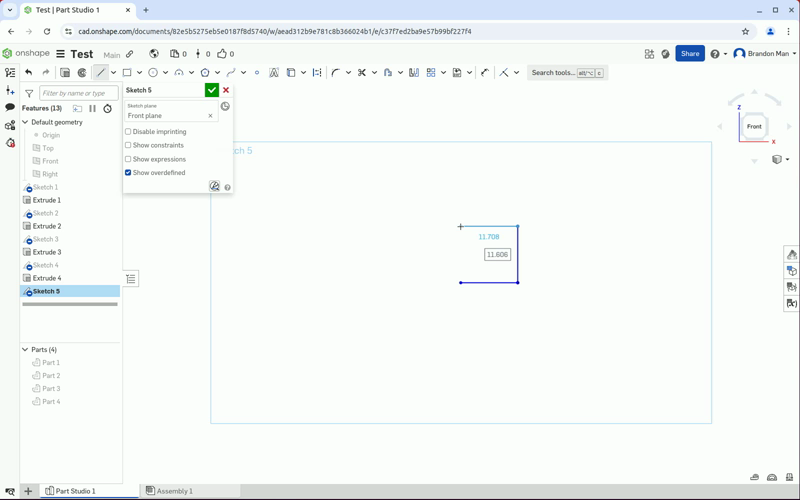
key_up(shift)
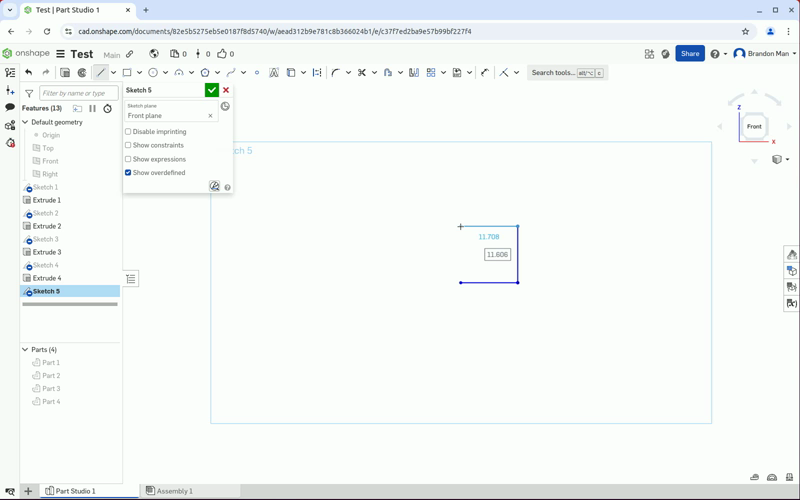
mouse_move(490, 226)
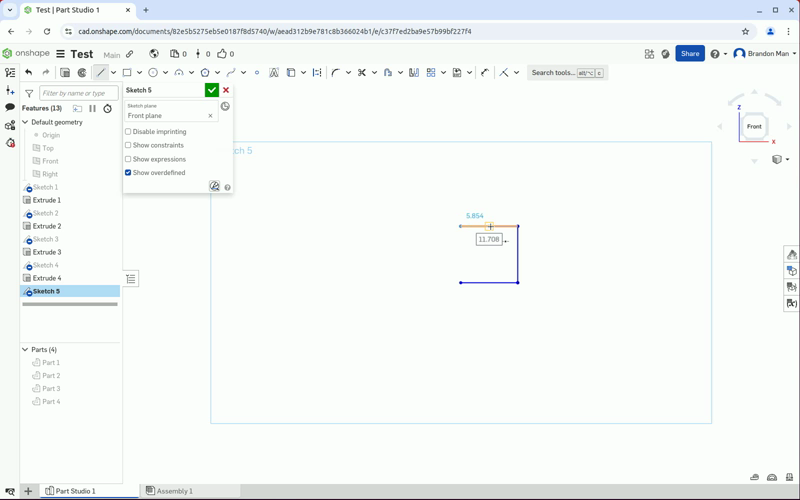
key_down(shift)
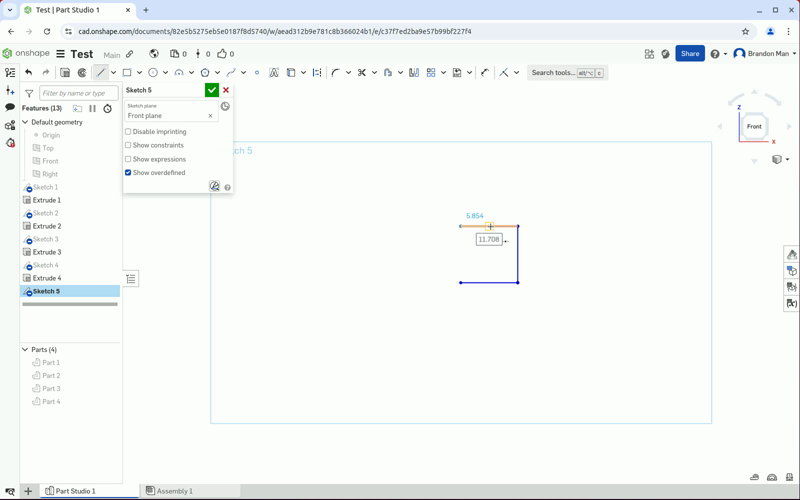
mouse_move(460, 282)
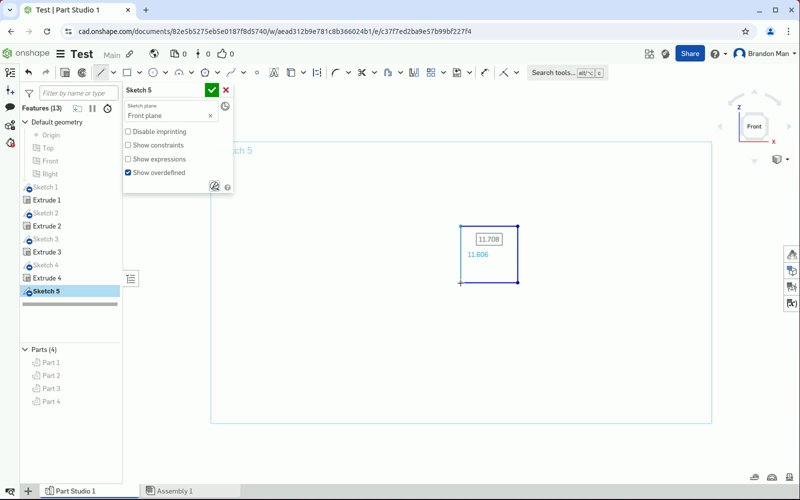
key_up(shift)
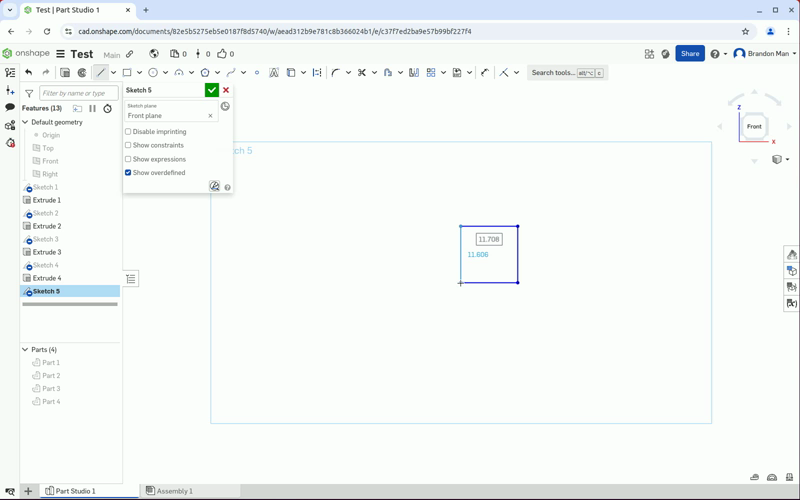
click(460, 282)
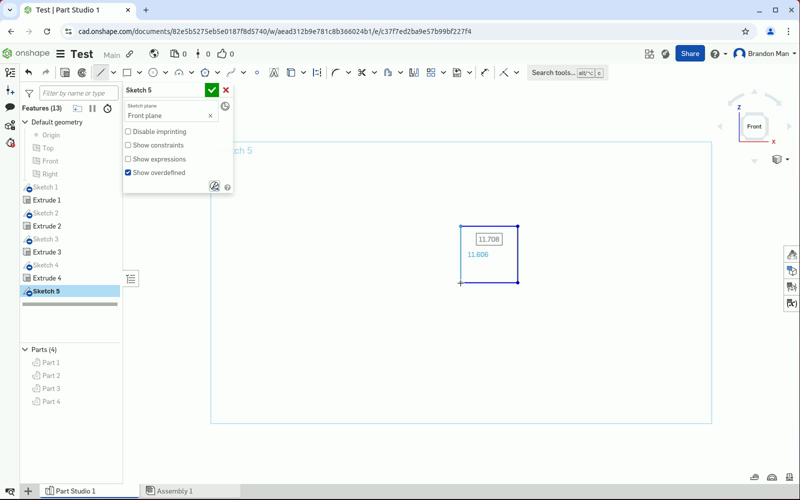
key(esc)
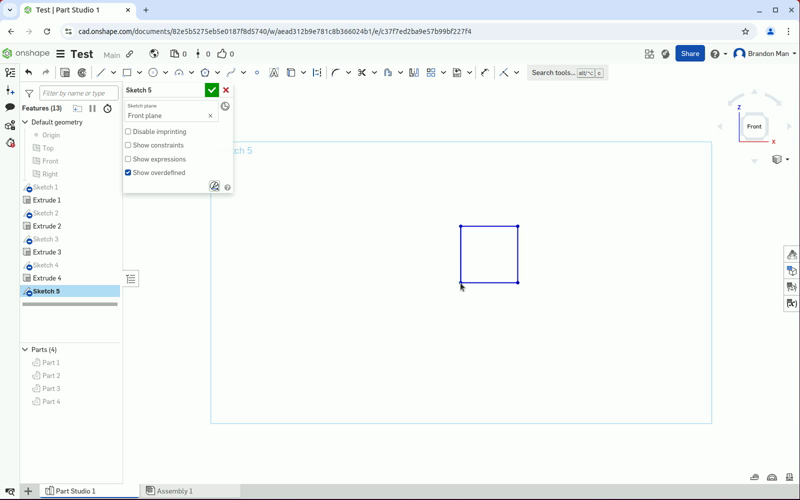
mouse_move(485, 257)
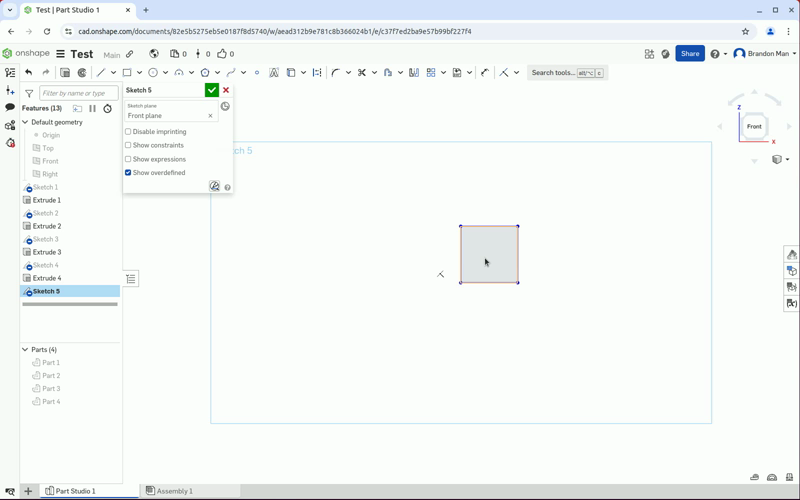
click(485, 257)
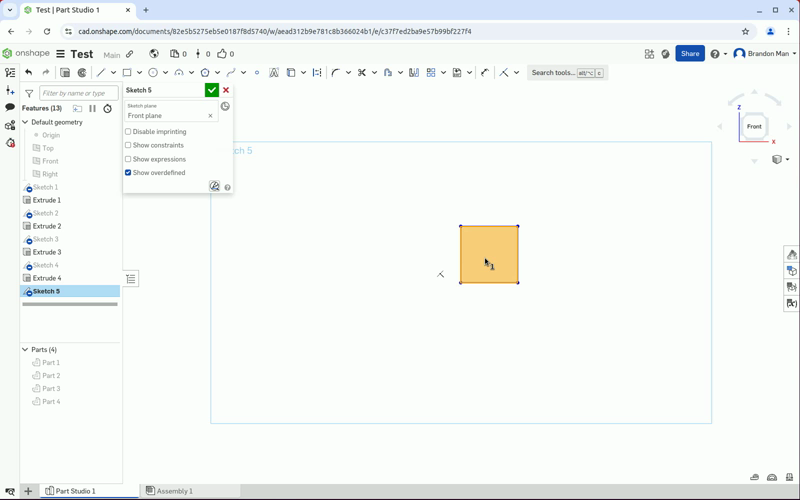
mouse_move(73, 352)
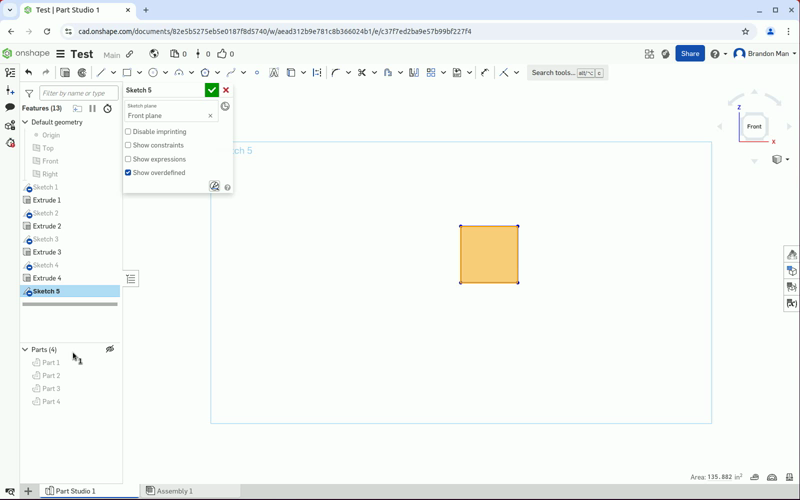
key(shift+y)
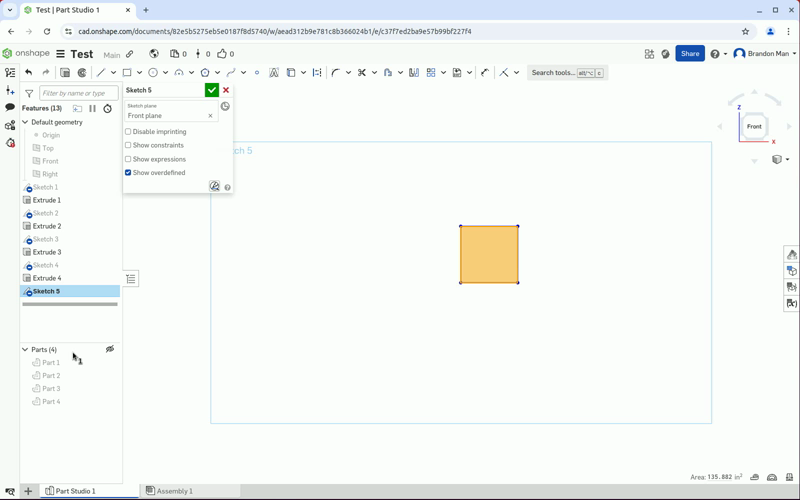
key(shift+e)
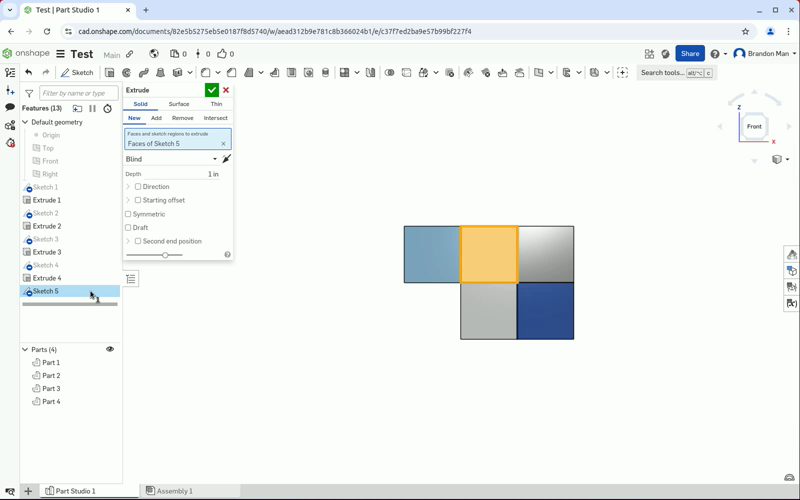
mouse_move(143, 106)
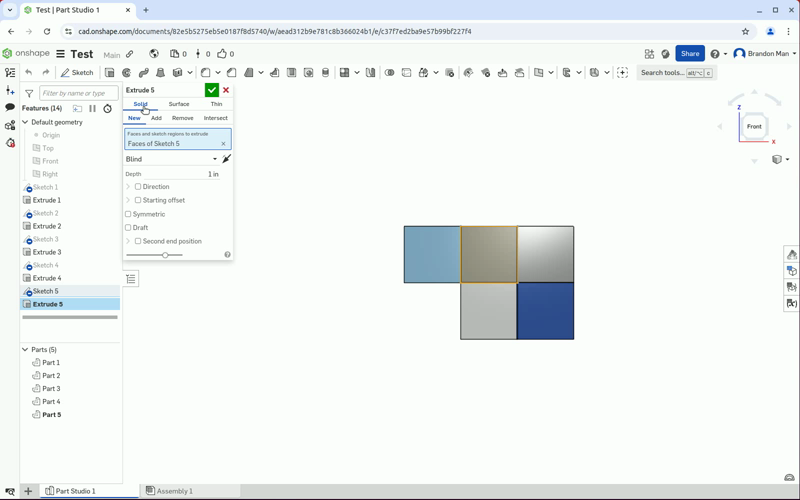
click(143, 106)
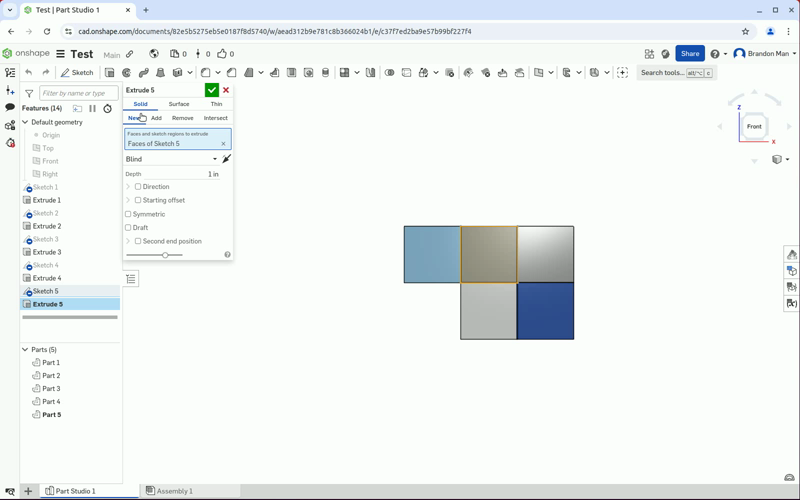
mouse_move(137, 120)
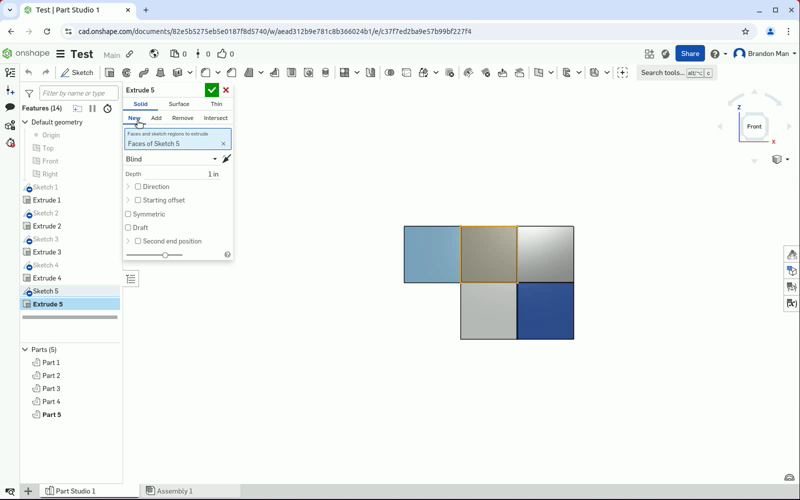
click(137, 120)
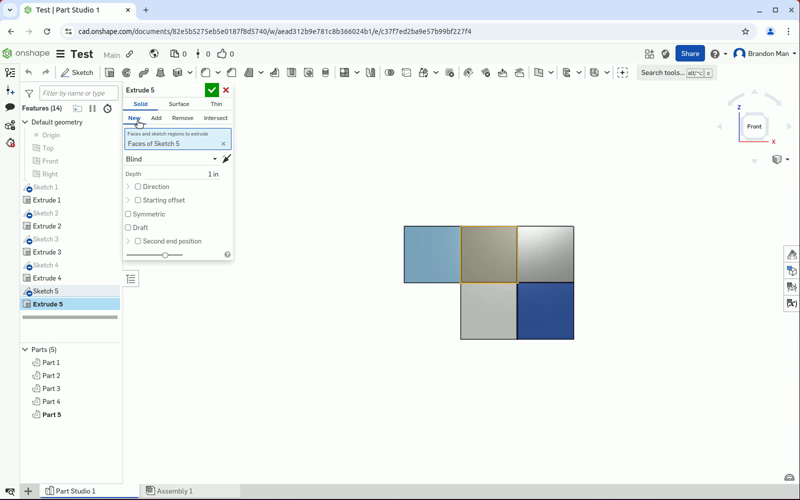
key(tab, 4)
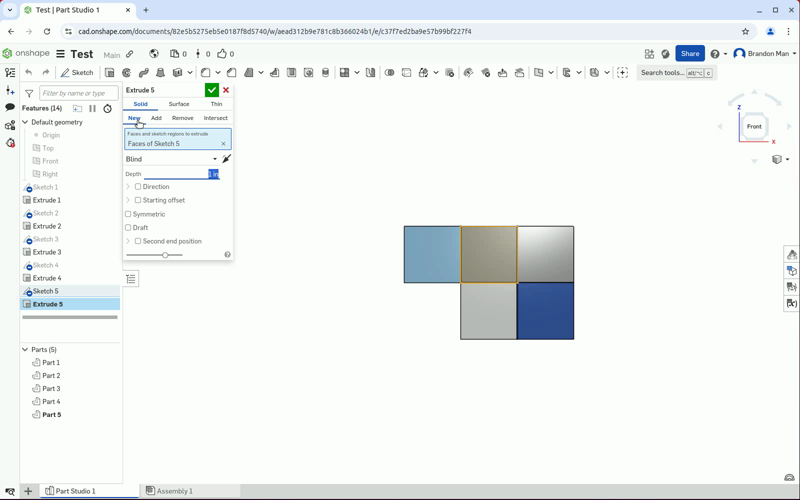
text(11.554)
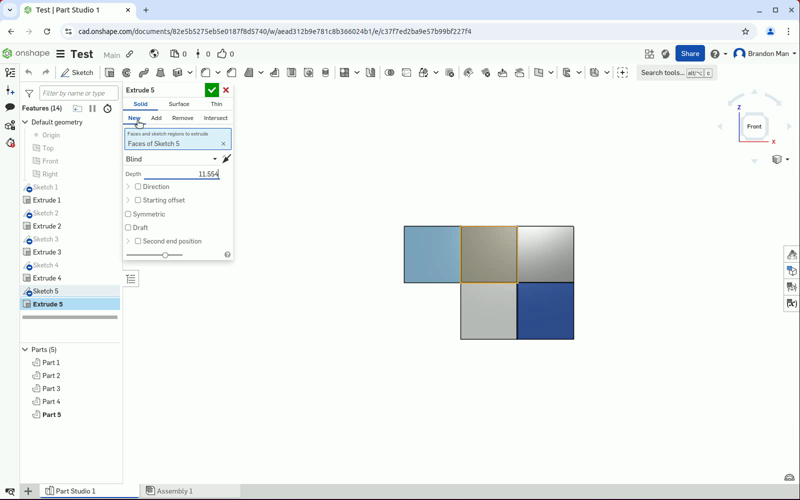
key(enter)
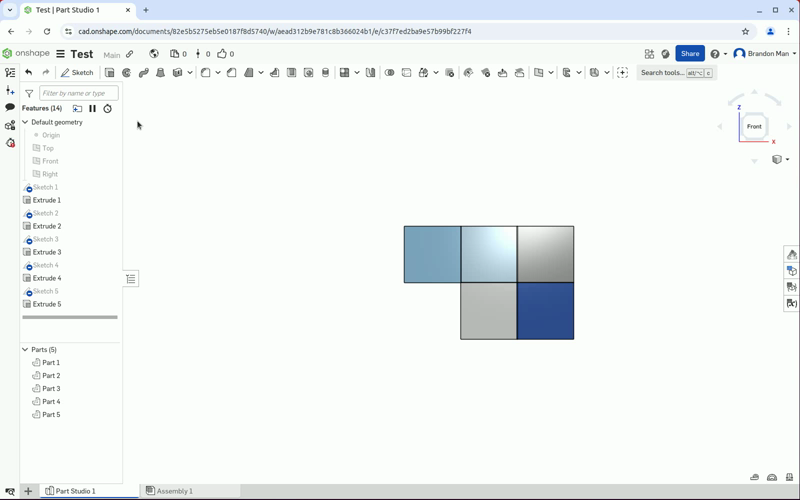
key(shift+h)
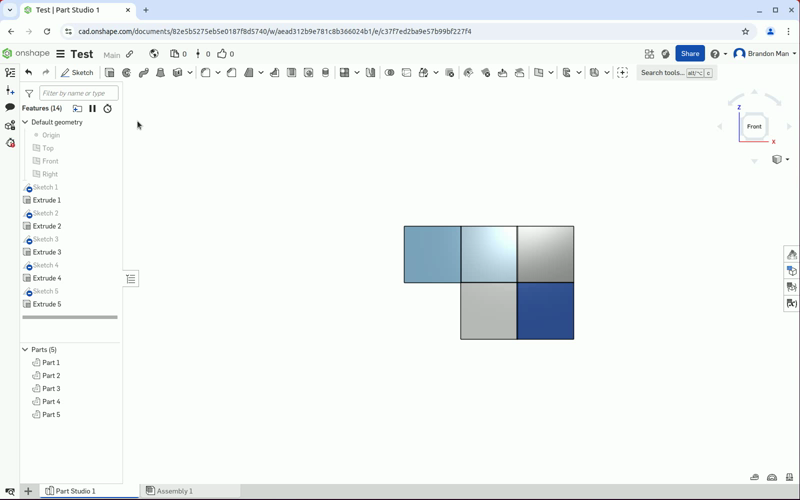
key(shift+h)
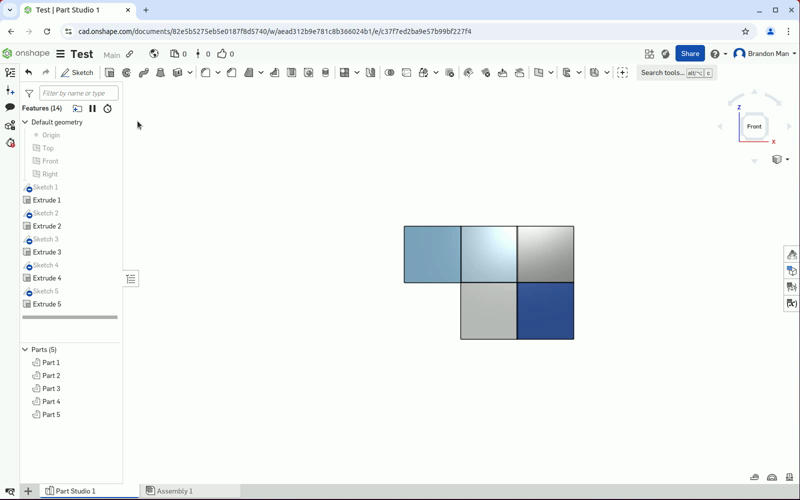
mouse_move(73, 189)
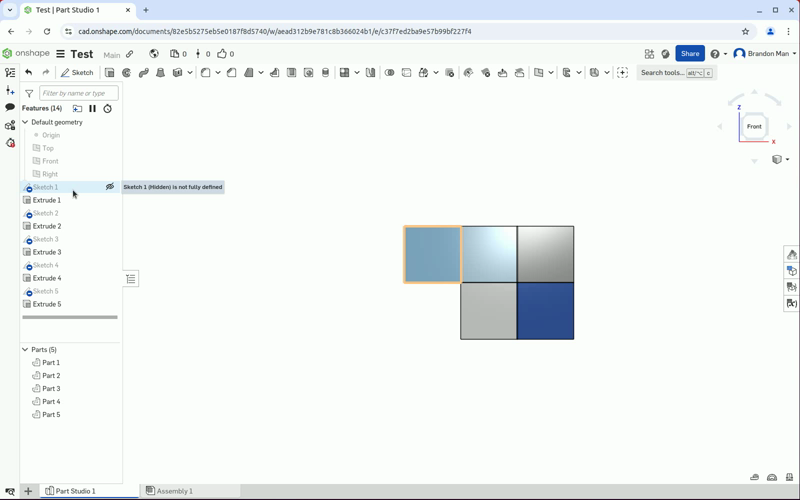
click(73, 189)
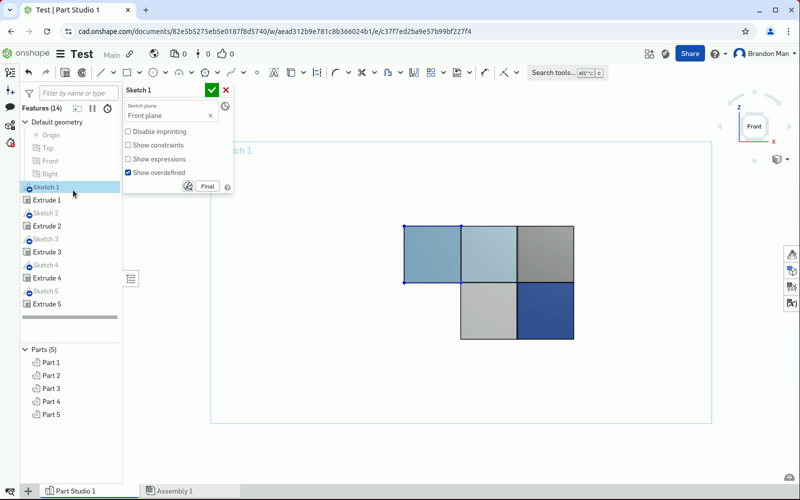
mouse_move(229, 92)
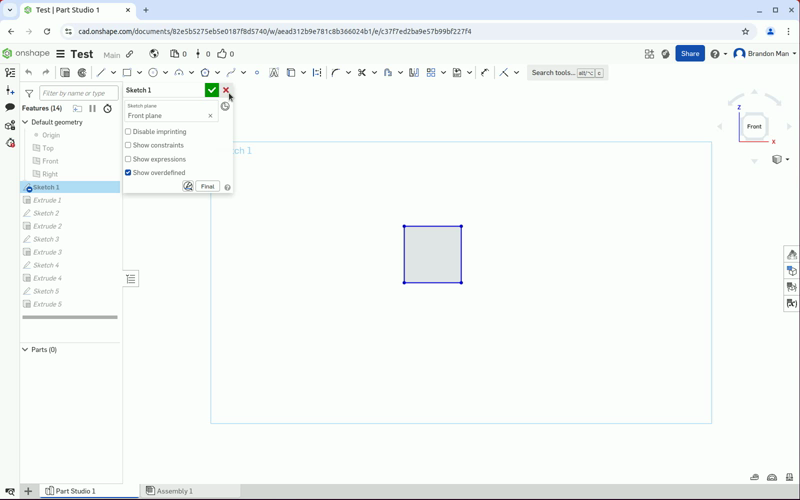
click(229, 92)
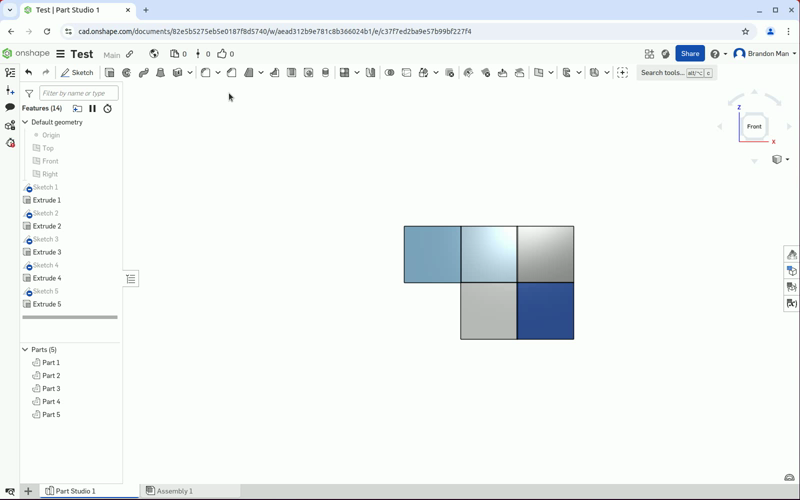
mouse_move(73, 352)
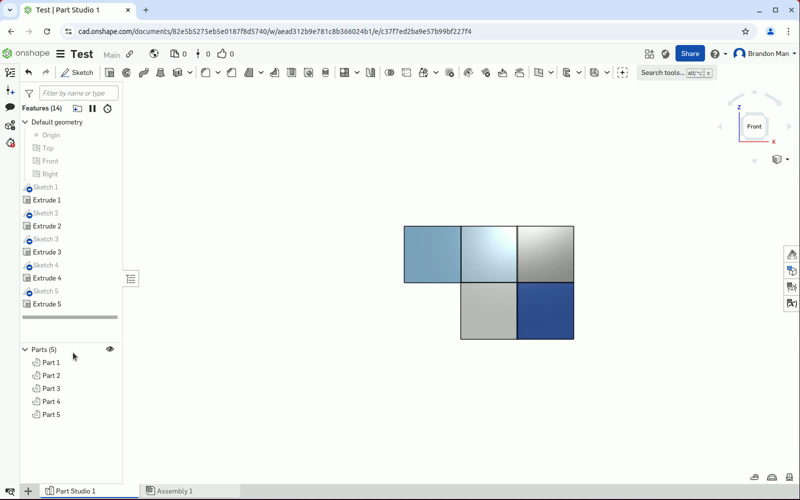
key(y)
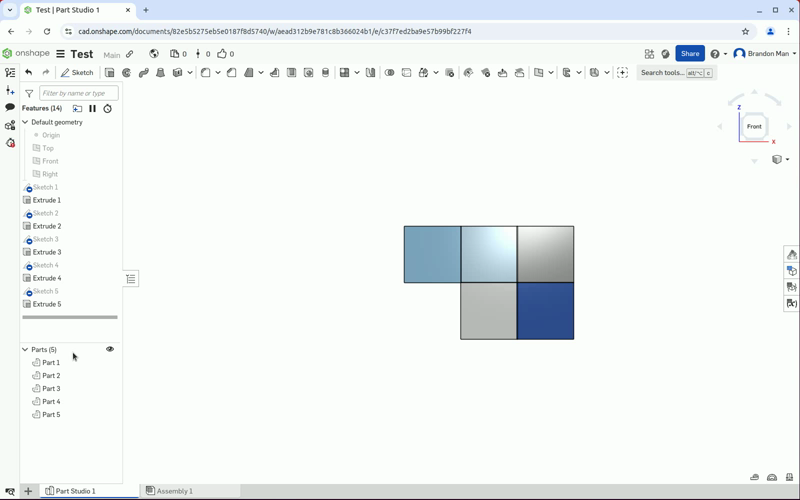
key(shift+p)
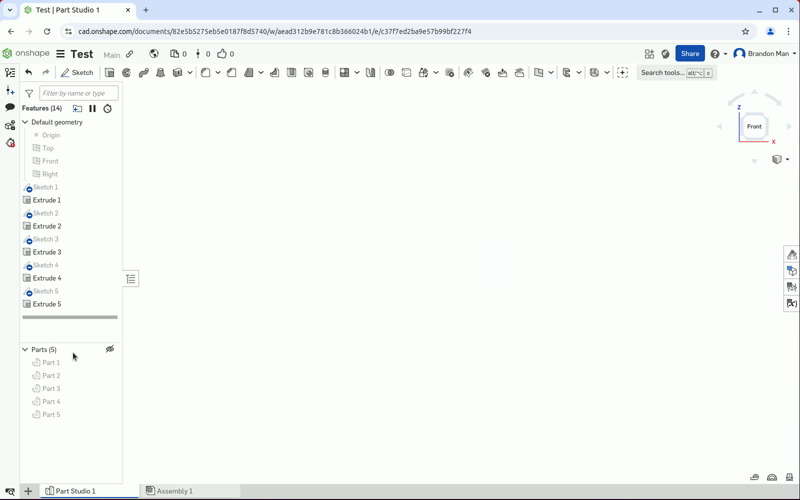
key(space)
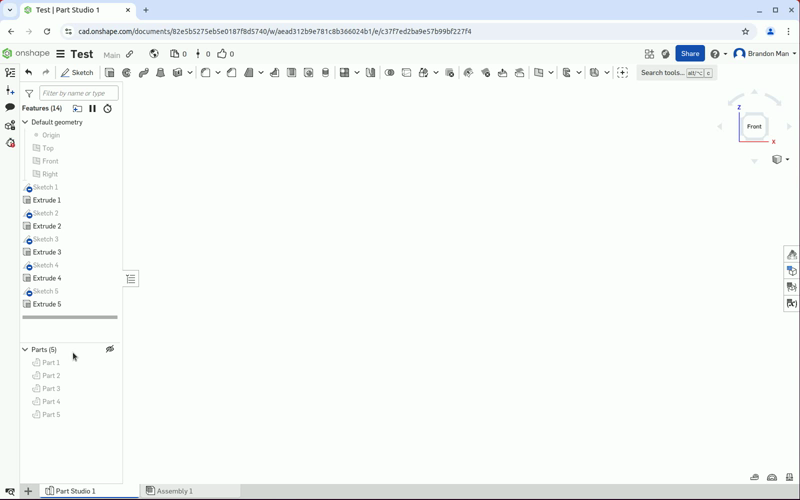
key_down(shift)
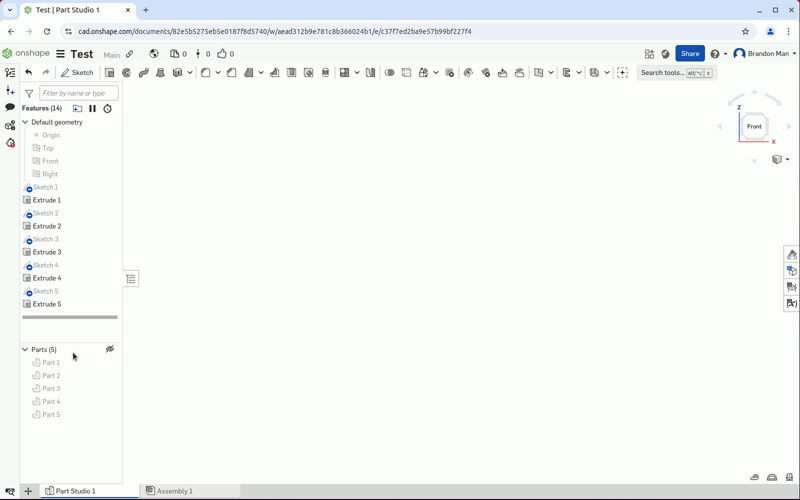
key(down)
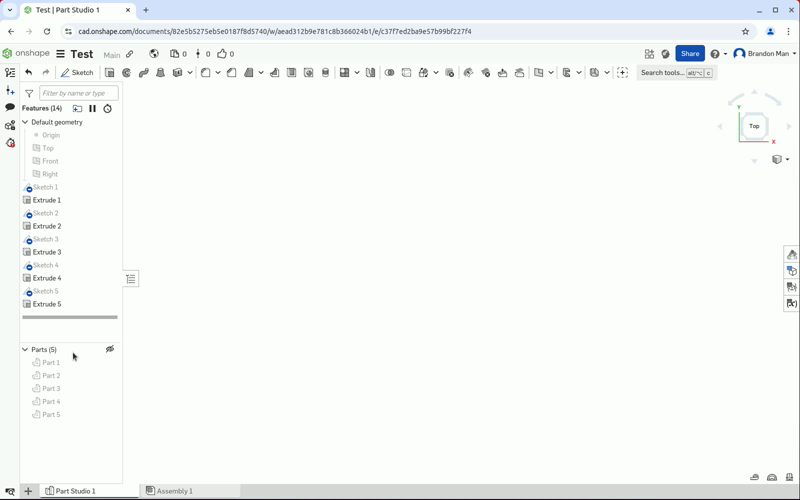
key_up(shift)
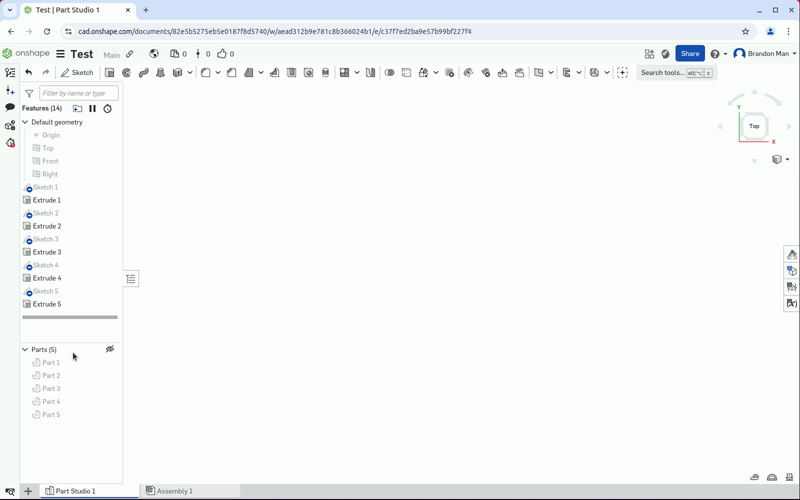
mouse_move(73, 352)
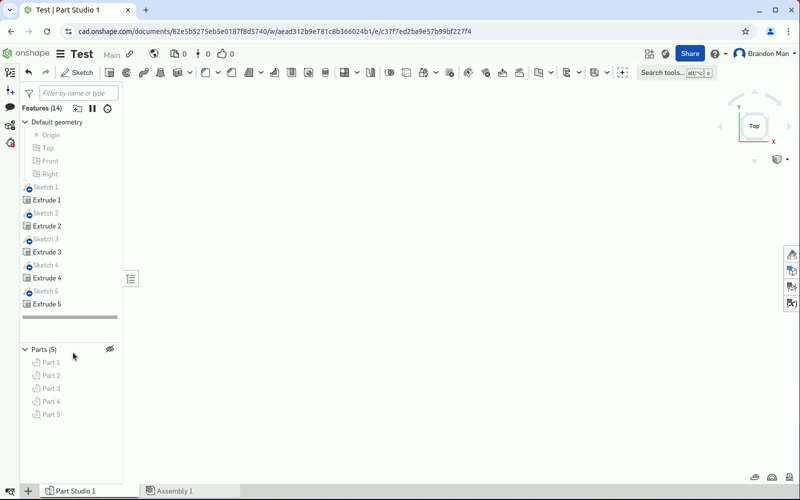
key(shift+y)
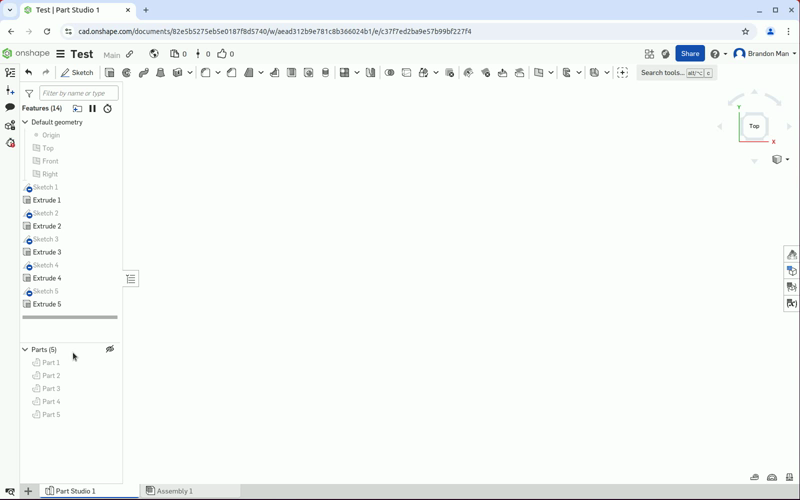
key(shift+s)
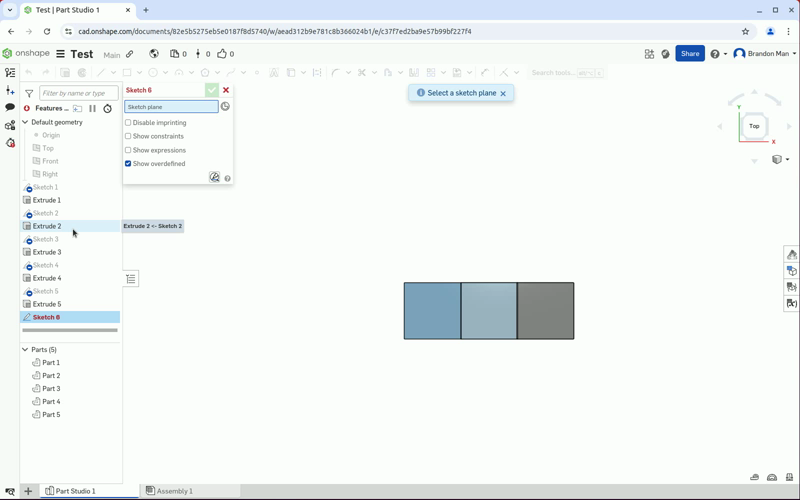
scroll(3)
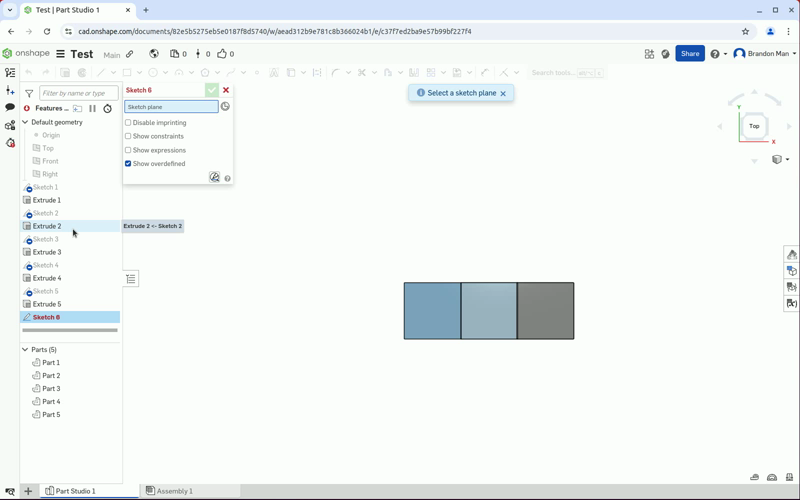
mouse_move(73, 150)
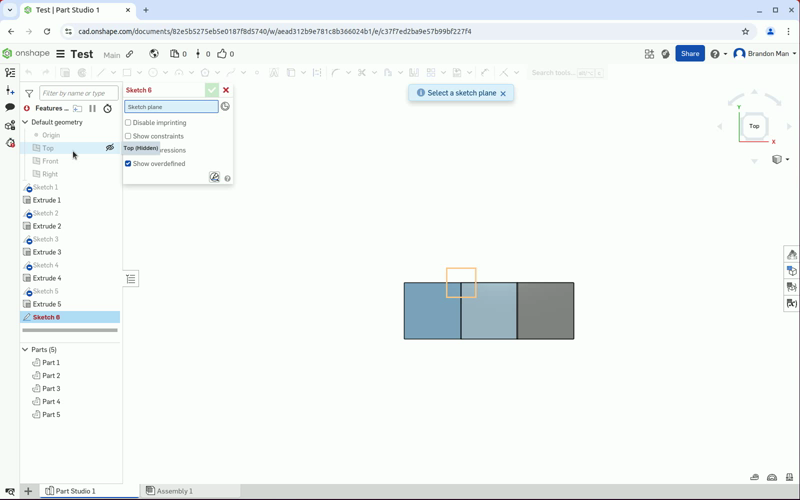
click(73, 150)
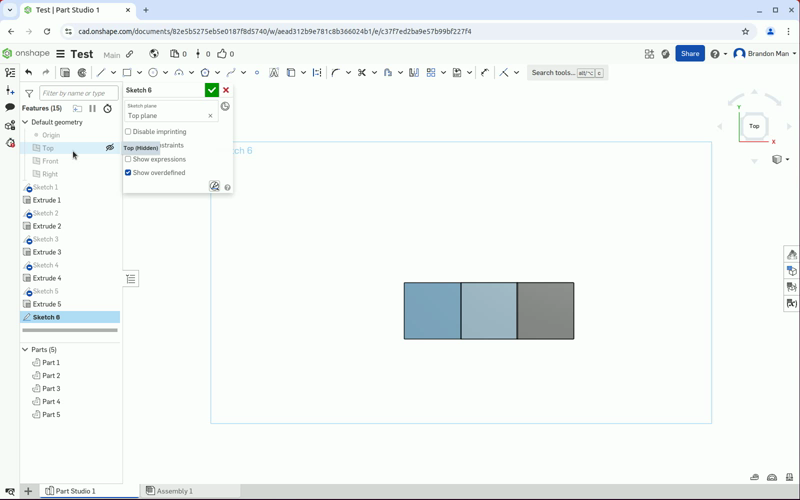
mouse_move(73, 352)
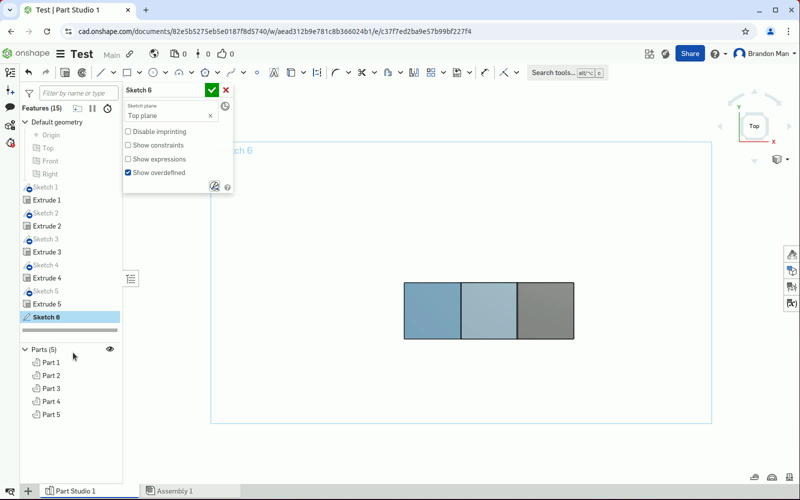
key(y)
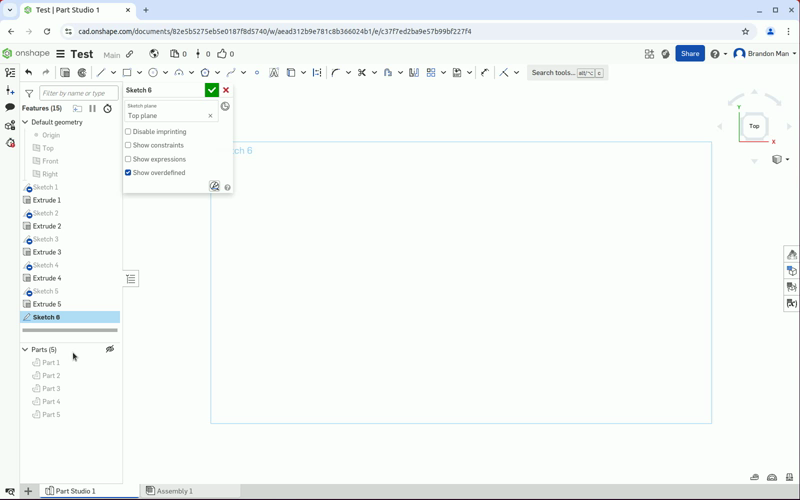
key(l)
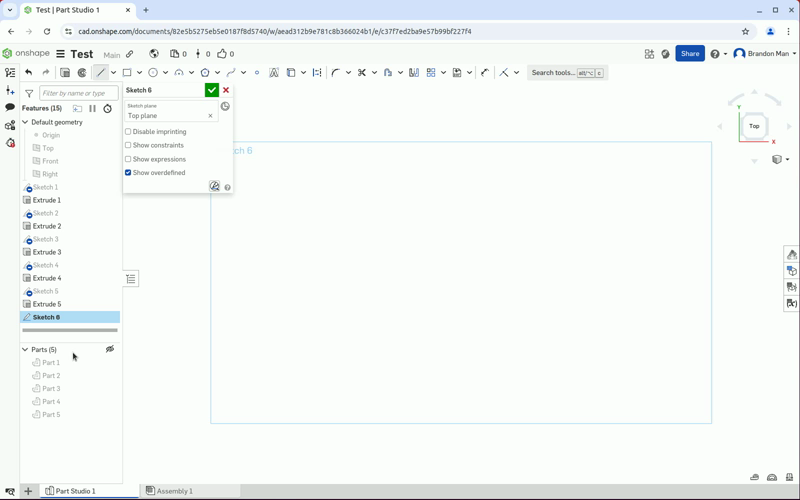
key_down(shift)
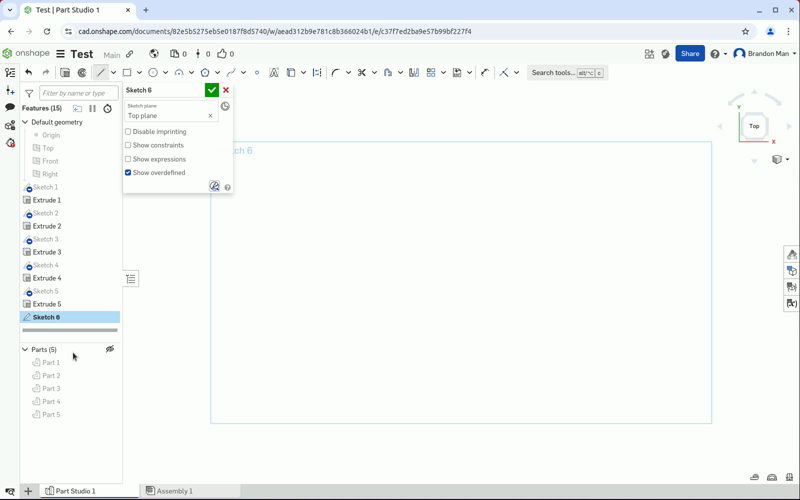
mouse_move(460, 282)
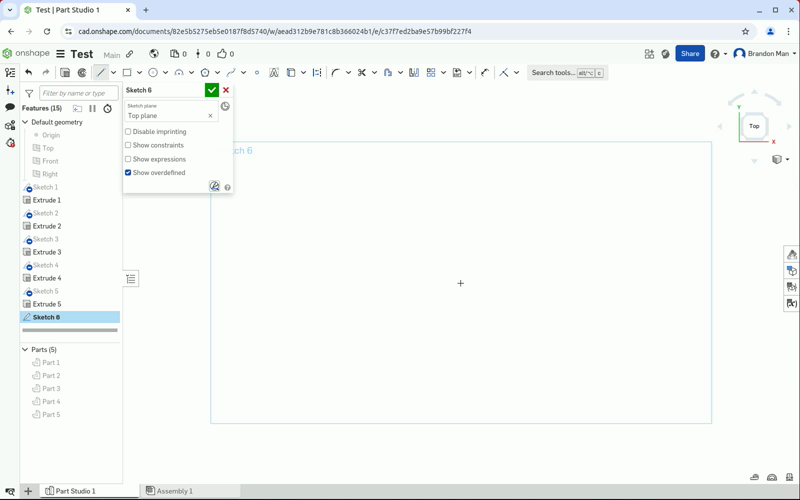
click(460, 282)
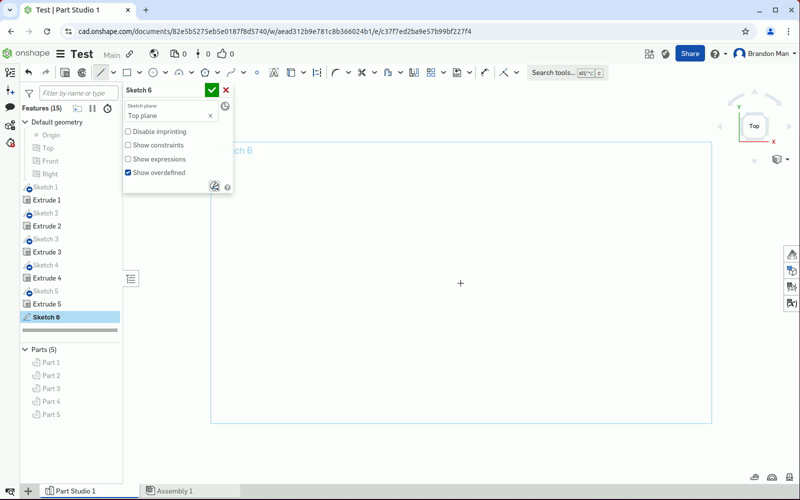
key_up(shift)
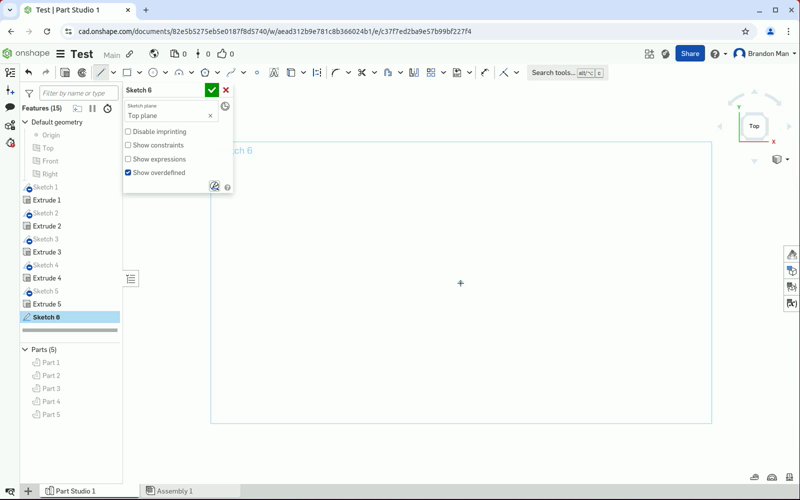
key_down(shift)
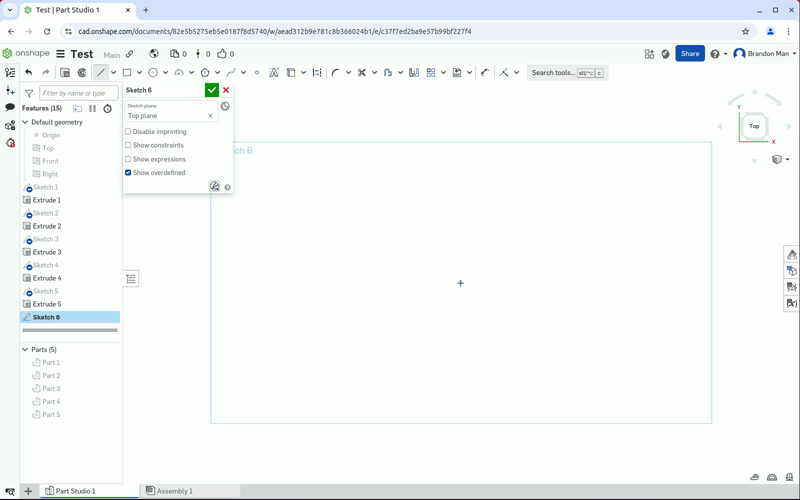
mouse_move(490, 282)
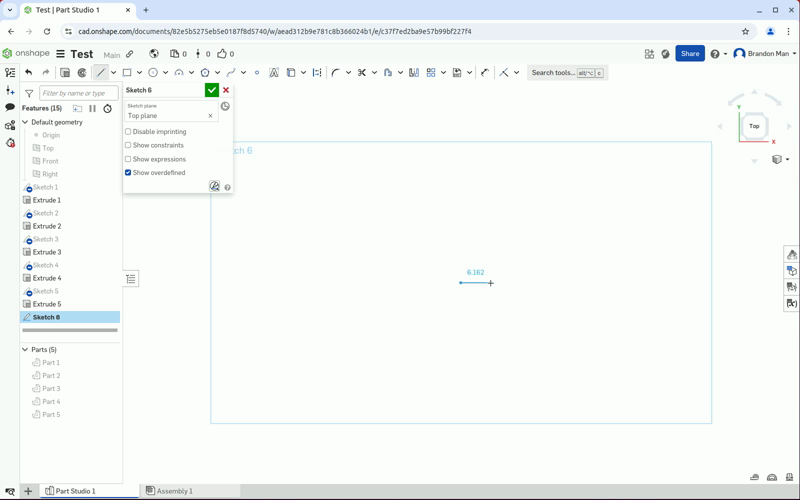
mouse_move(517, 282)
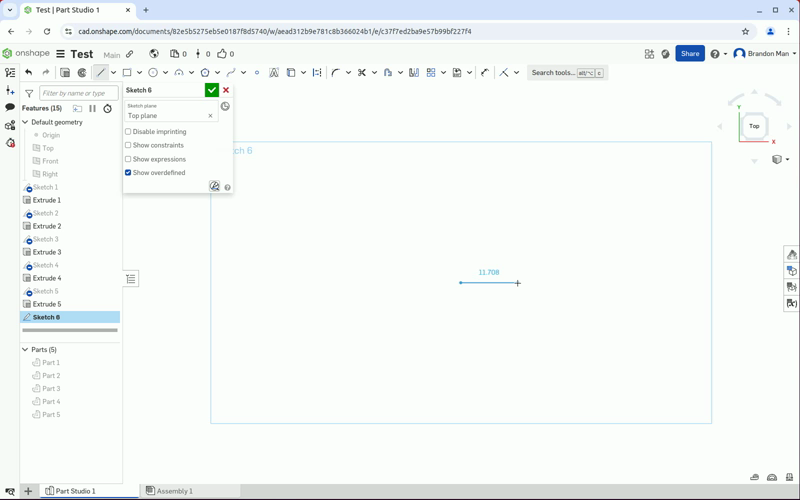
click(517, 282)
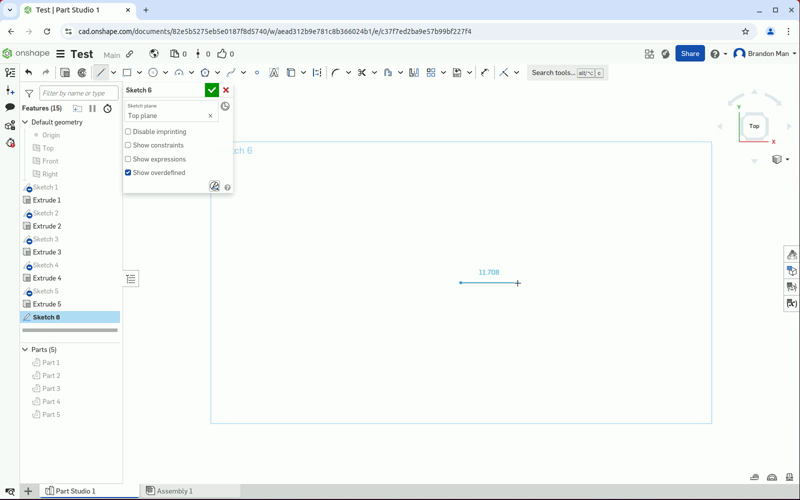
key_up(shift)
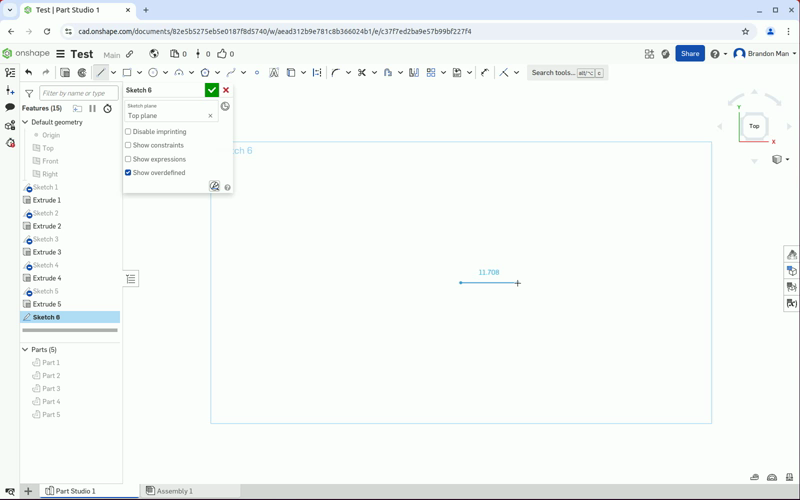
key_down(shift)
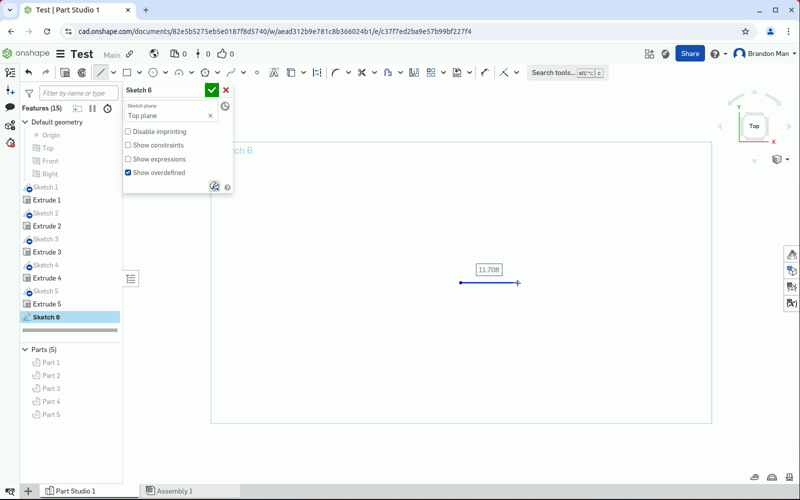
mouse_move(547, 282)
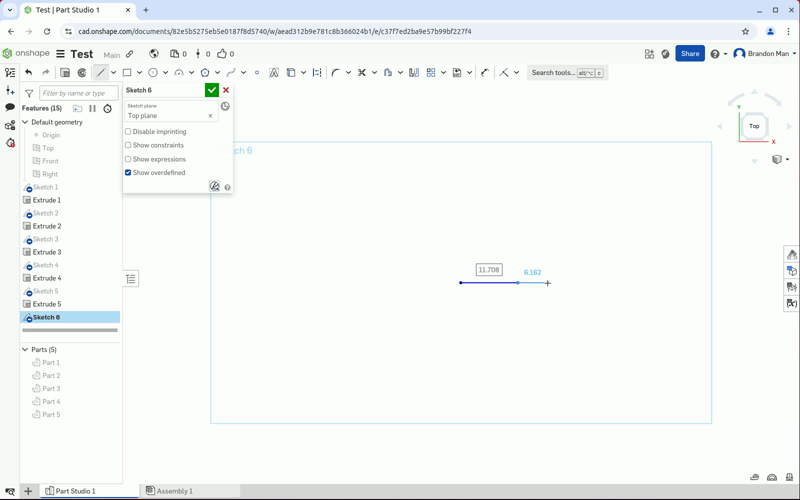
mouse_move(517, 226)
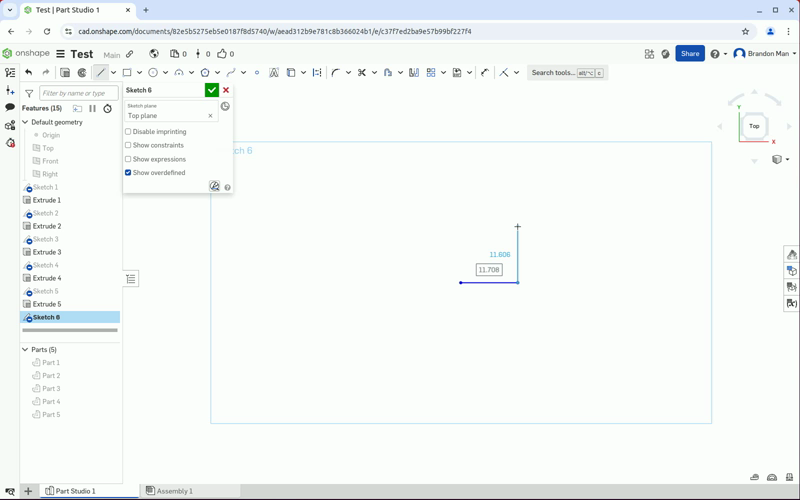
click(517, 226)
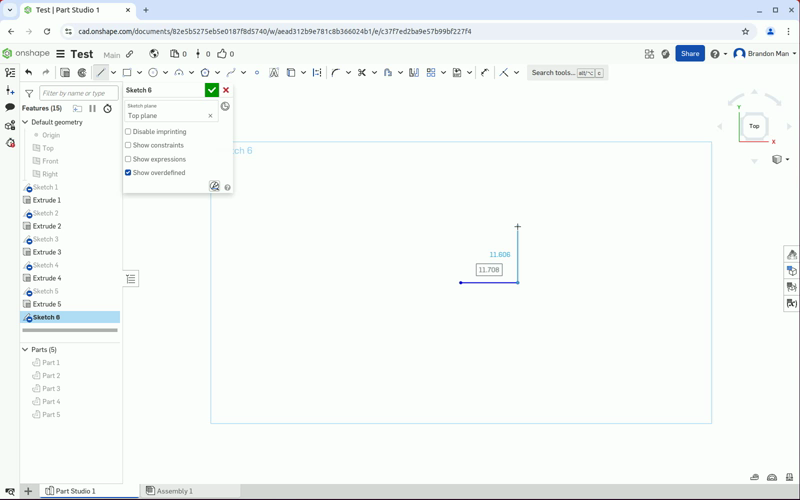
key_up(shift)
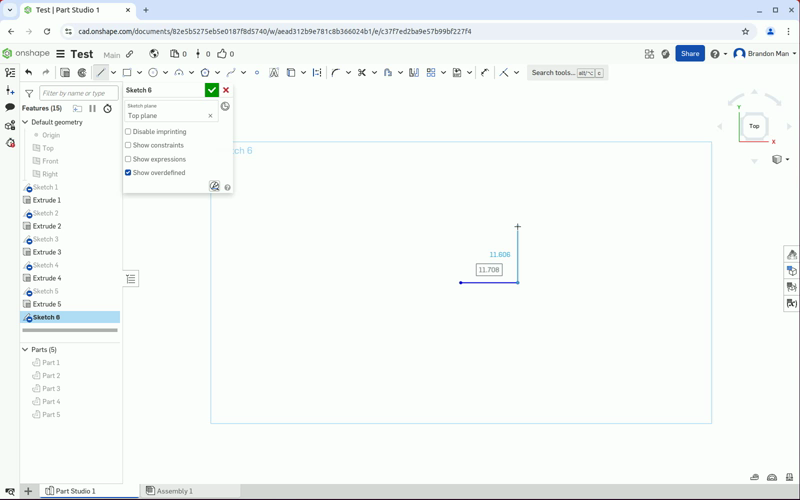
key_down(shift)
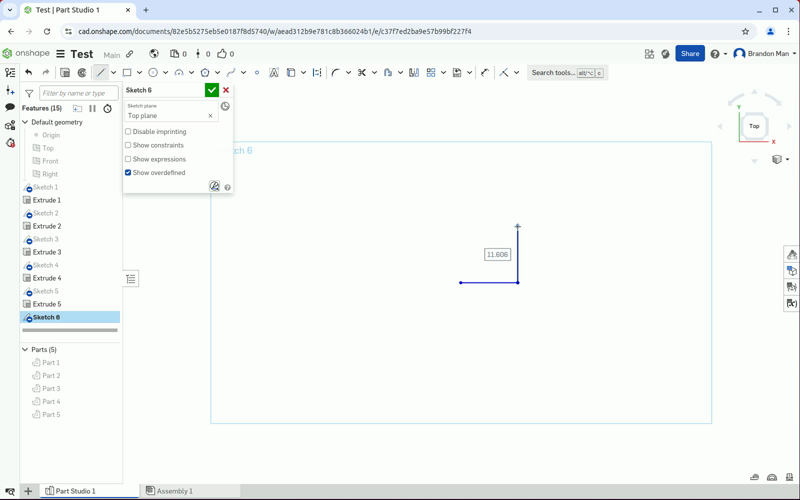
mouse_move(547, 226)
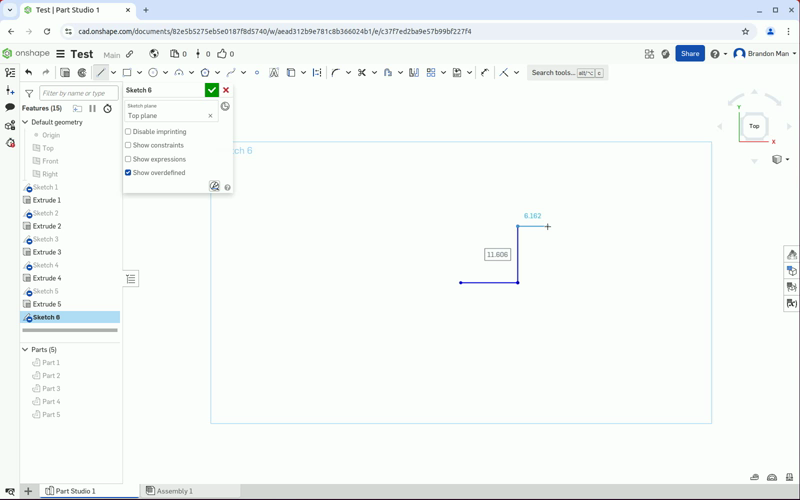
mouse_move(460, 226)
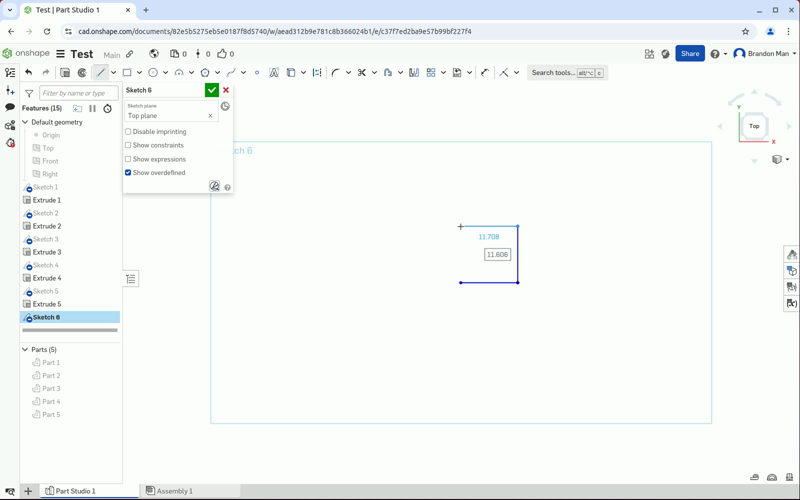
click(460, 226)
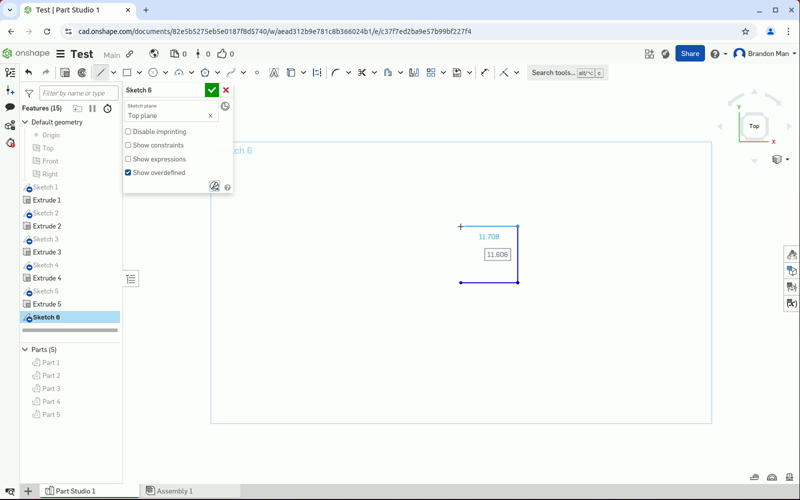
key_up(shift)
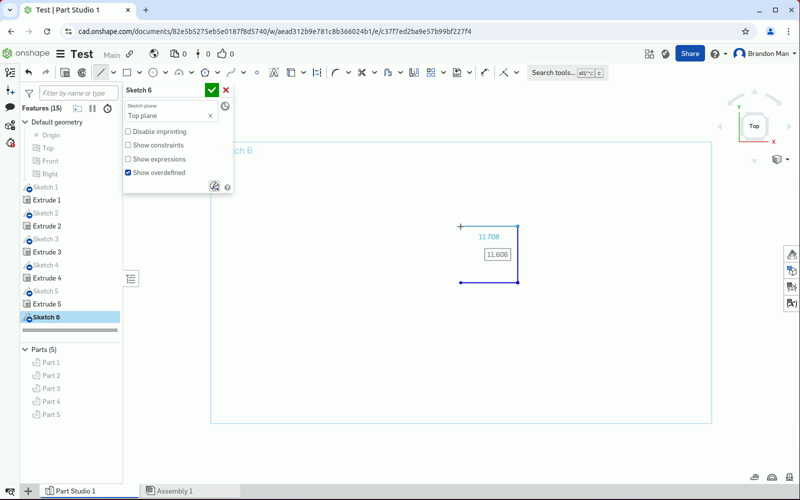
mouse_move(490, 226)
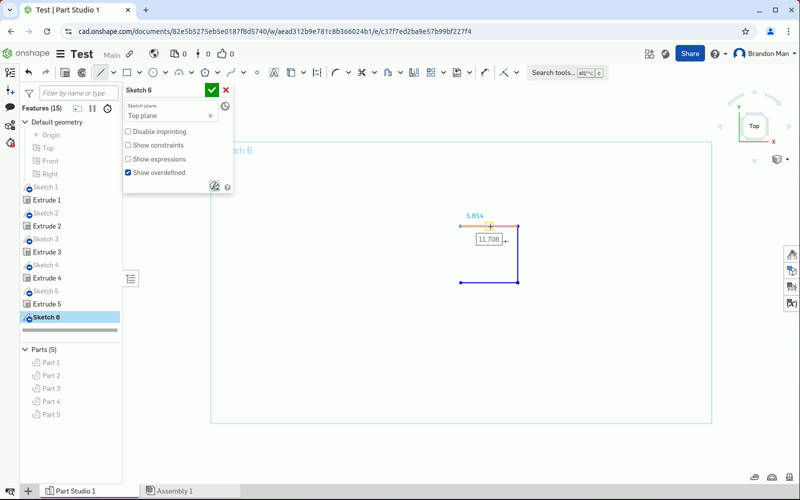
key_down(shift)
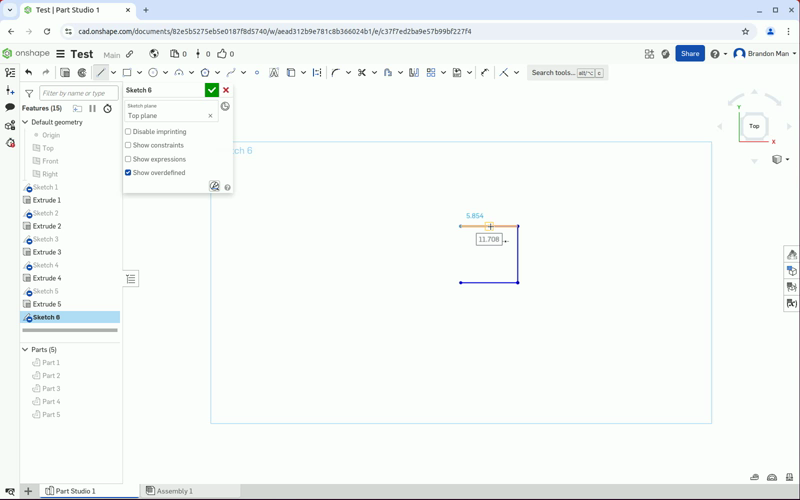
mouse_move(460, 282)
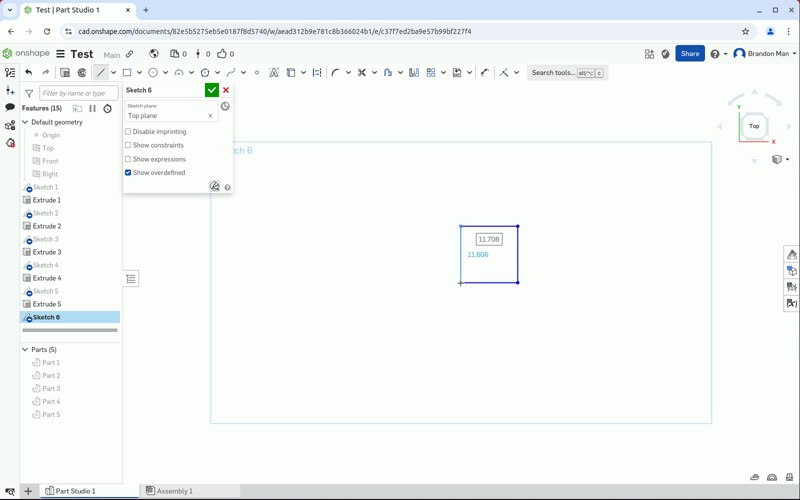
key_up(shift)
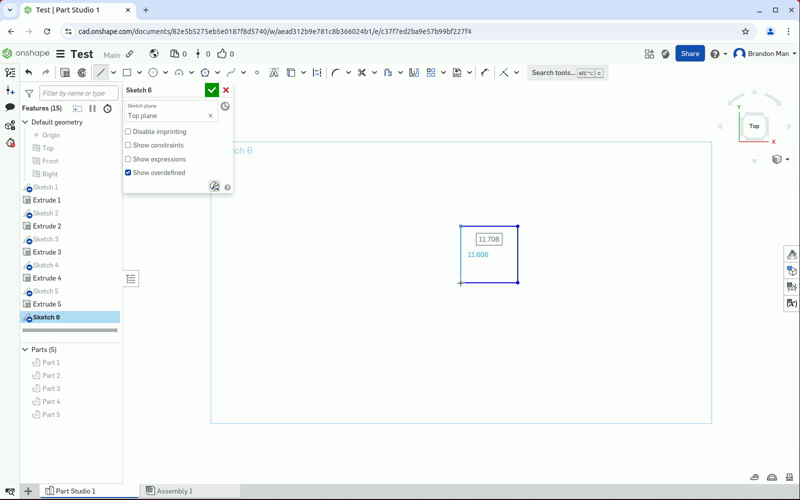
click(460, 282)
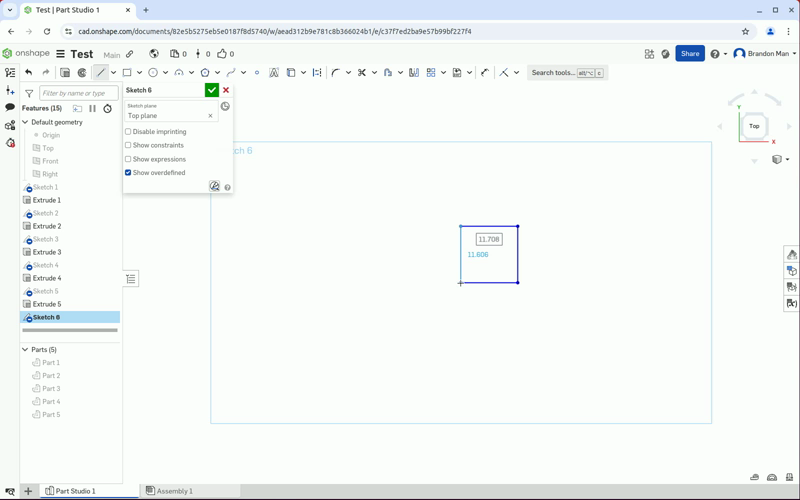
key(esc)
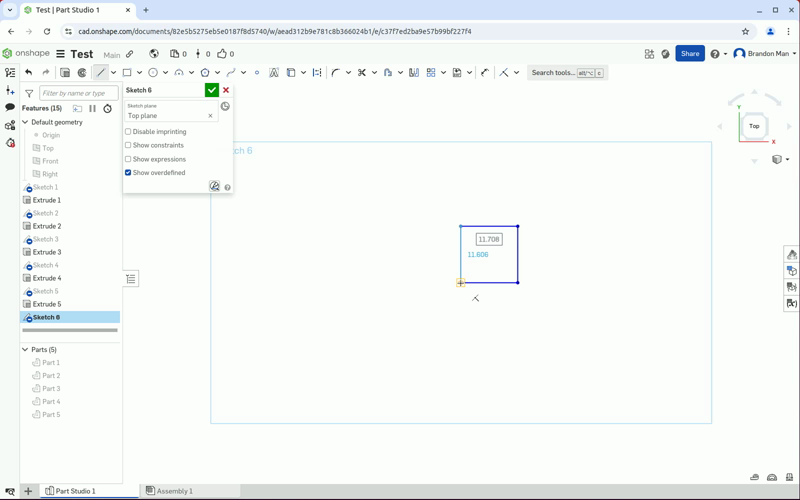
mouse_move(490, 278)
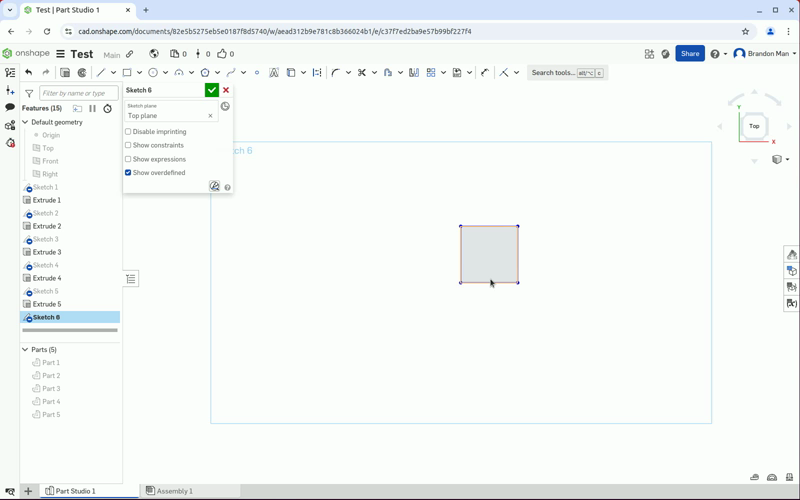
click(490, 278)
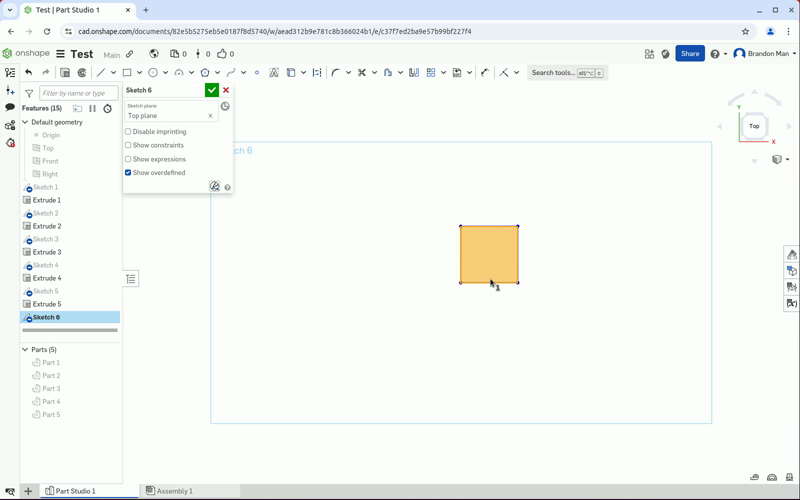
mouse_move(73, 352)
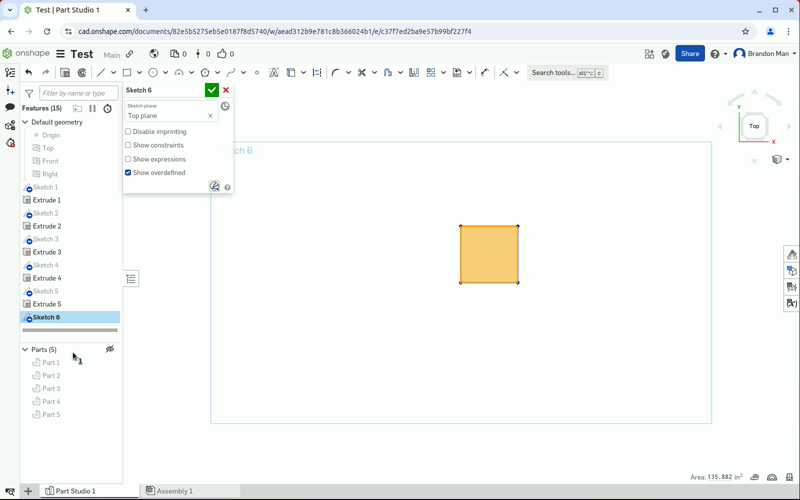
key(shift+y)
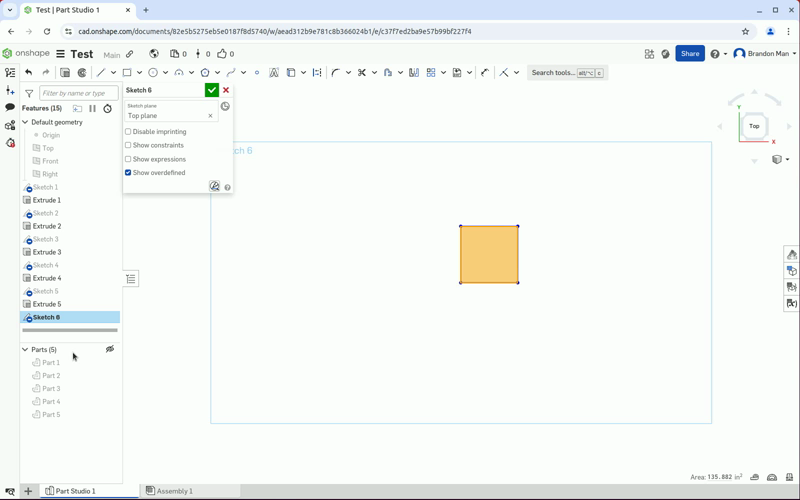
key(shift+e)
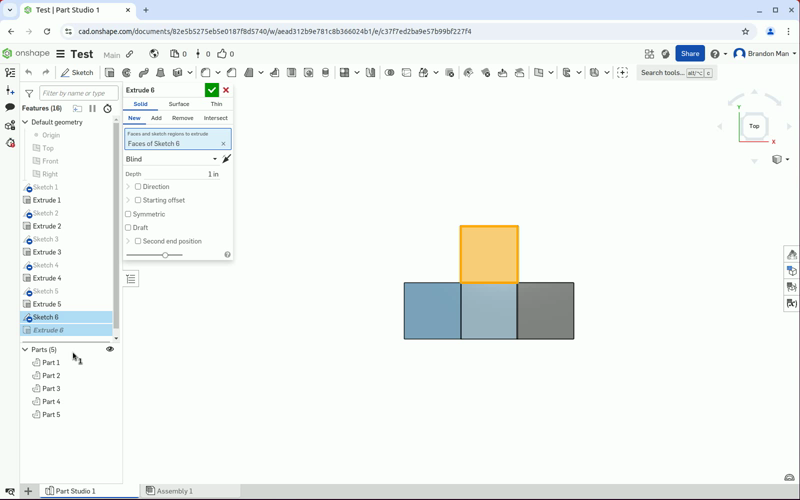
mouse_move(143, 106)
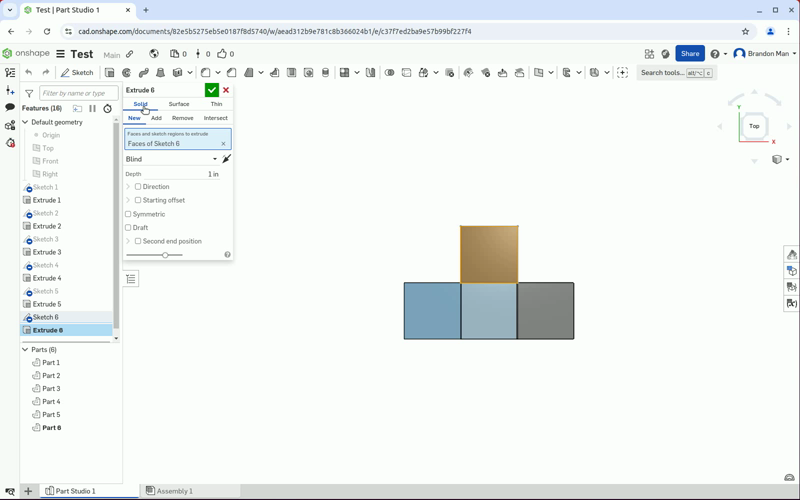
click(143, 106)
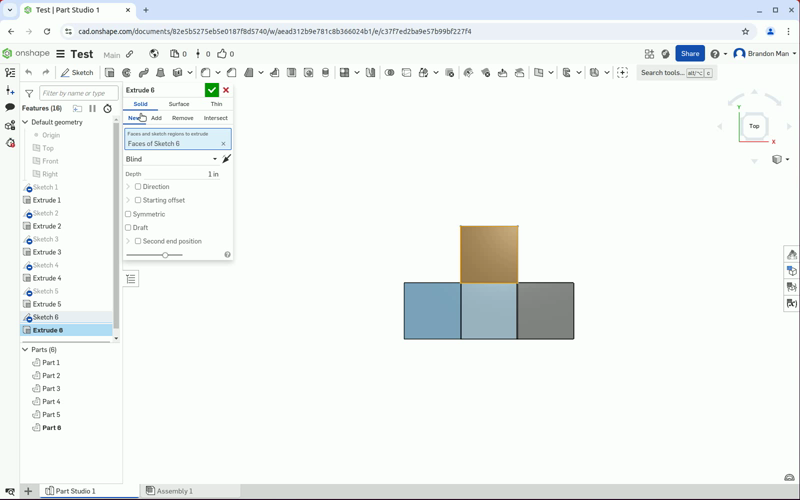
mouse_move(137, 120)
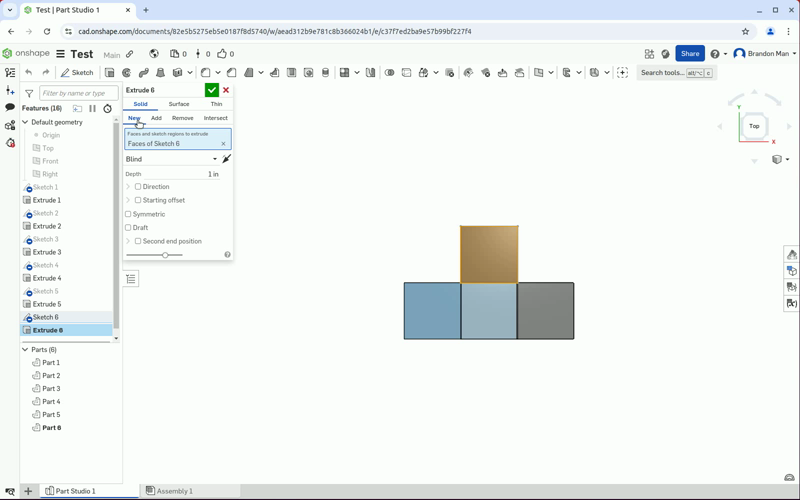
click(137, 120)
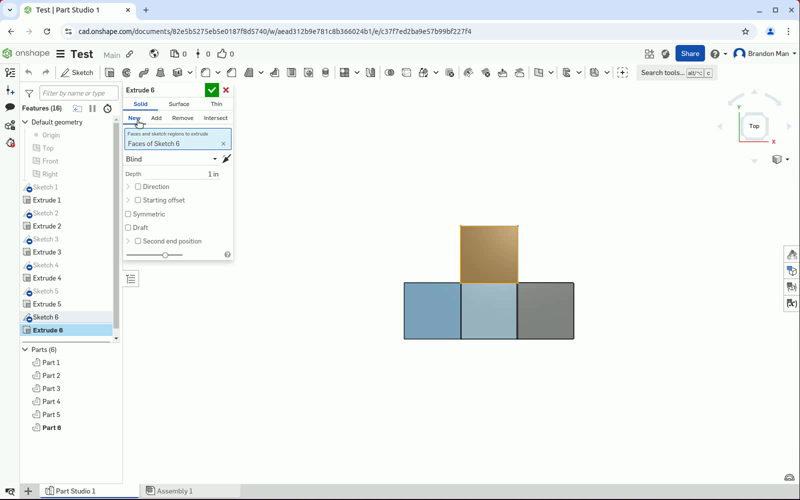
key(tab, 4)
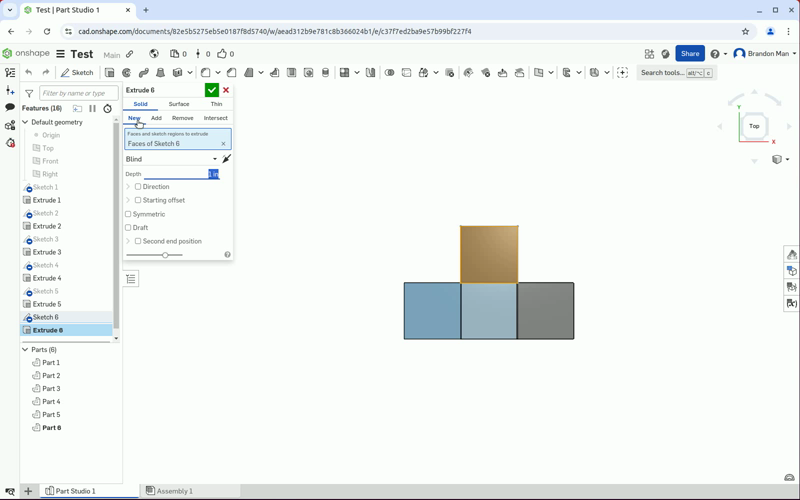
text(11.554)
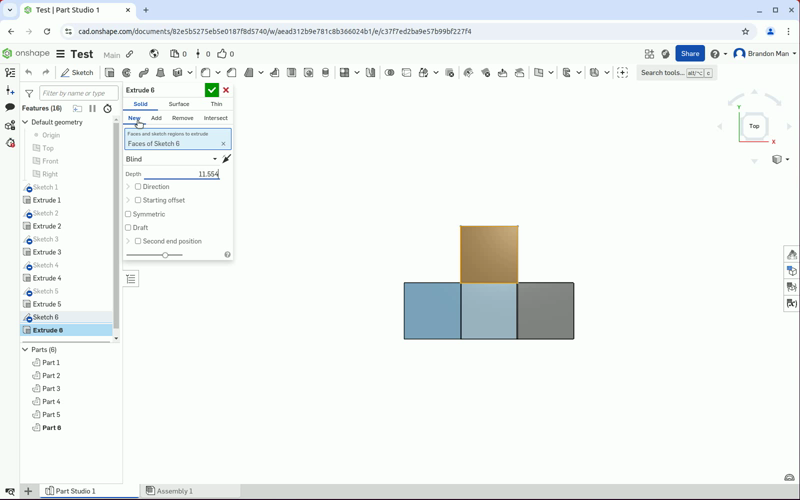
key(enter)
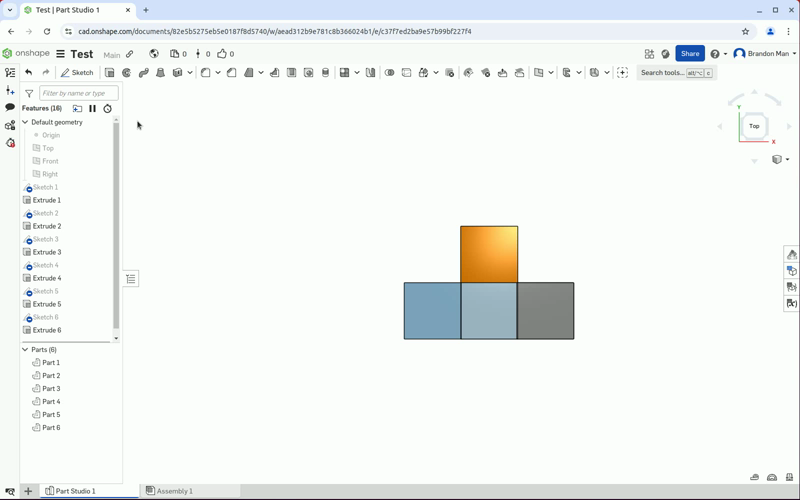
key(shift+h)
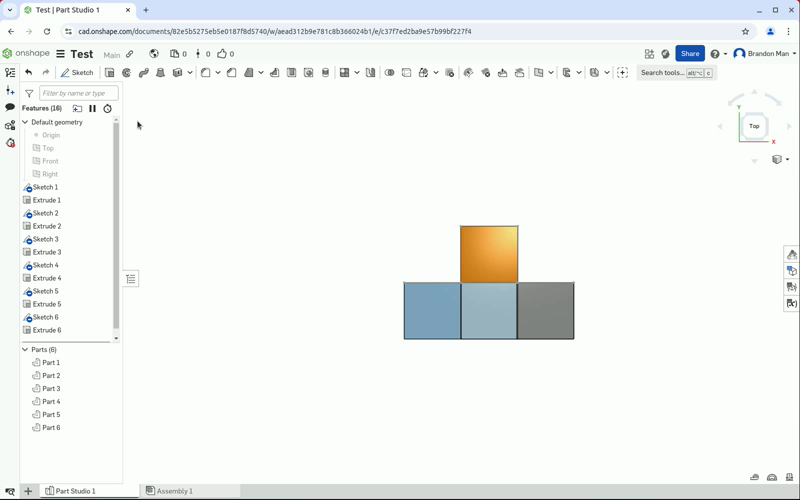
key(shift+h)
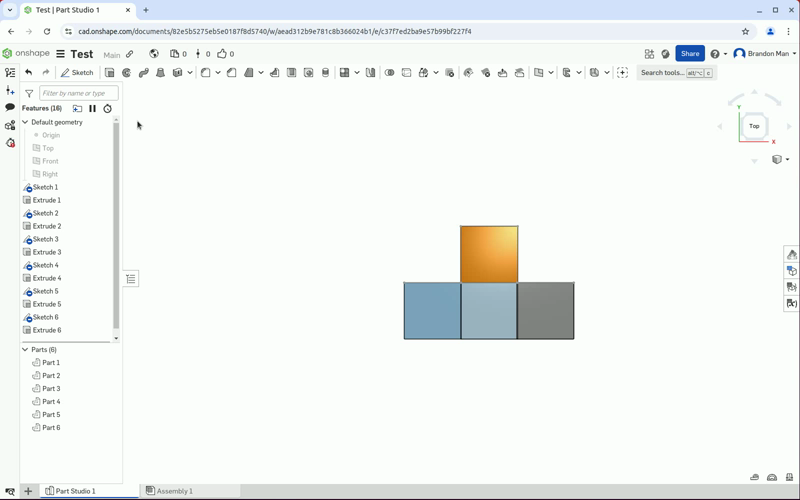
key(shift+7)
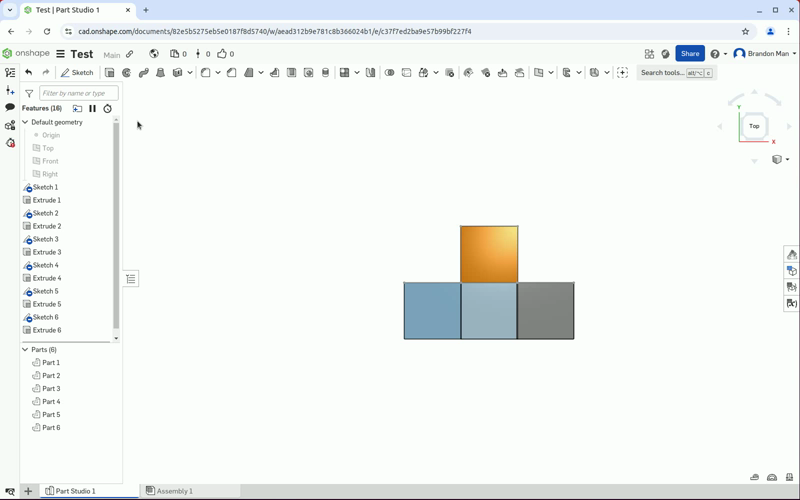
key(up, 3)
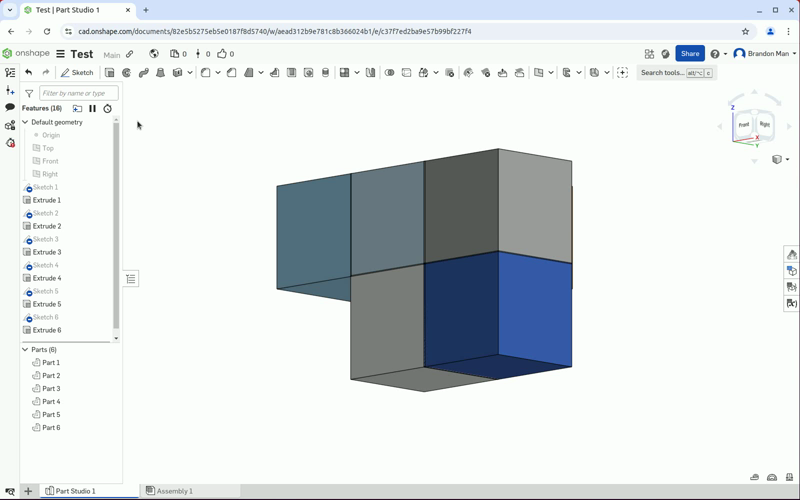
key(left, 3)
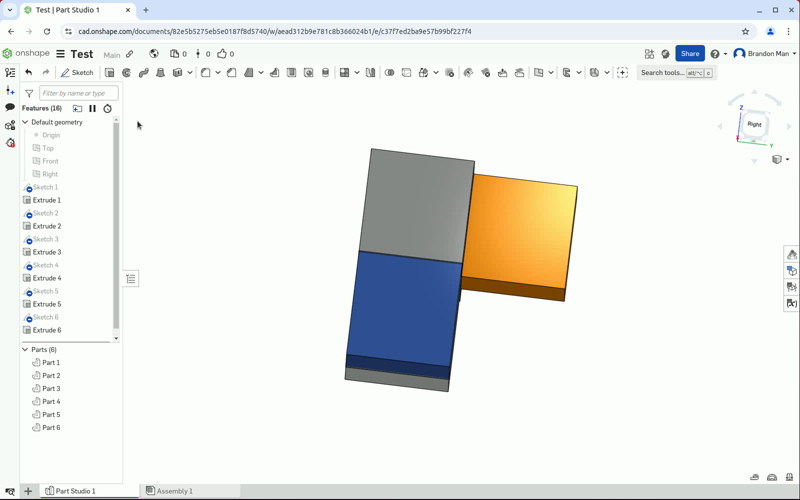
key(right, 3)
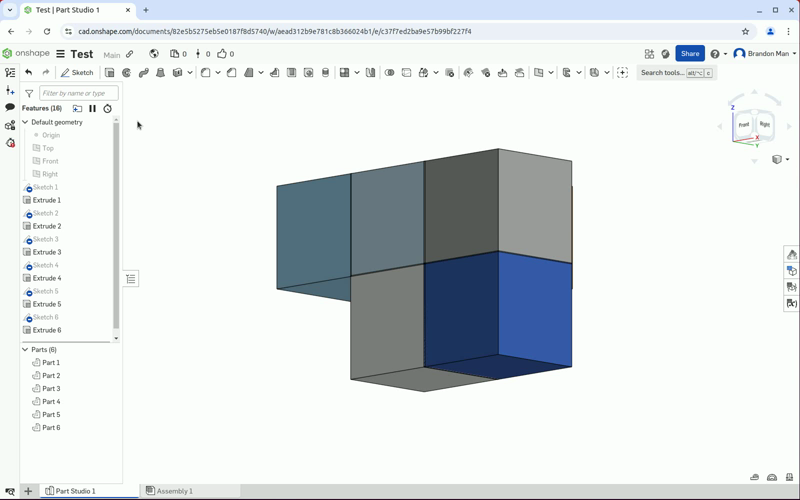
key(down, 3)
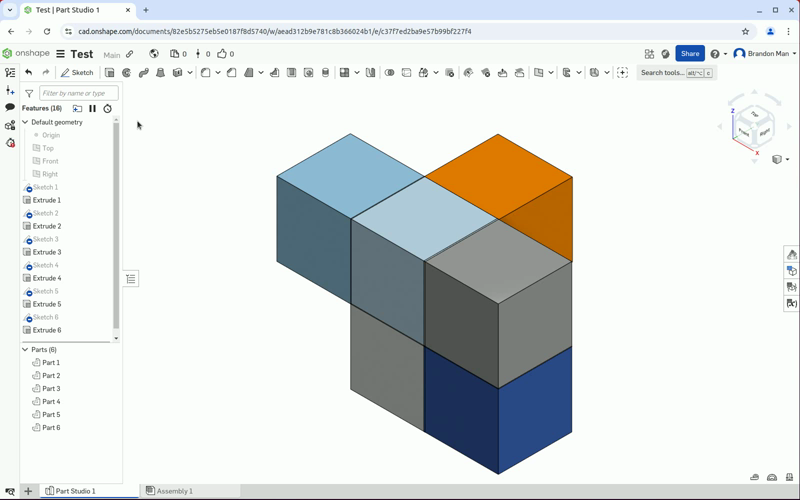
mouse_move(69, 189)
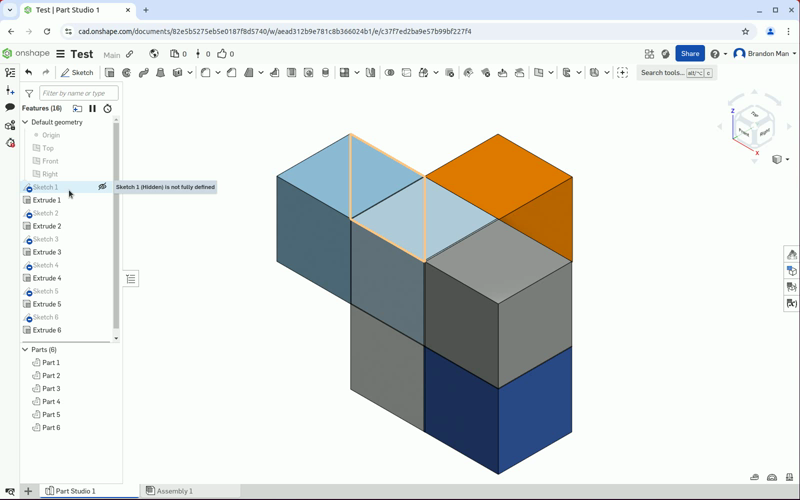
click(69, 189)